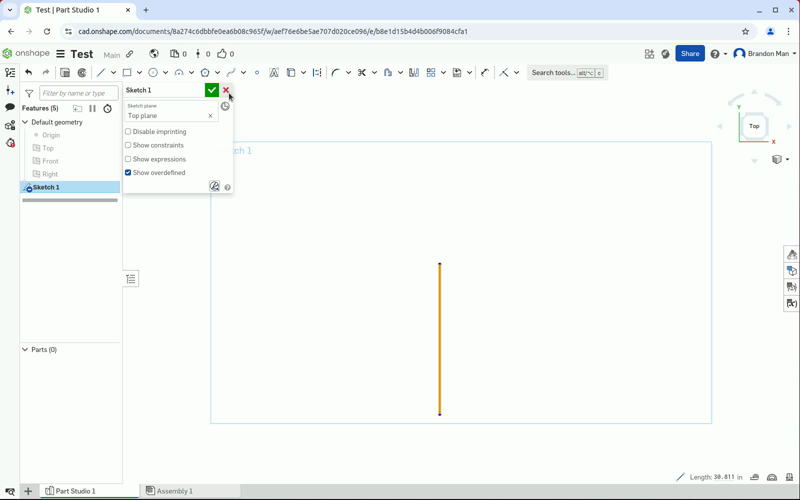
key(shift+h)
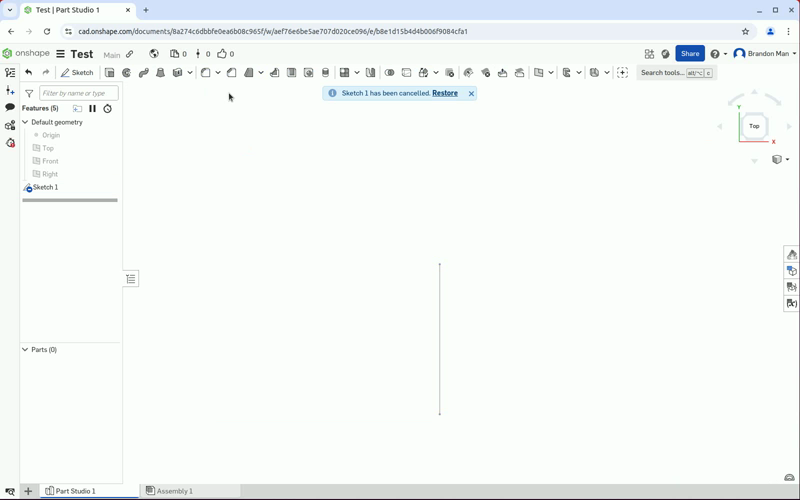
key(shift+s)
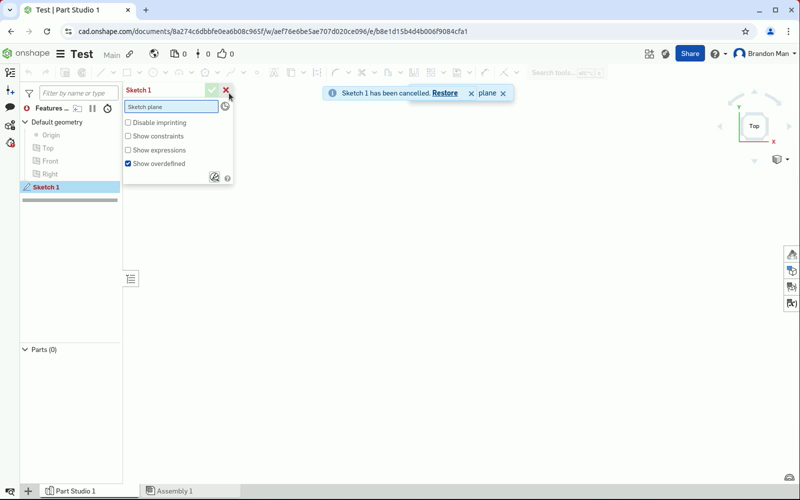
mouse_move(73, 150)
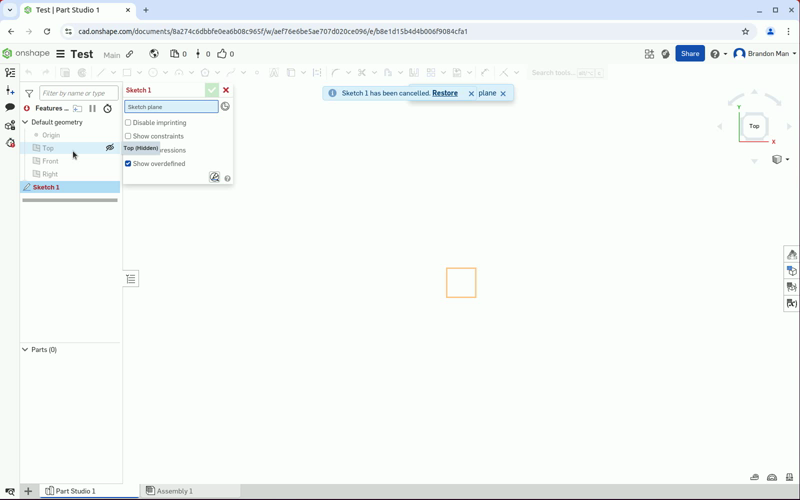
click(73, 150)
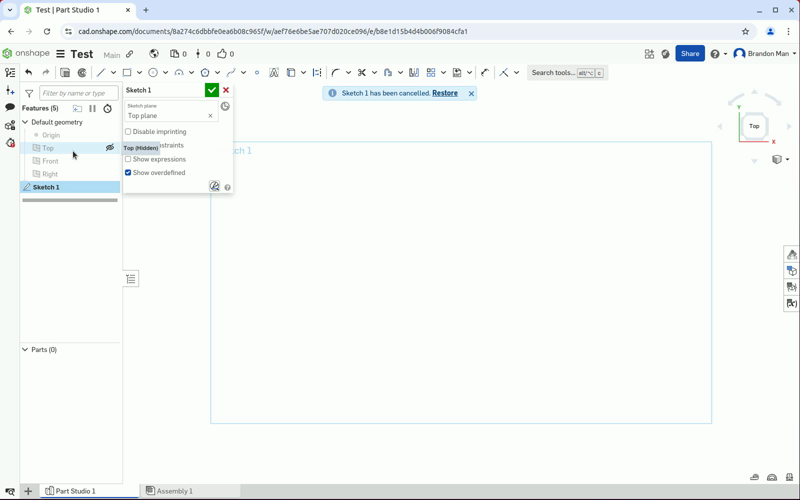
mouse_move(73, 352)
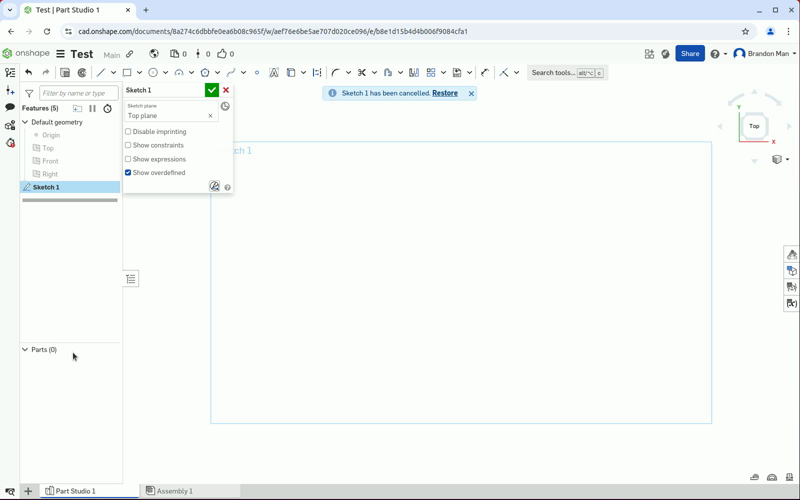
key(y)
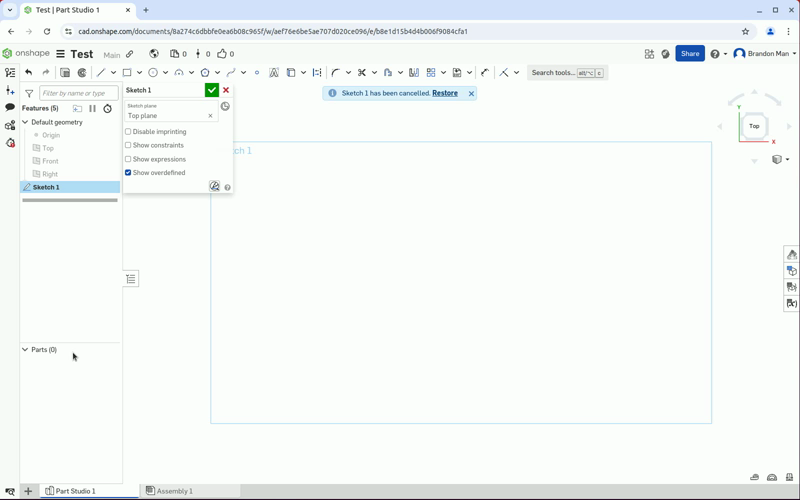
key(l)
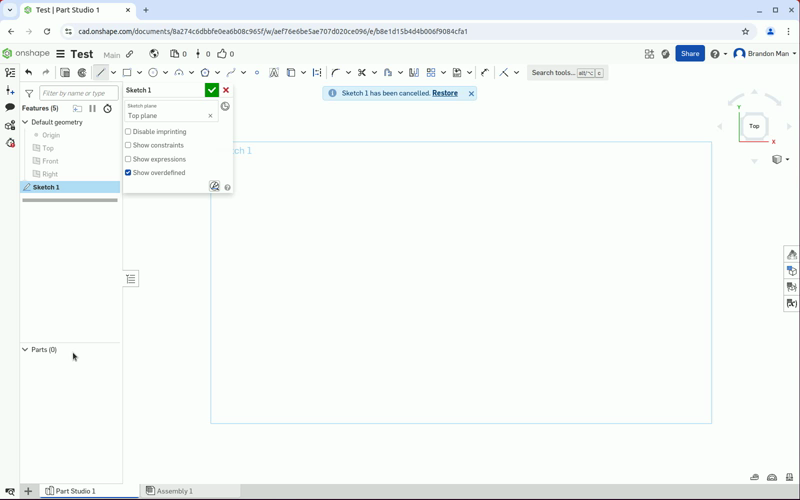
key_down(shift)
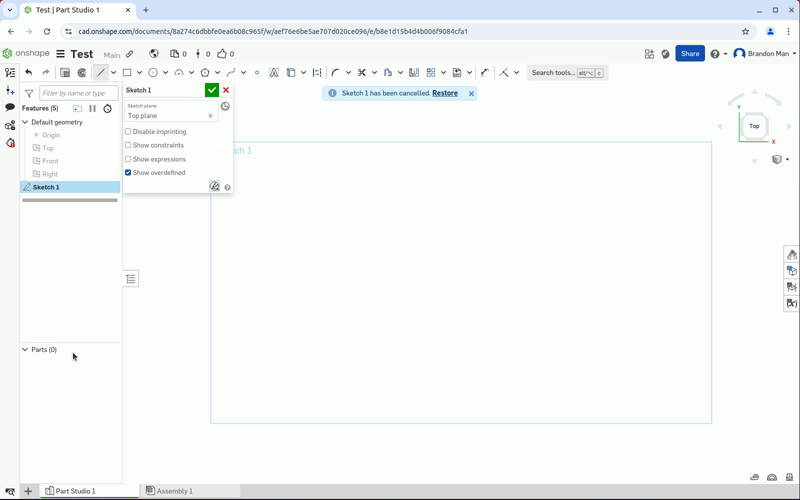
mouse_move(458, 282)
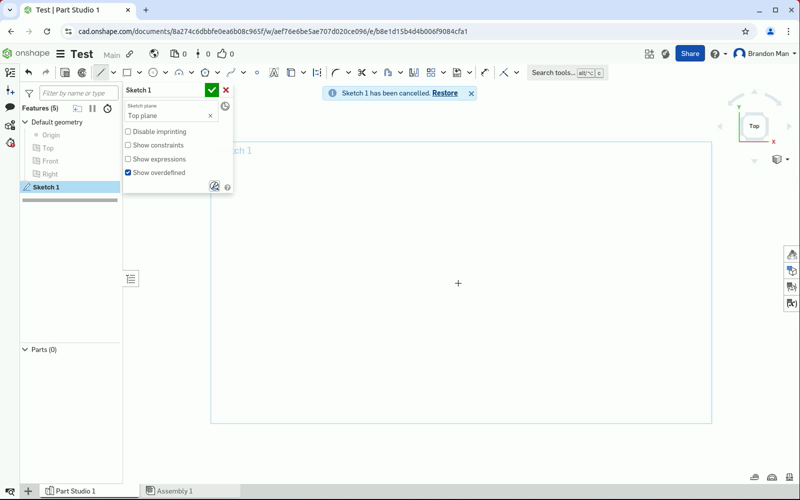
click(458, 282)
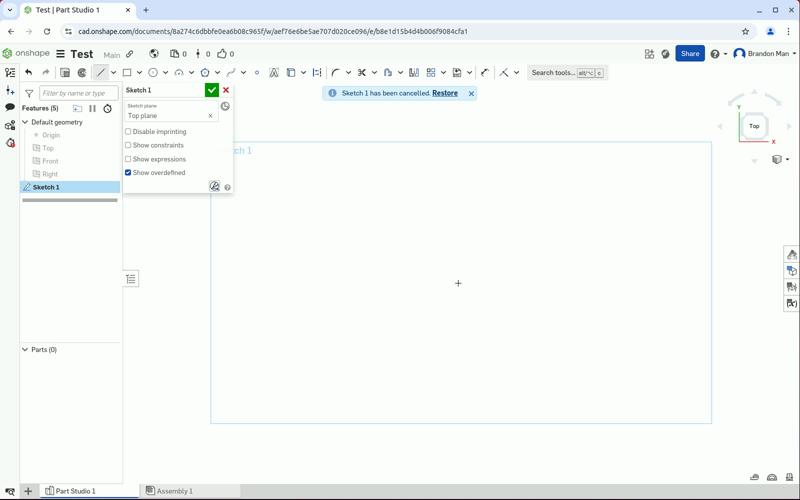
key_up(shift)
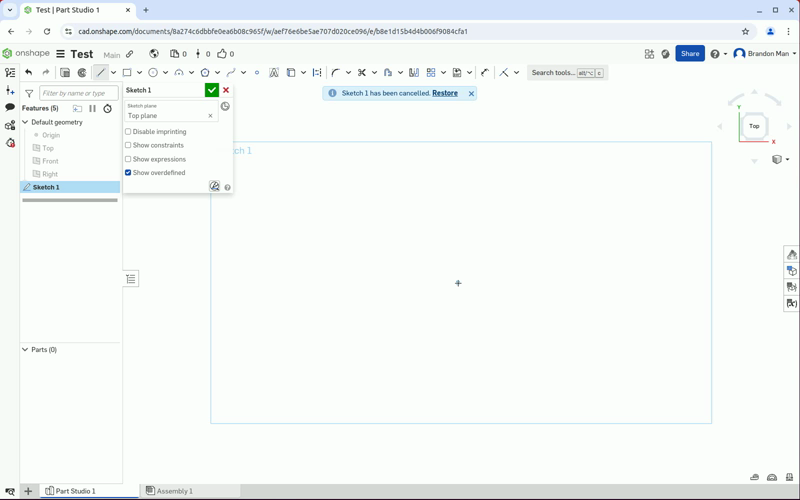
key_down(shift)
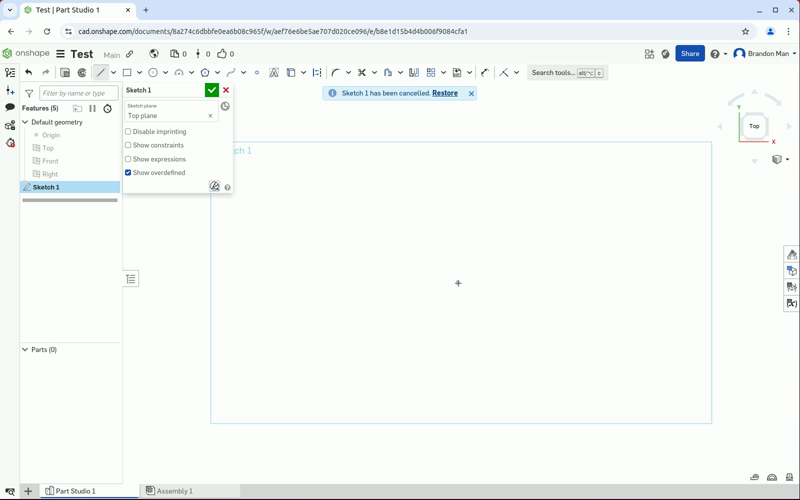
mouse_move(488, 282)
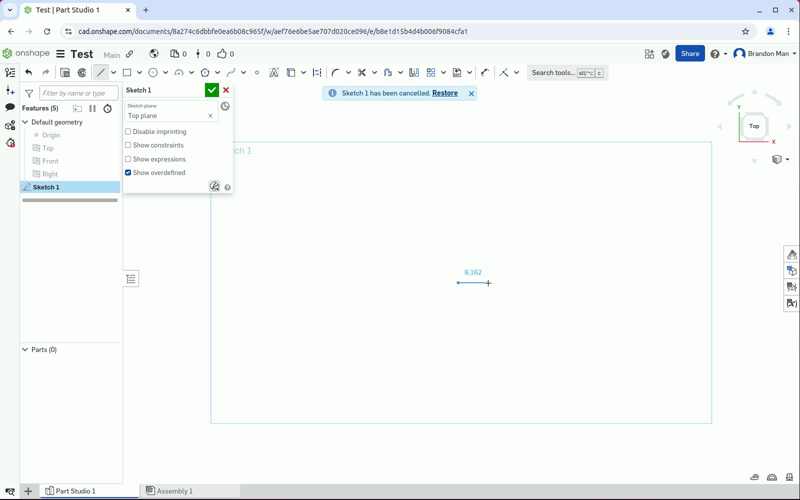
mouse_move(460, 282)
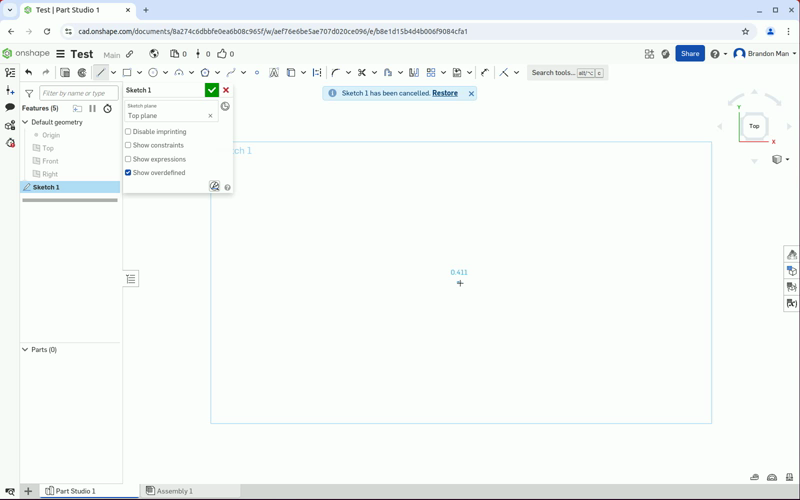
scroll(6)
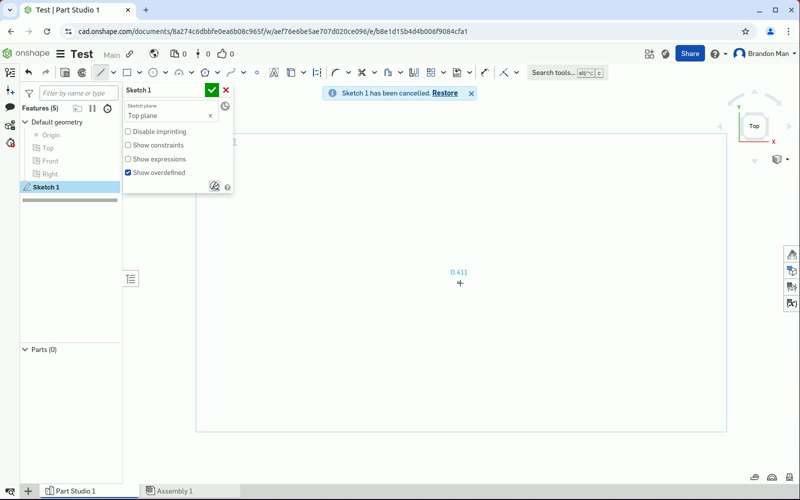
scroll(6)
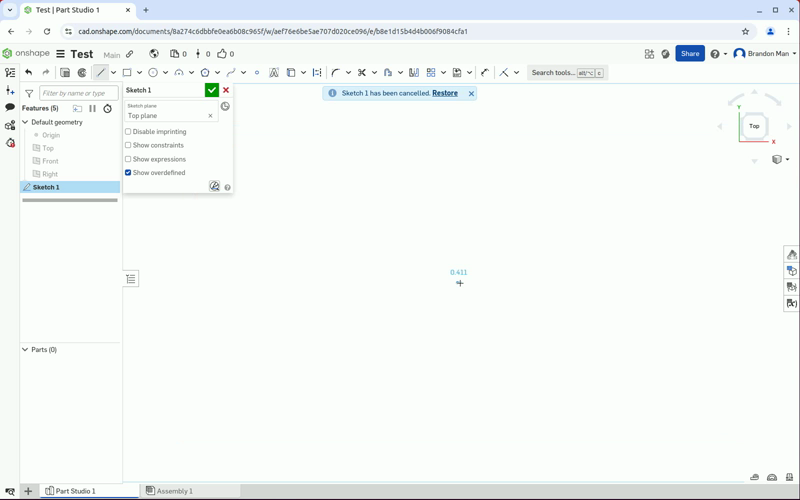
scroll(6)
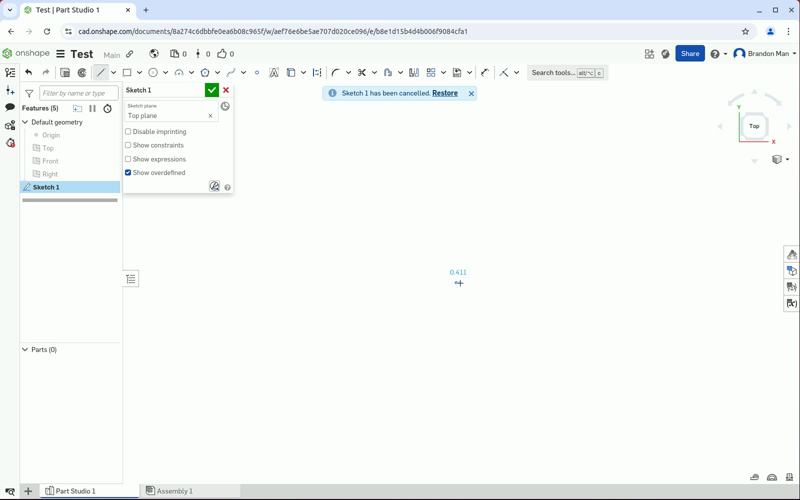
scroll(6)
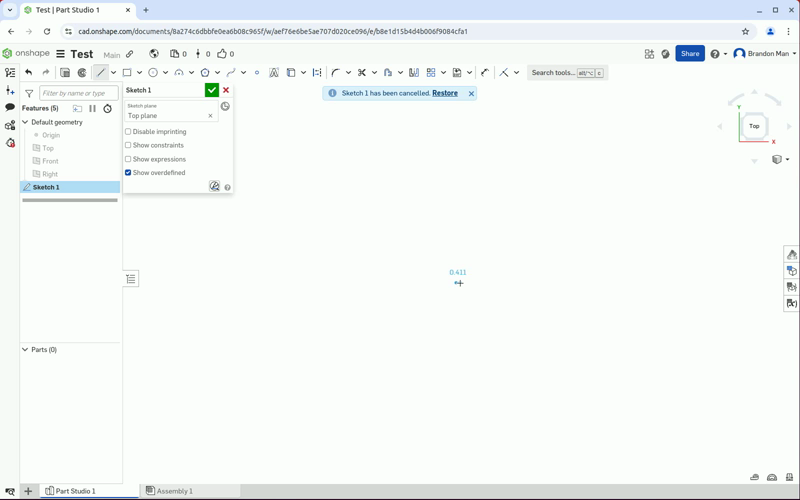
scroll(6)
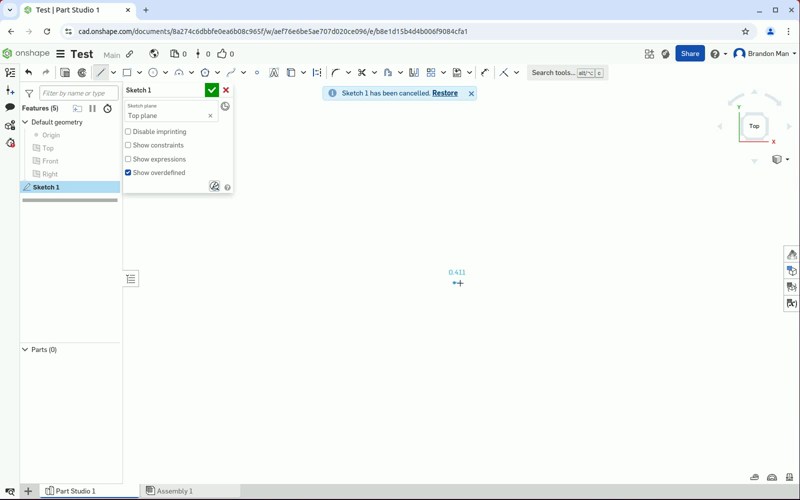
scroll(6)
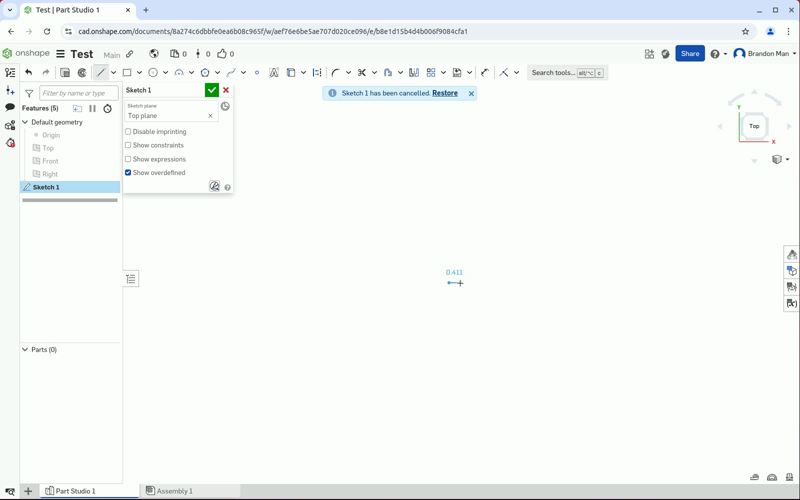
scroll(6)
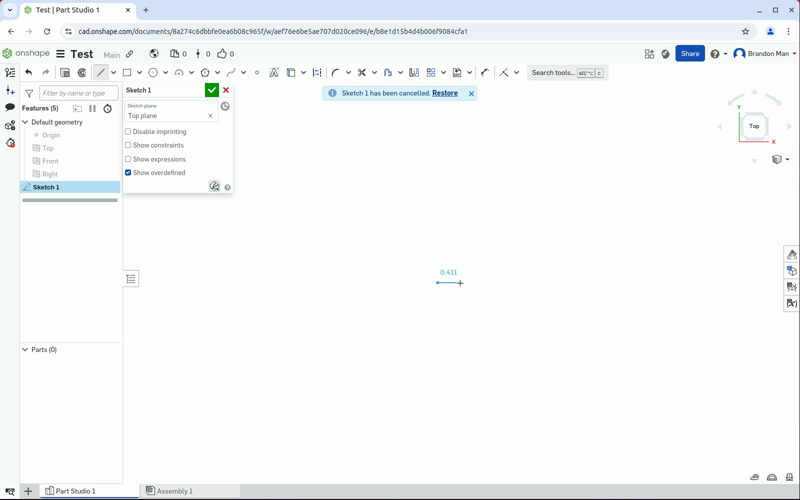
click(460, 282)
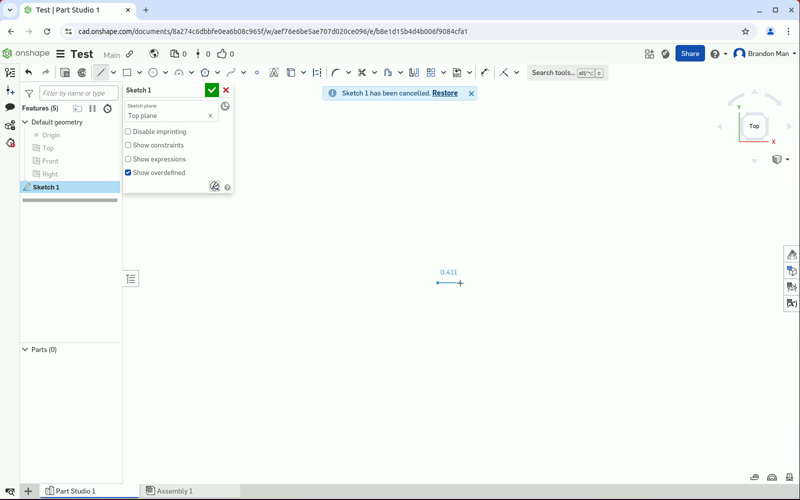
scroll(-6)
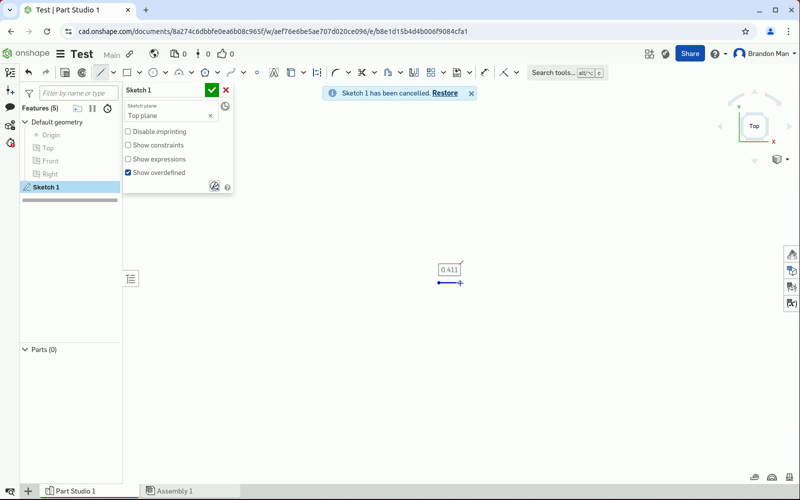
scroll(-6)
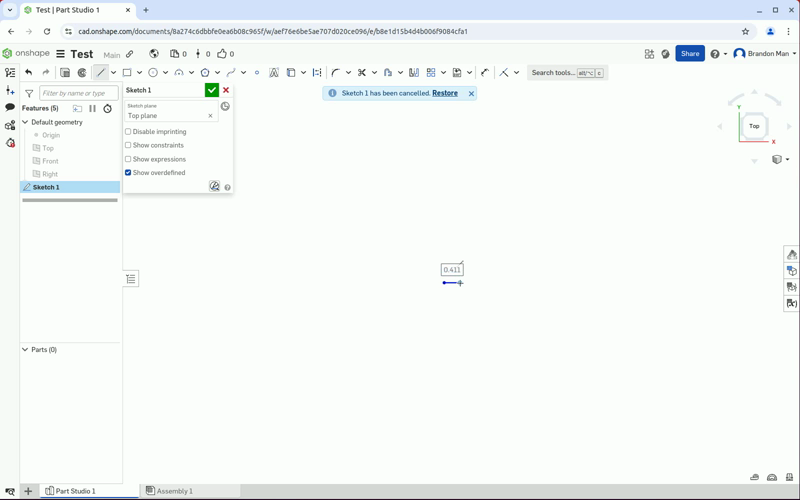
scroll(-6)
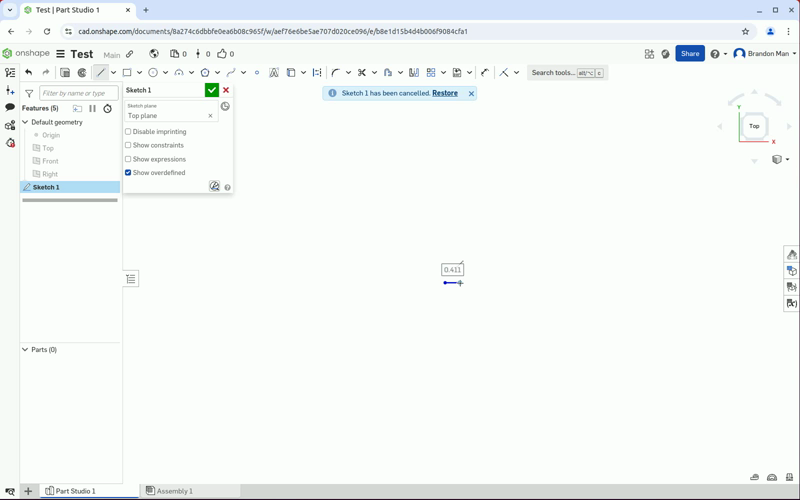
scroll(-6)
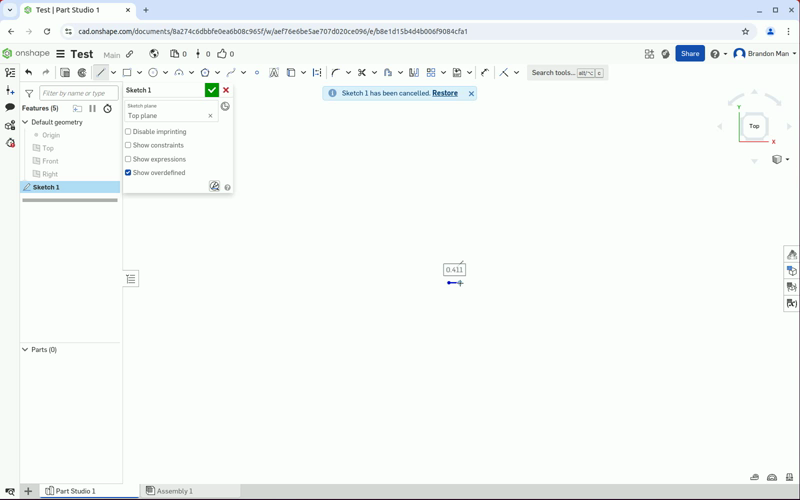
scroll(-6)
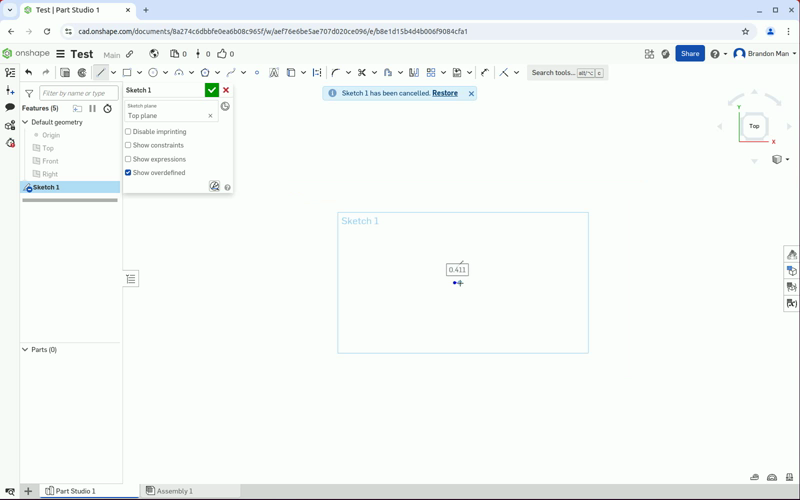
scroll(-6)
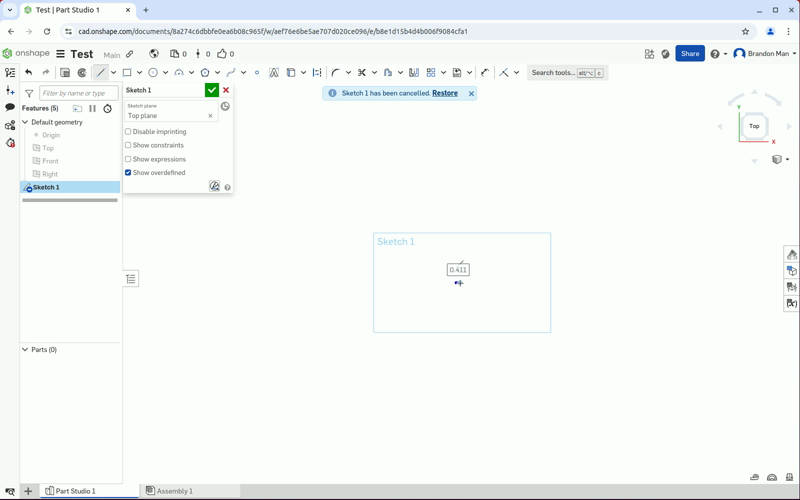
scroll(-6)
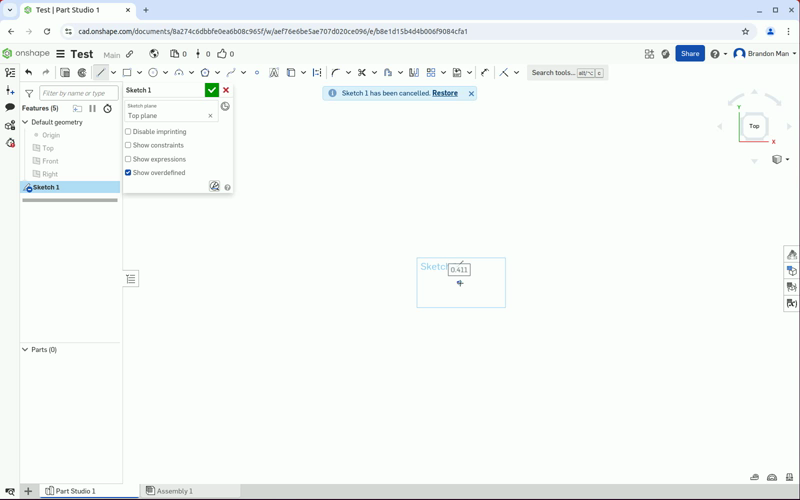
key_up(shift)
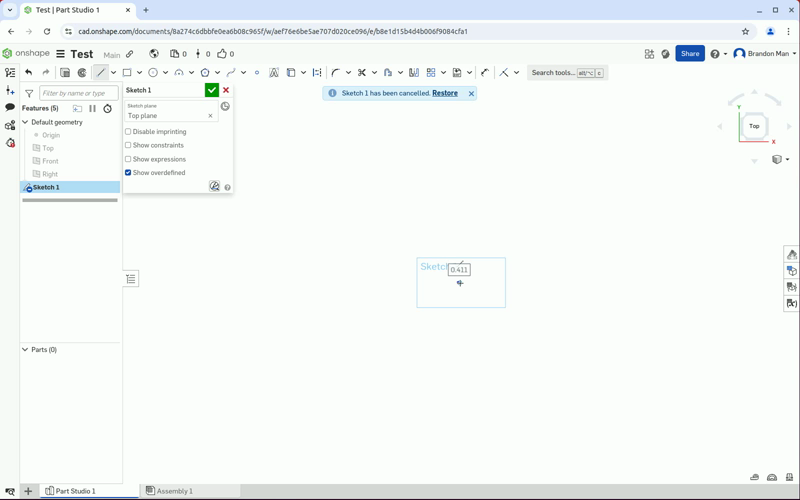
key_down(shift)
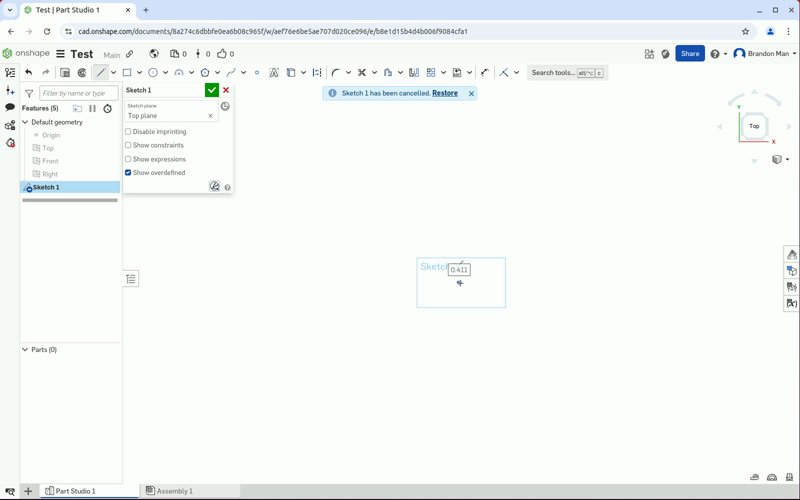
mouse_move(460, 221)
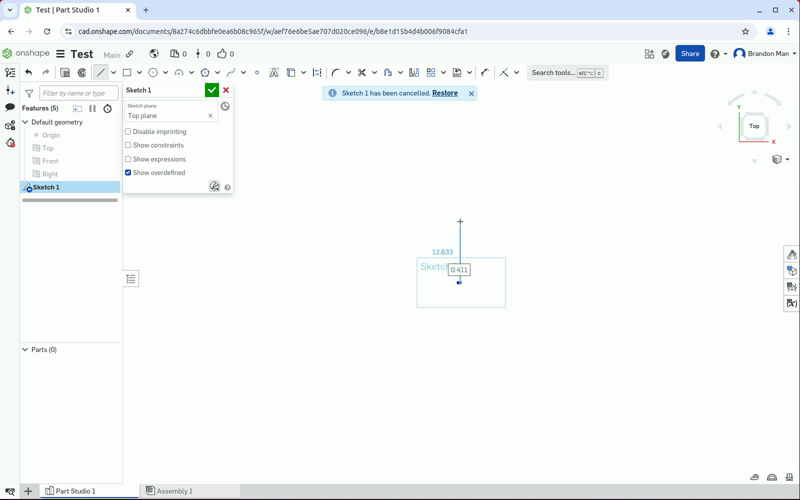
click(460, 221)
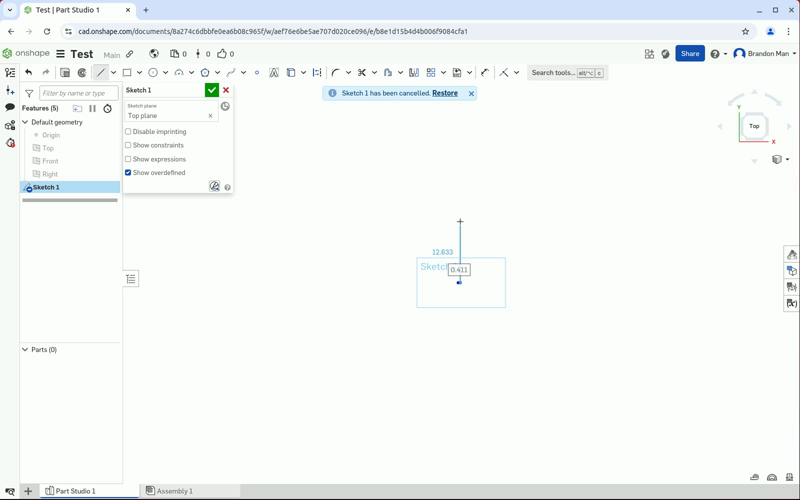
key_up(shift)
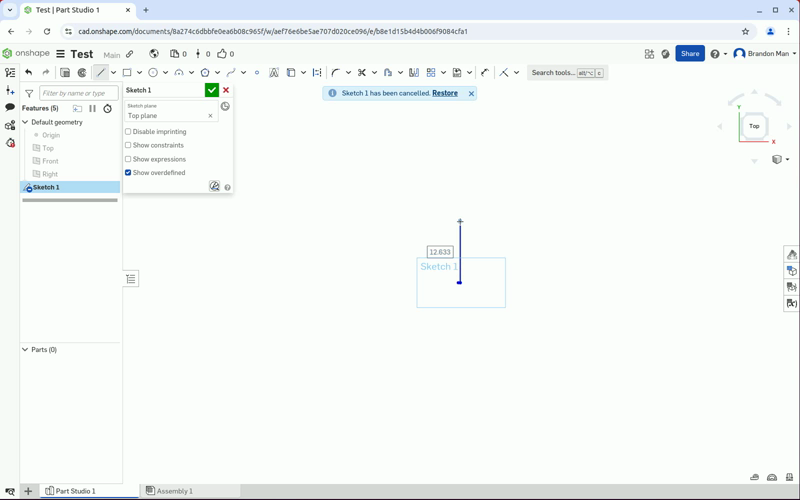
key_down(shift)
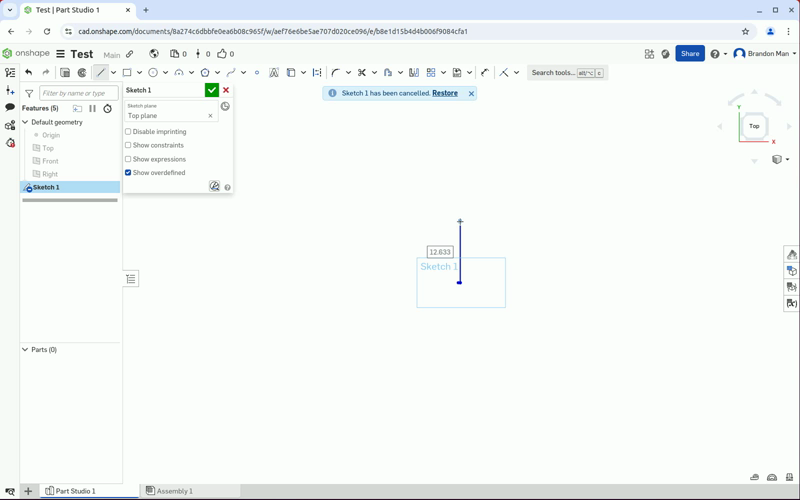
mouse_move(490, 221)
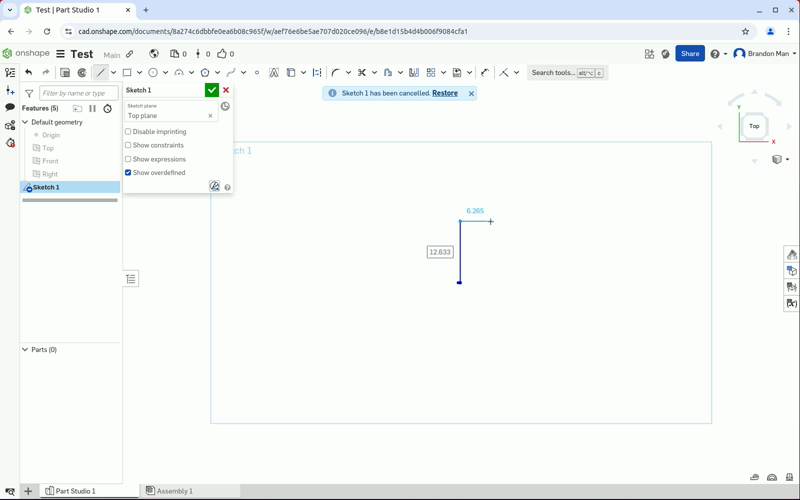
mouse_move(515, 221)
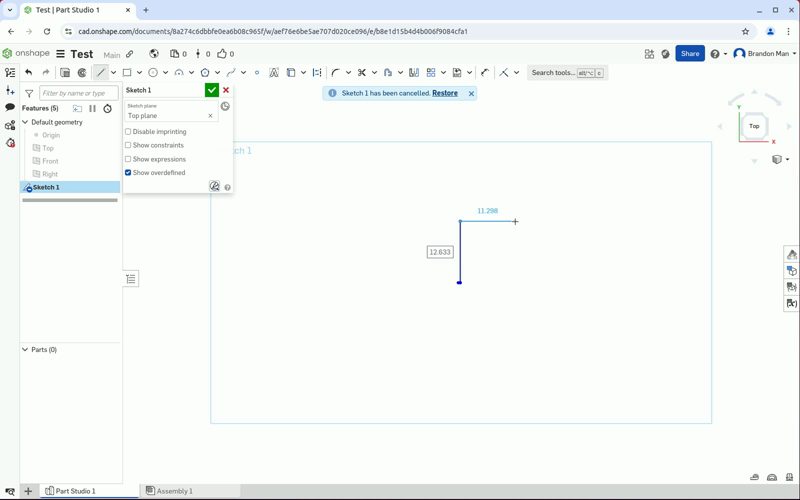
click(515, 221)
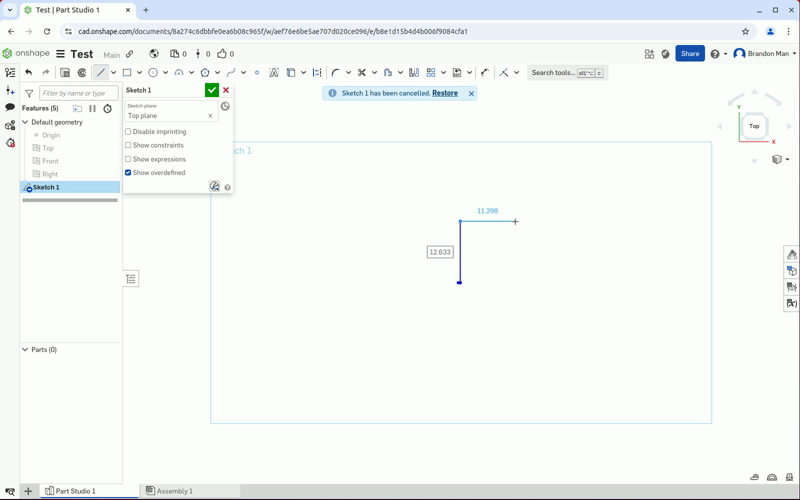
key_up(shift)
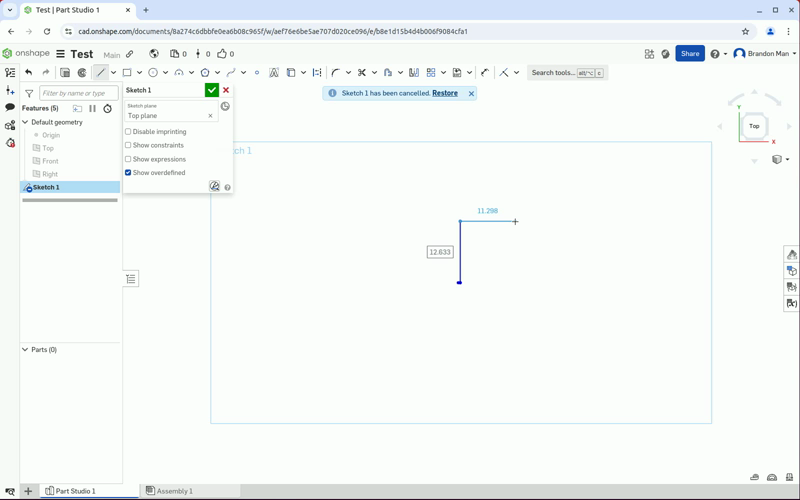
key_down(shift)
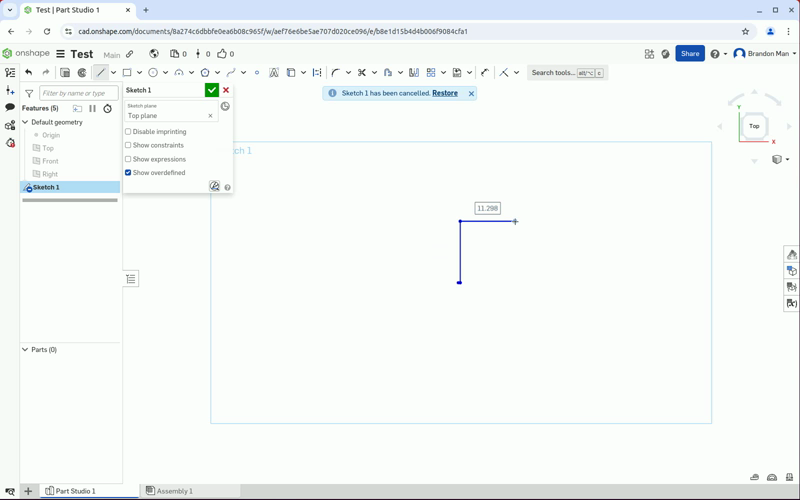
mouse_move(515, 300)
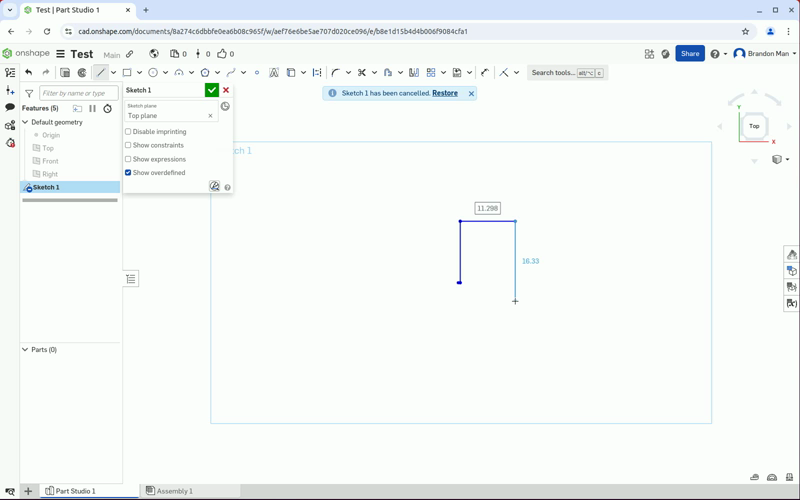
click(515, 300)
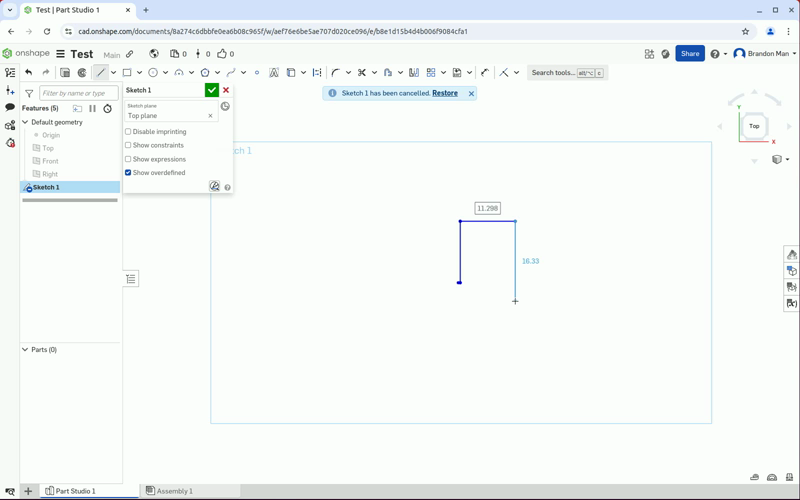
key_up(shift)
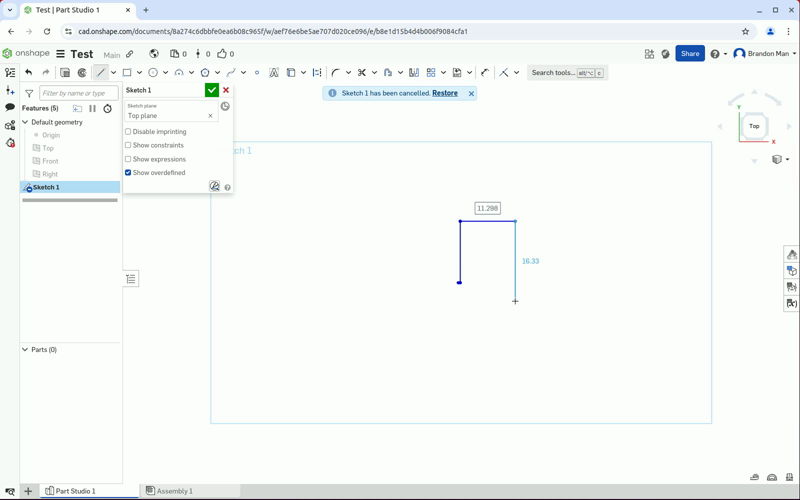
key_down(shift)
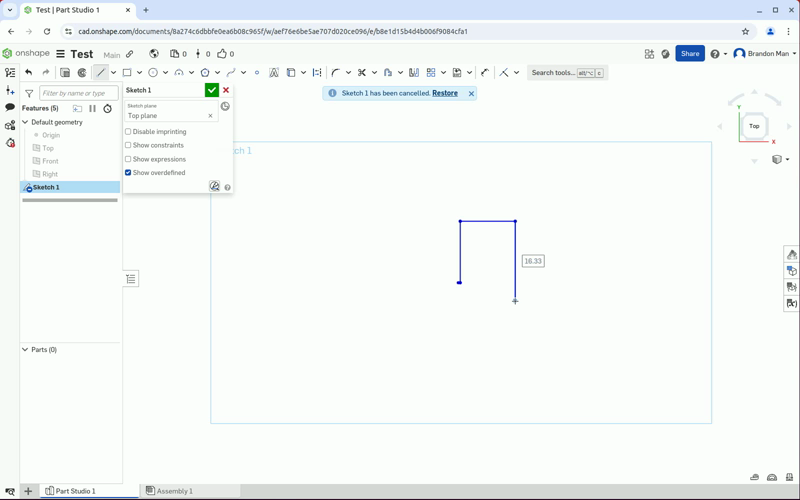
mouse_move(545, 300)
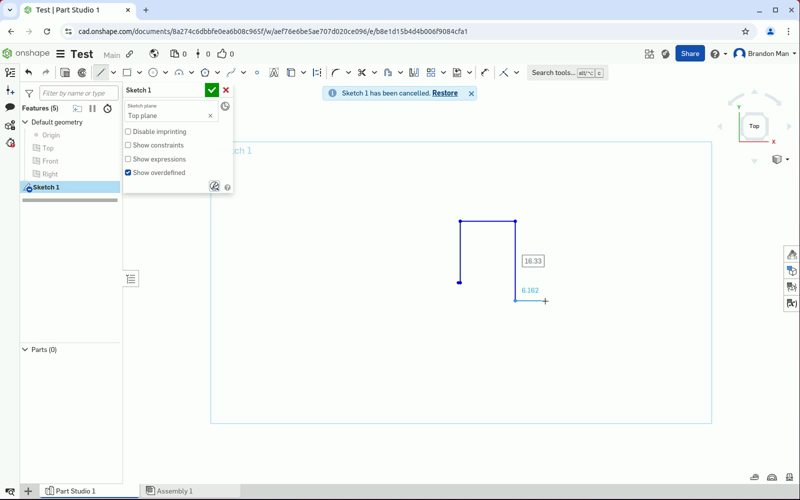
mouse_move(517, 300)
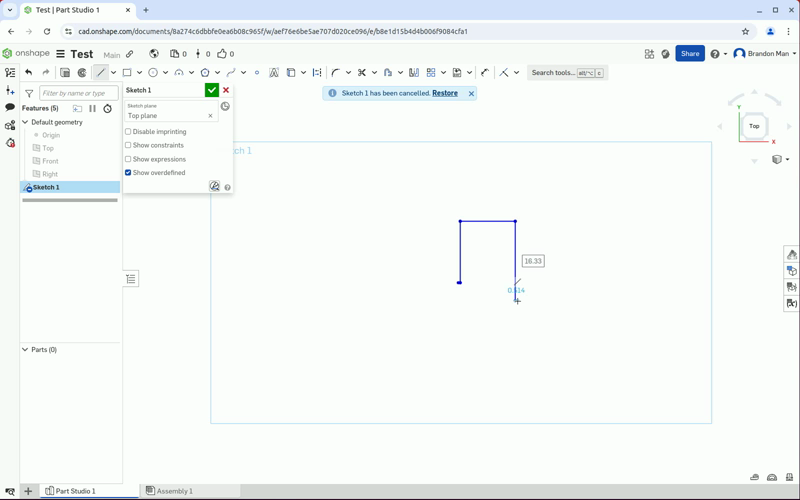
scroll(6)
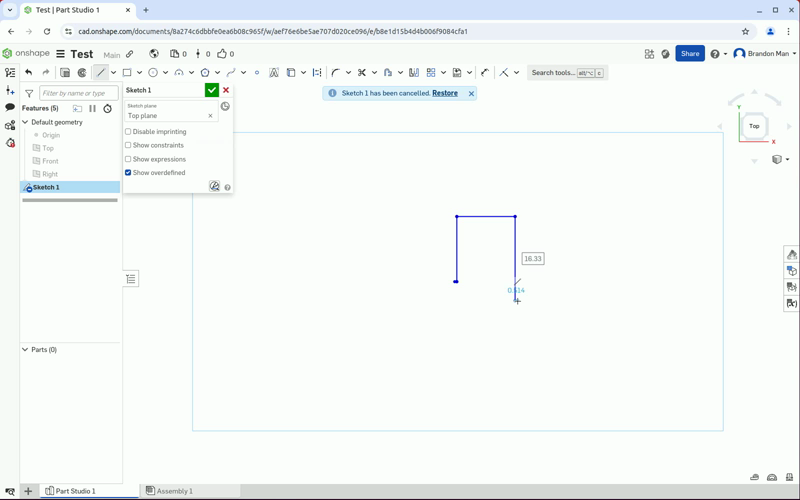
scroll(6)
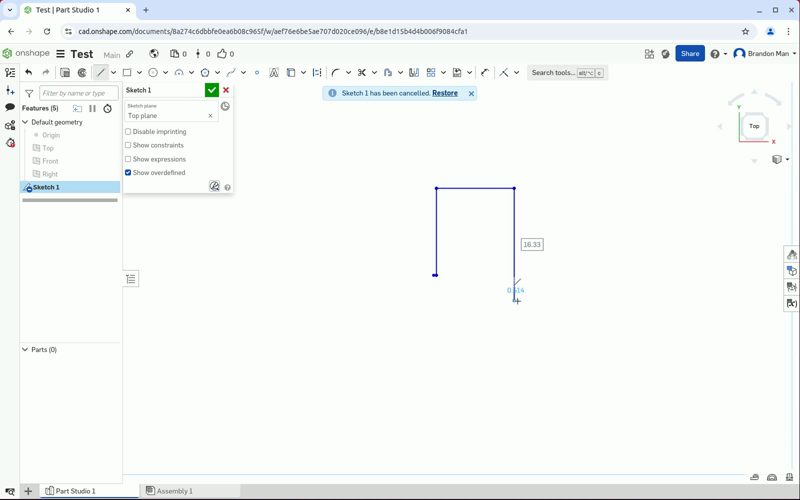
scroll(6)
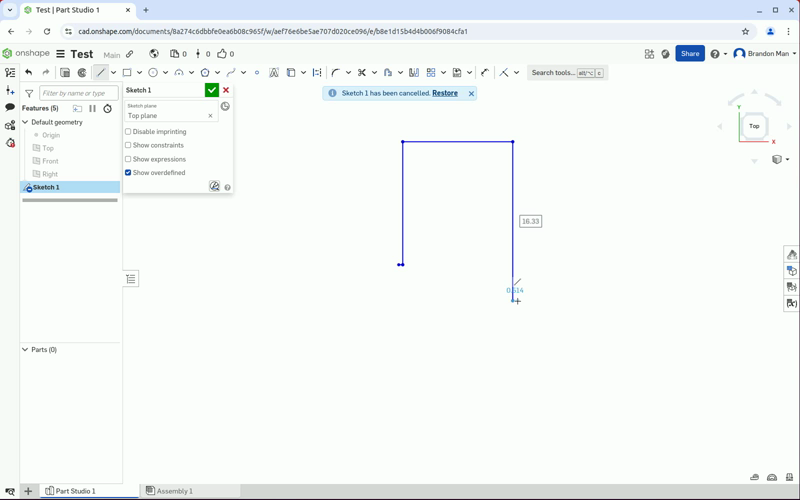
scroll(6)
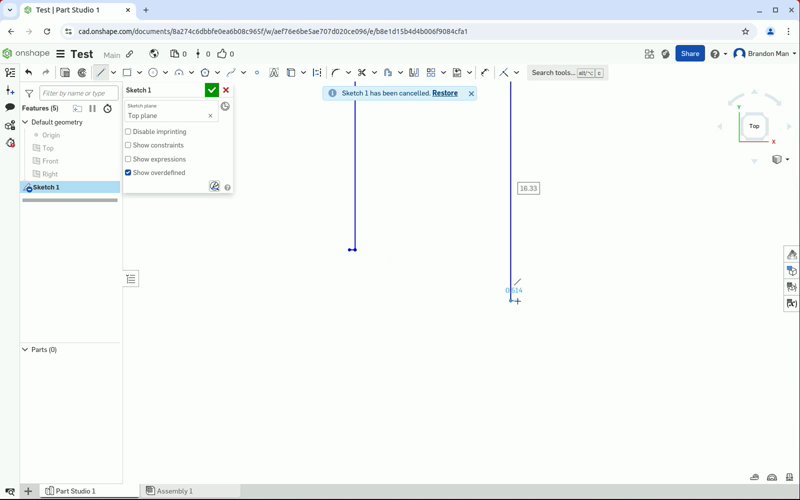
scroll(6)
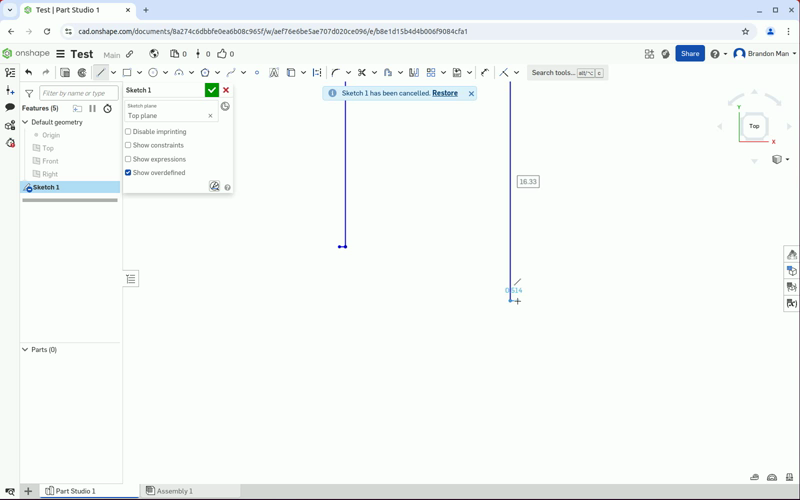
scroll(6)
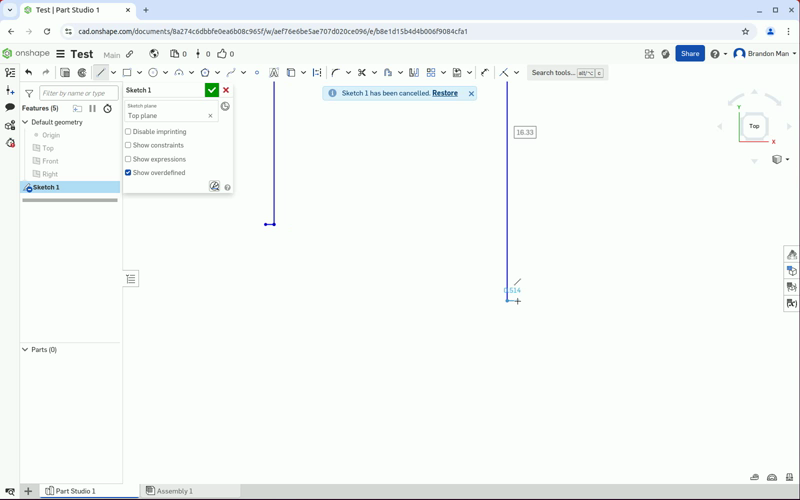
scroll(6)
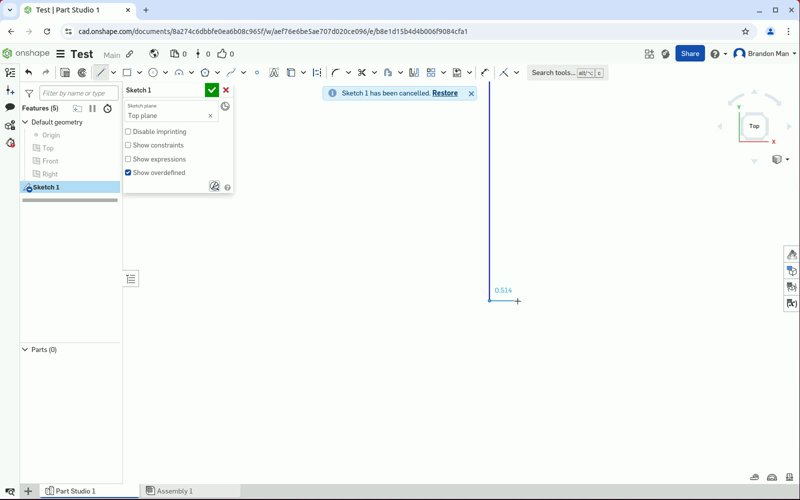
click(517, 300)
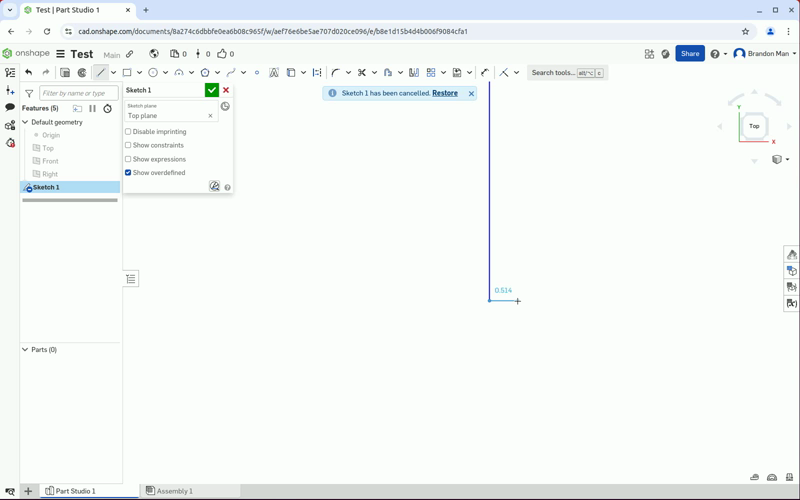
scroll(-6)
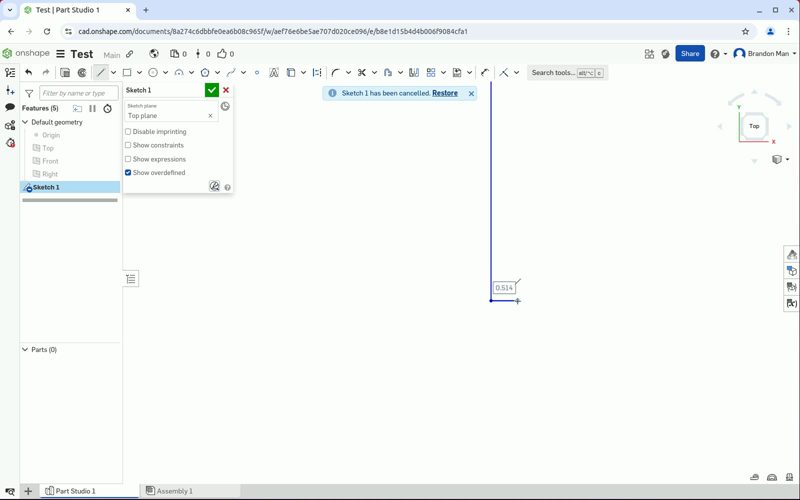
scroll(-6)
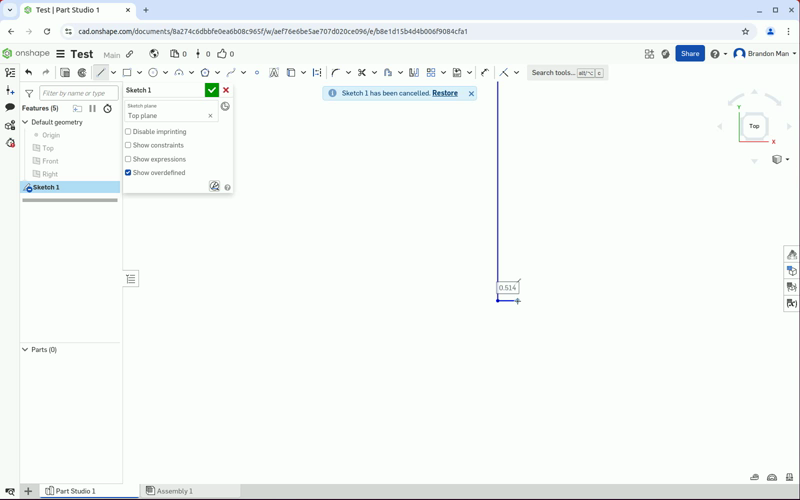
scroll(-6)
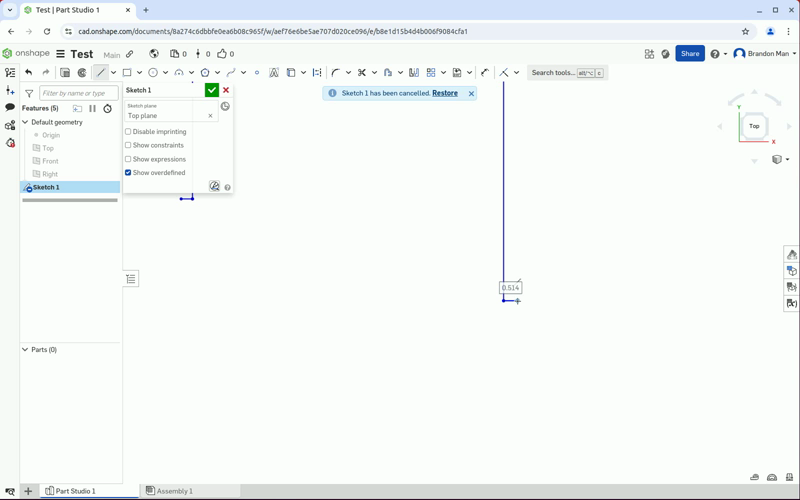
scroll(-6)
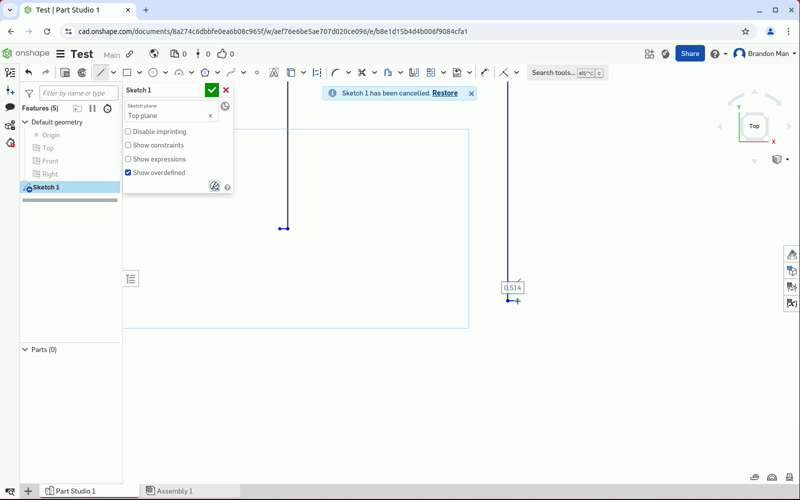
scroll(-6)
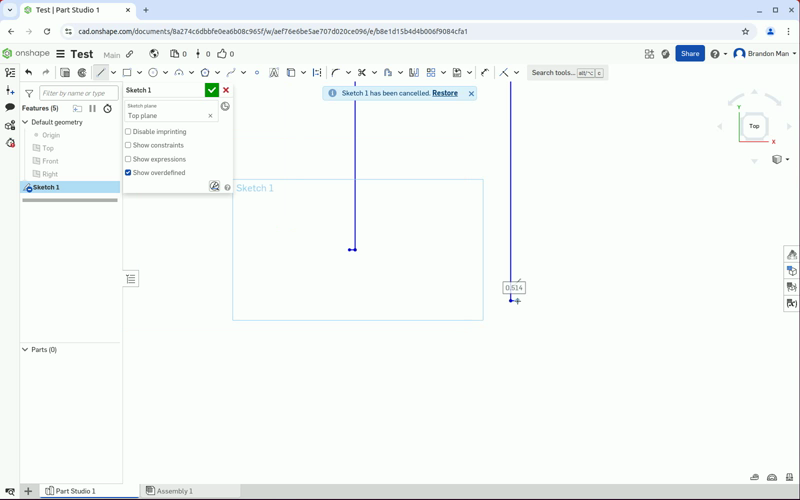
scroll(-6)
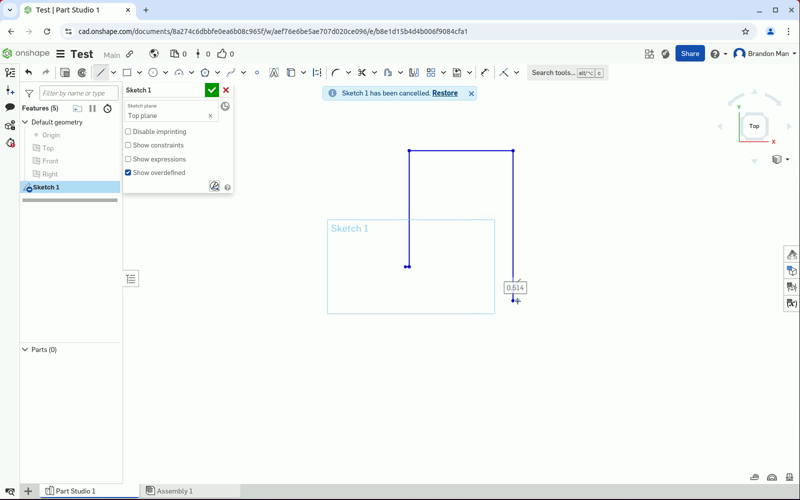
scroll(-6)
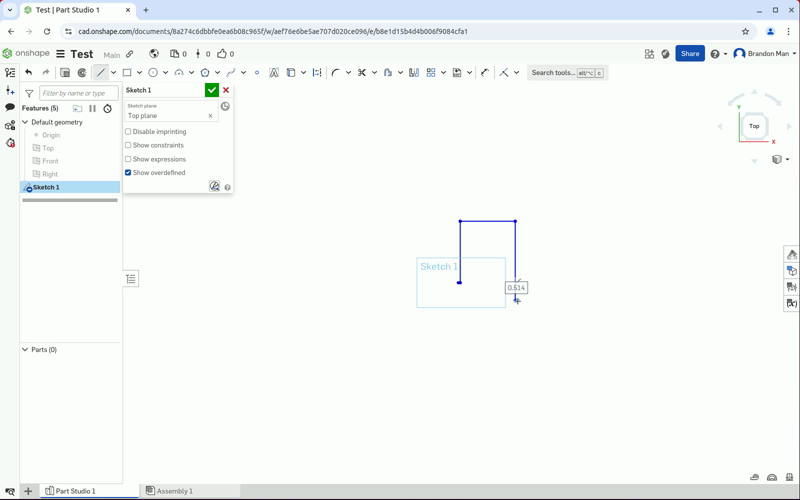
key_up(shift)
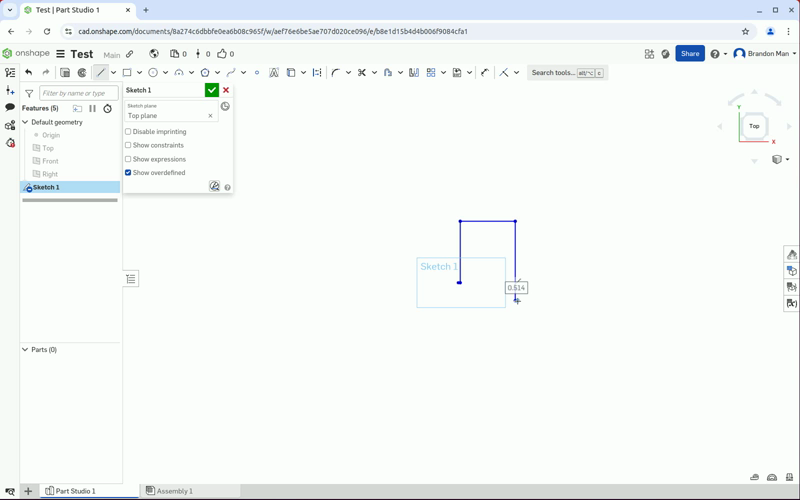
key_down(shift)
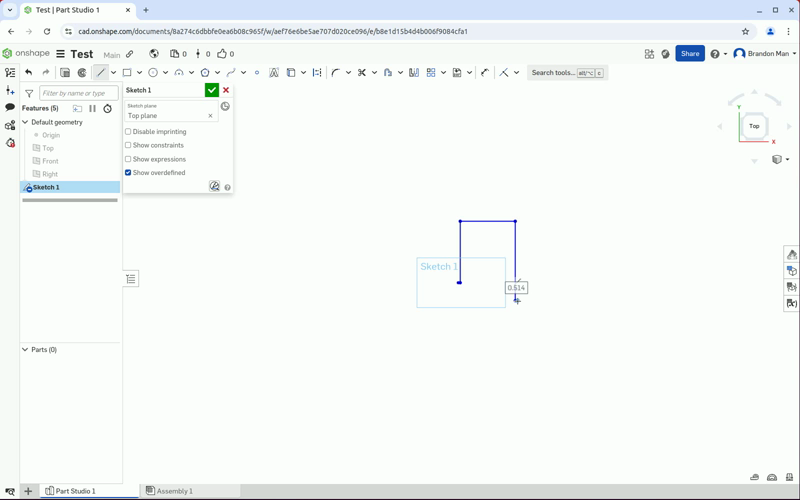
mouse_move(517, 219)
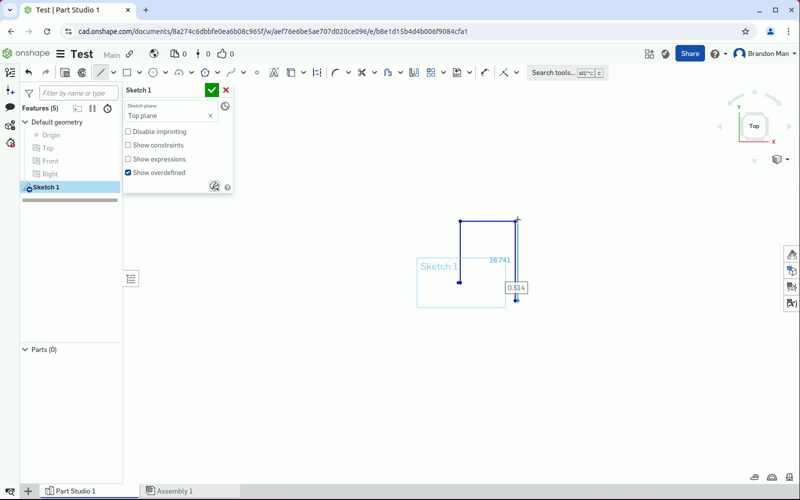
scroll(6)
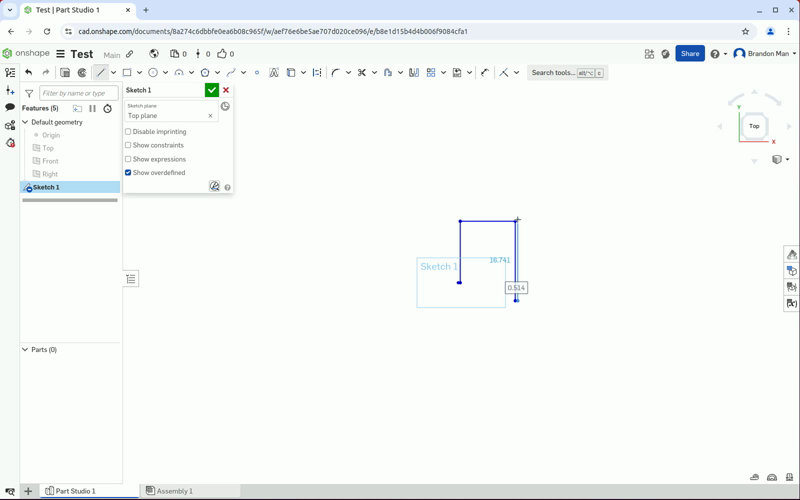
scroll(6)
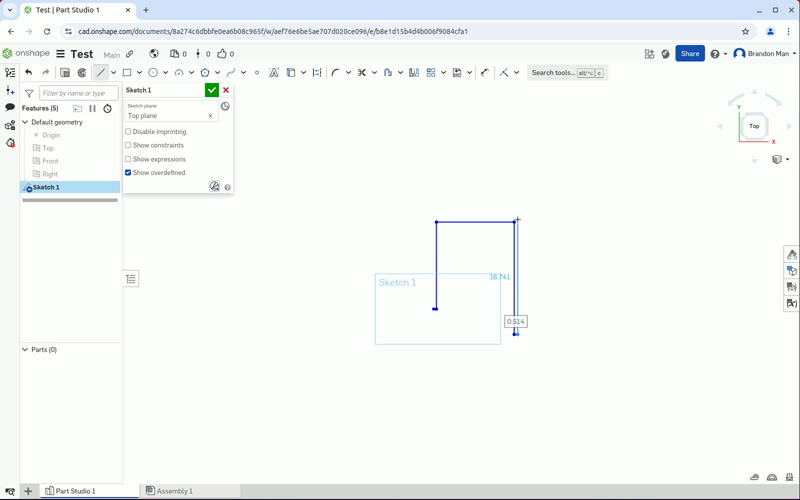
scroll(6)
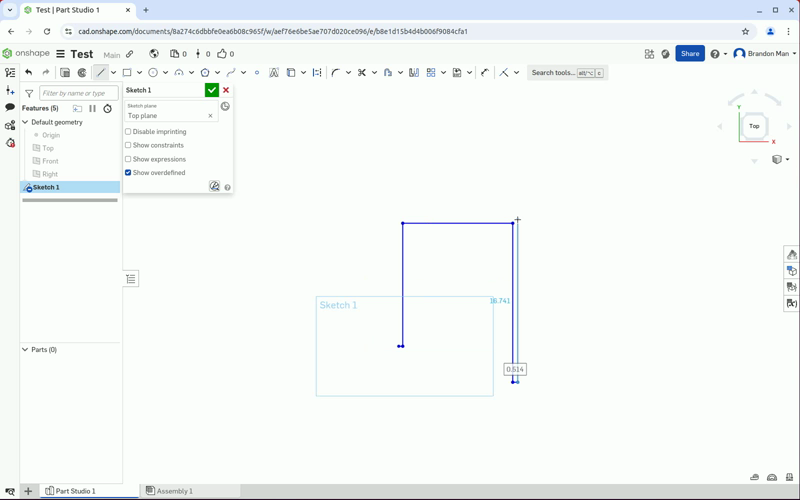
scroll(6)
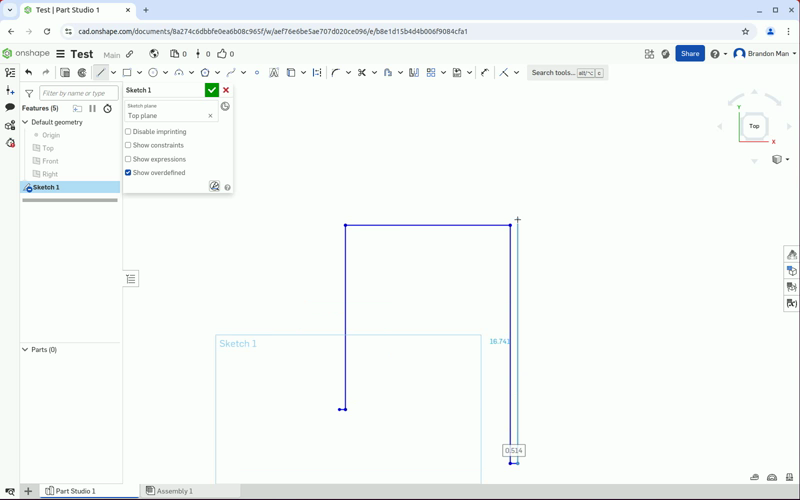
scroll(6)
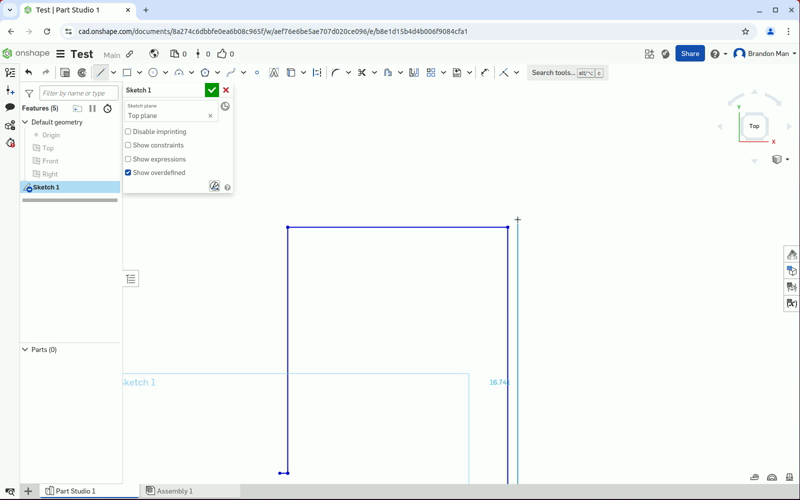
scroll(6)
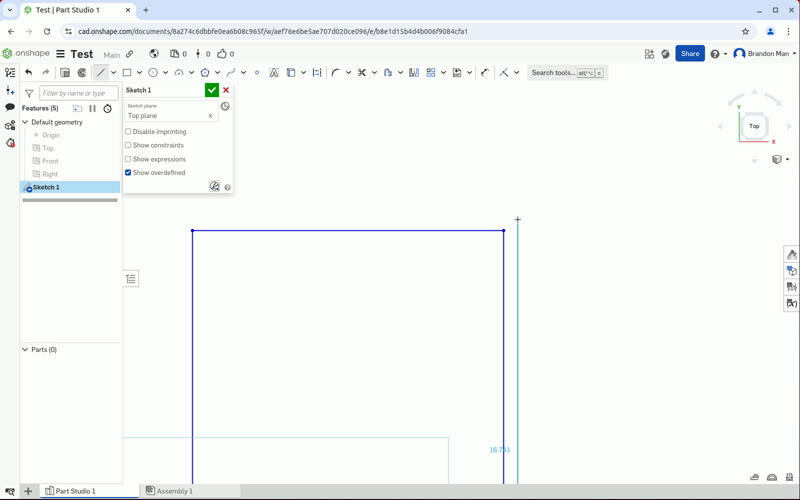
scroll(6)
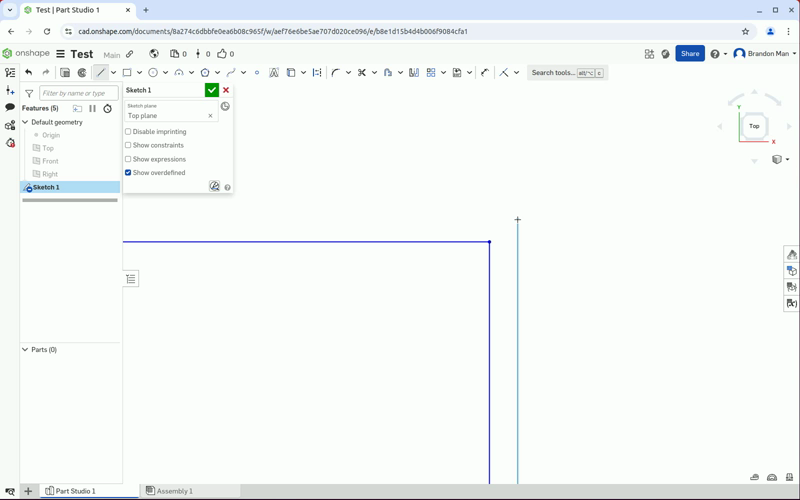
click(517, 219)
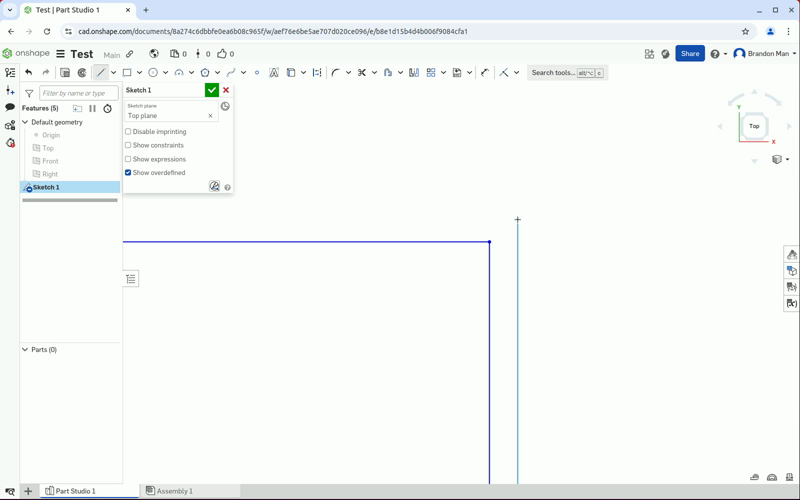
scroll(-6)
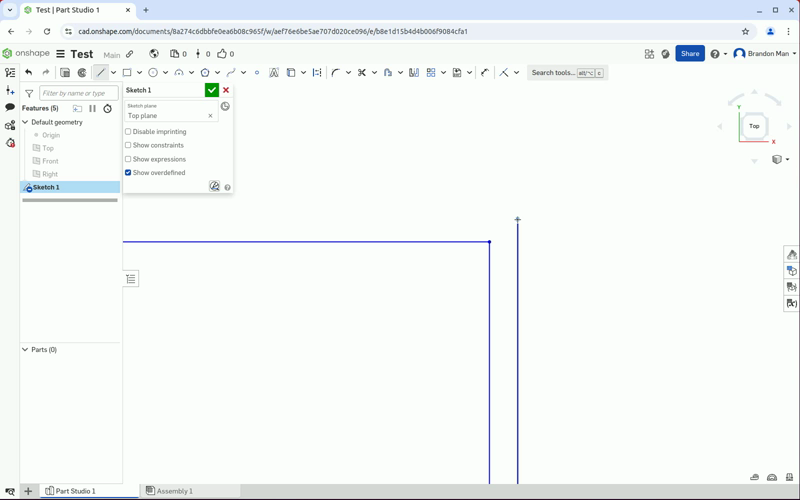
scroll(-6)
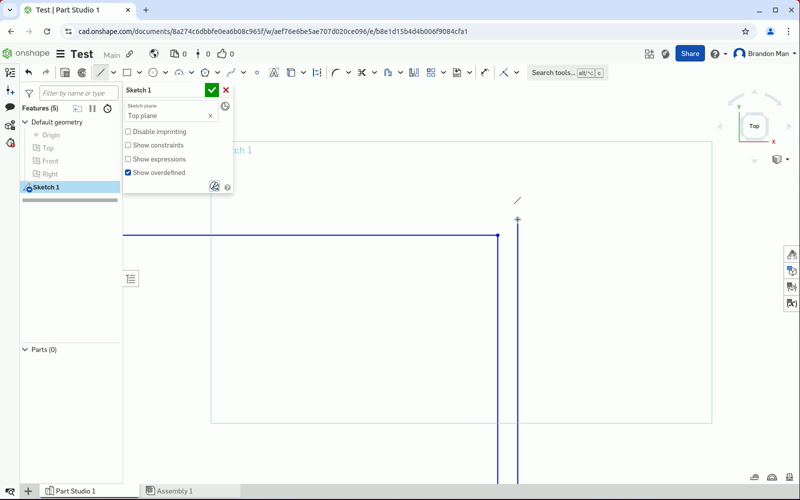
scroll(-6)
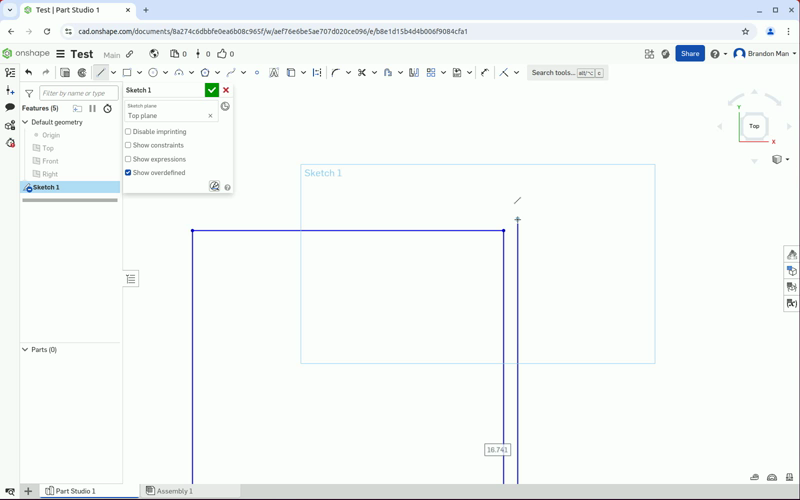
scroll(-6)
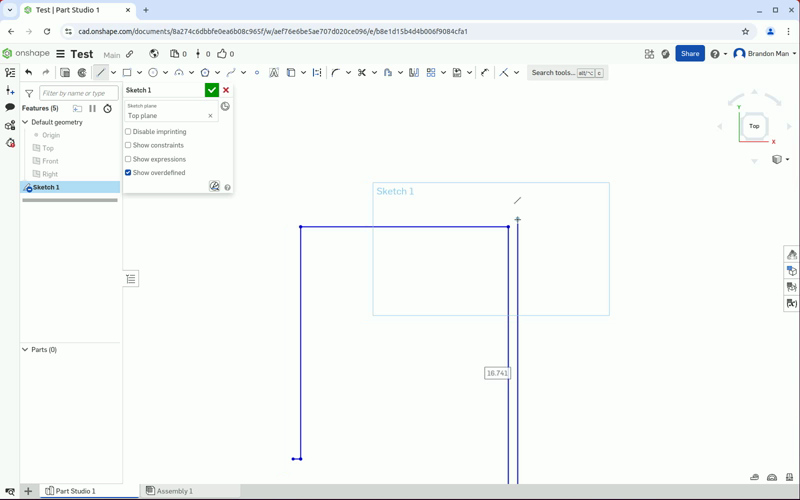
scroll(-6)
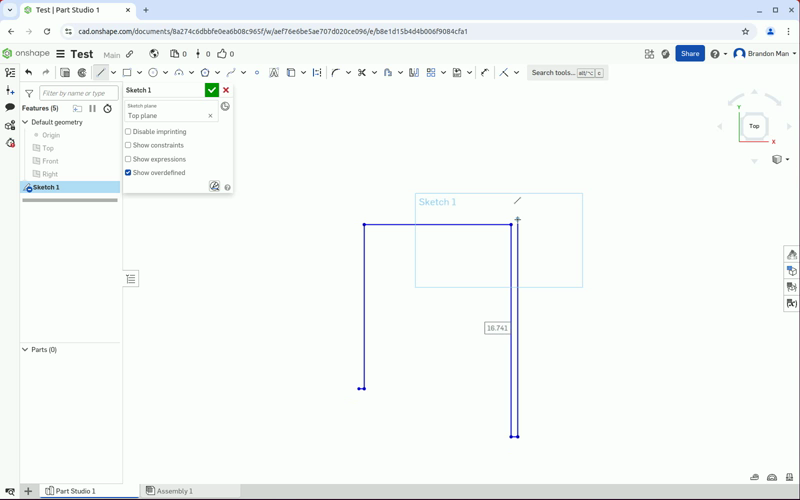
scroll(-6)
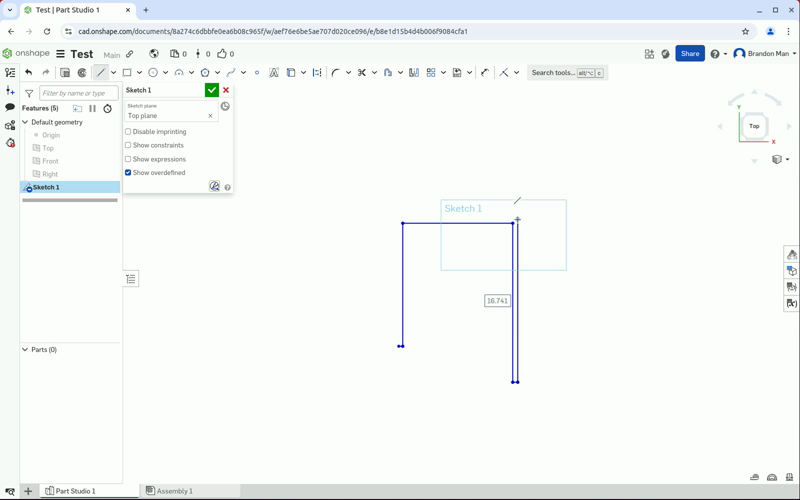
scroll(-6)
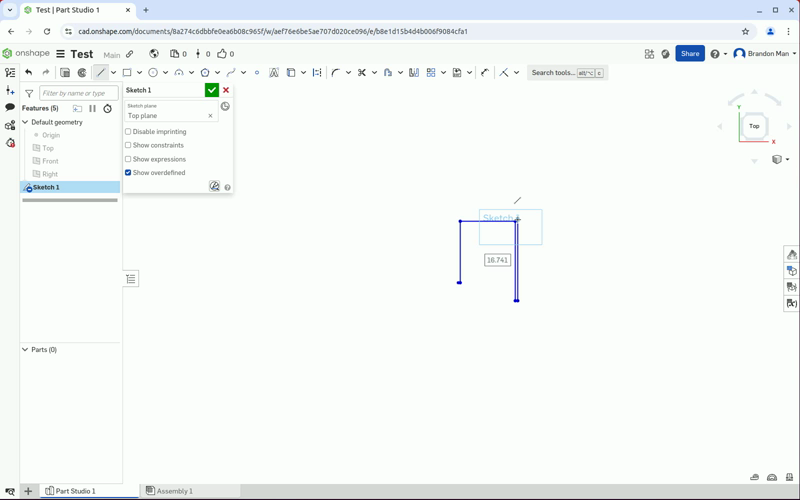
key_up(shift)
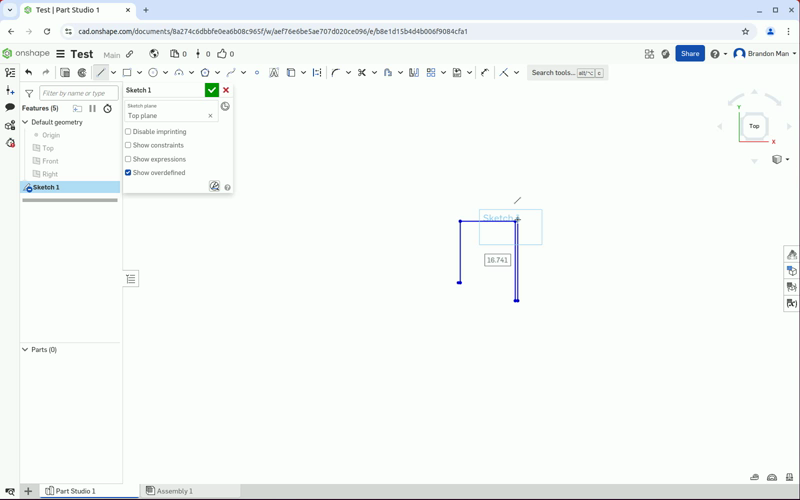
key_down(shift)
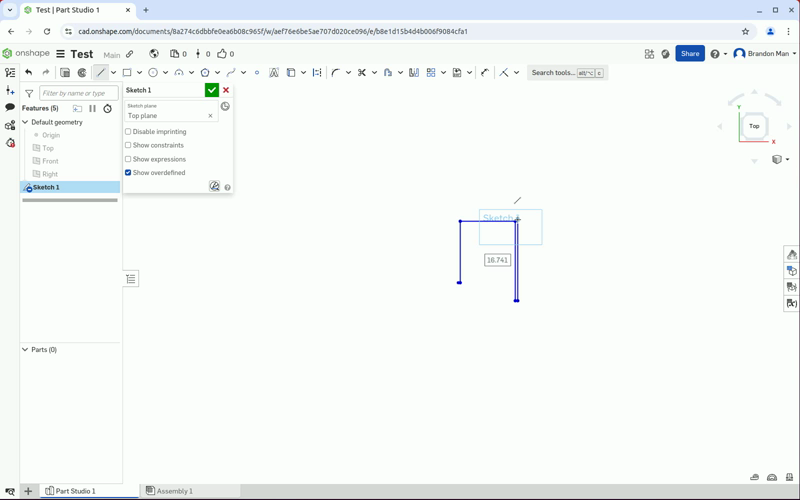
mouse_move(547, 219)
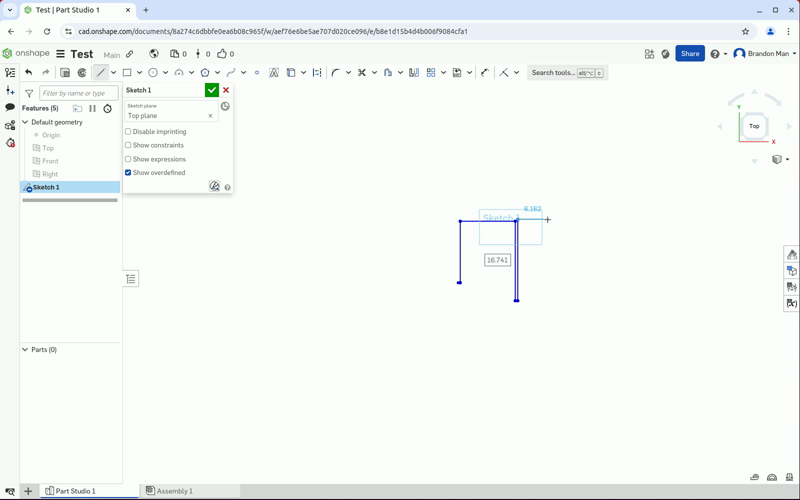
mouse_move(458, 219)
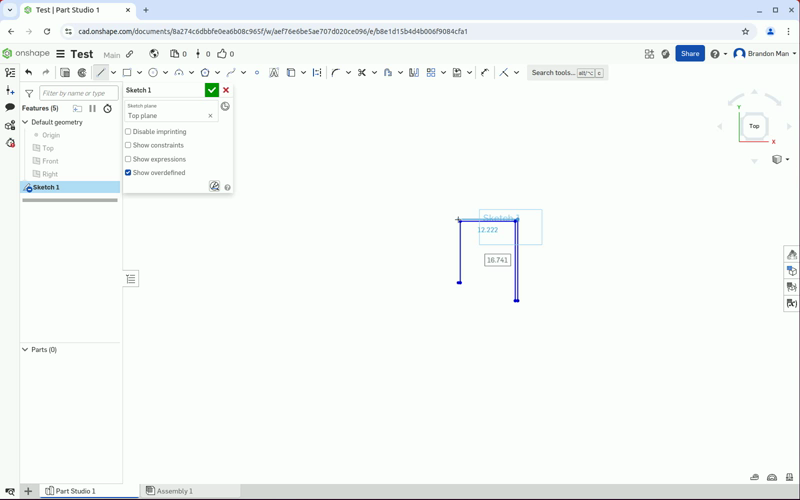
scroll(6)
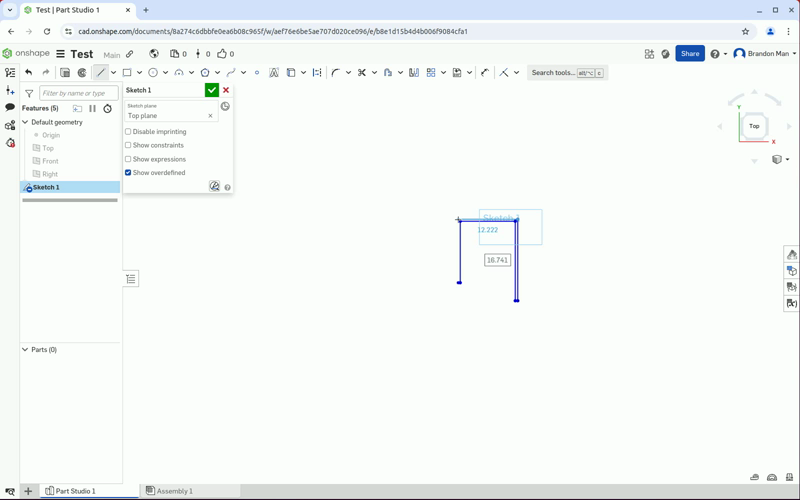
scroll(6)
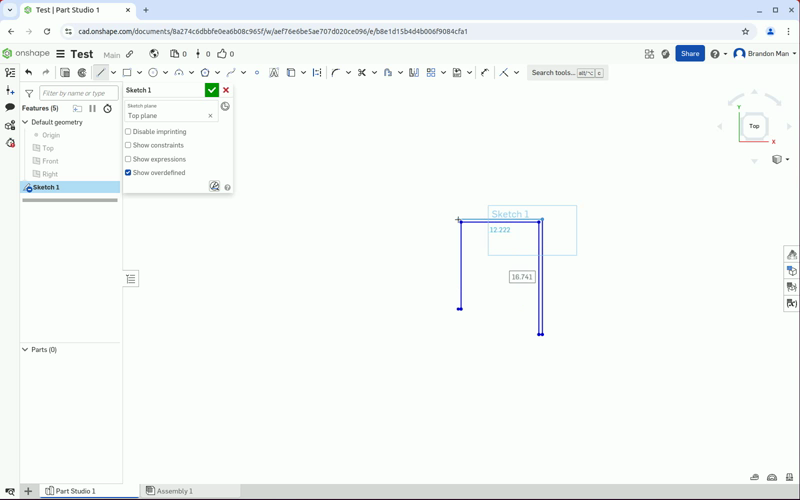
scroll(6)
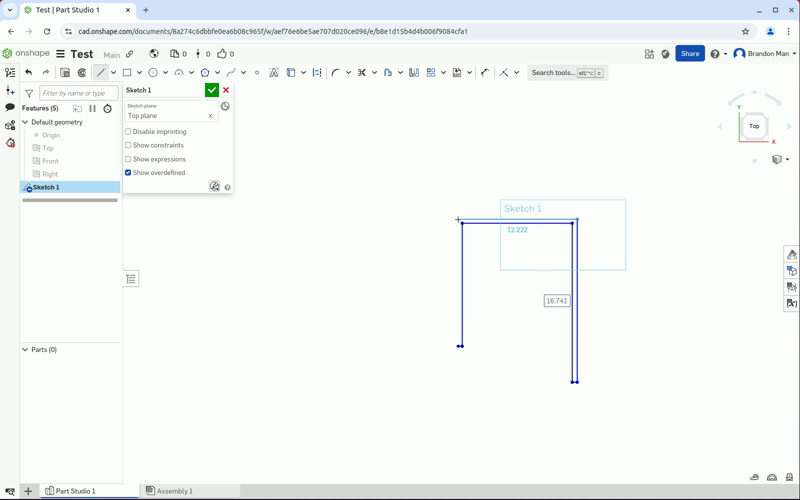
scroll(6)
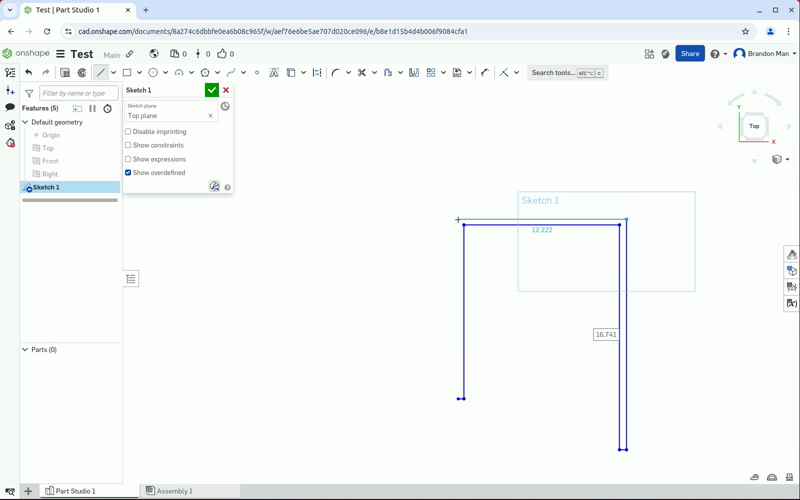
scroll(6)
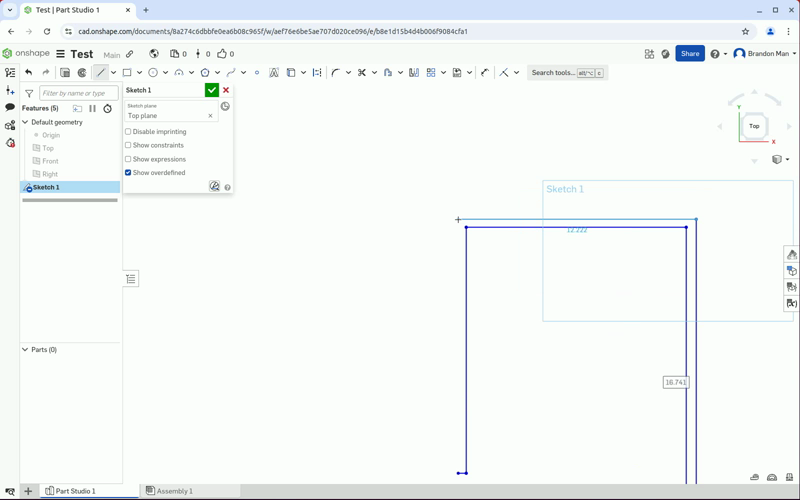
scroll(6)
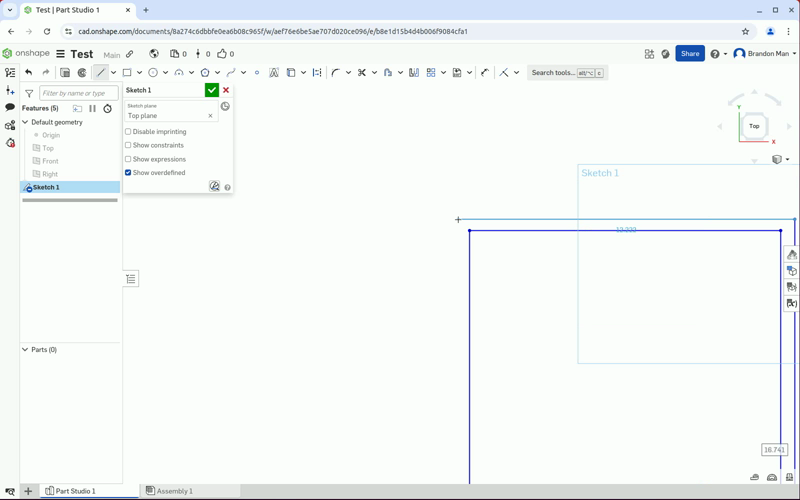
scroll(6)
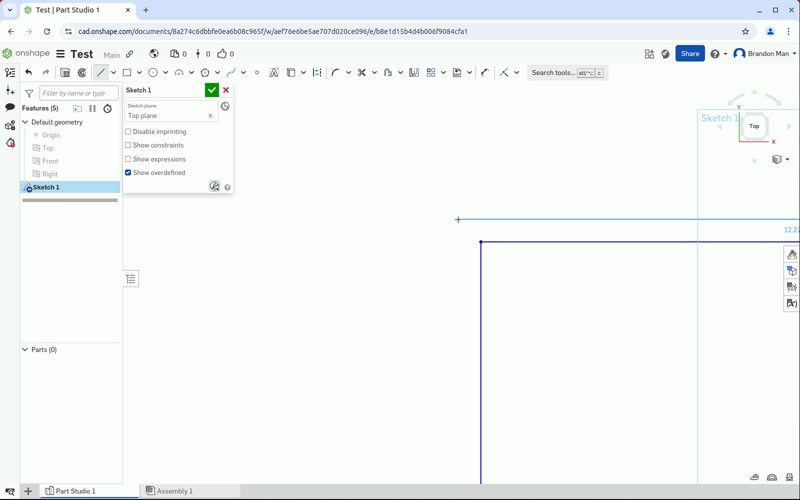
click(458, 219)
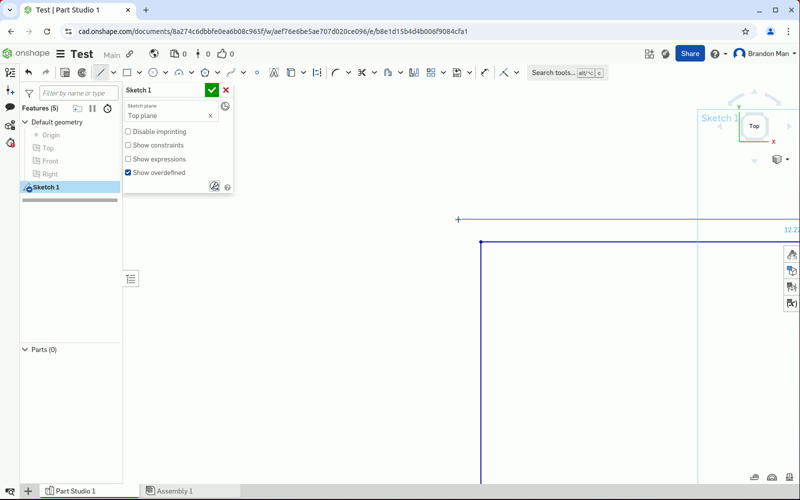
scroll(-6)
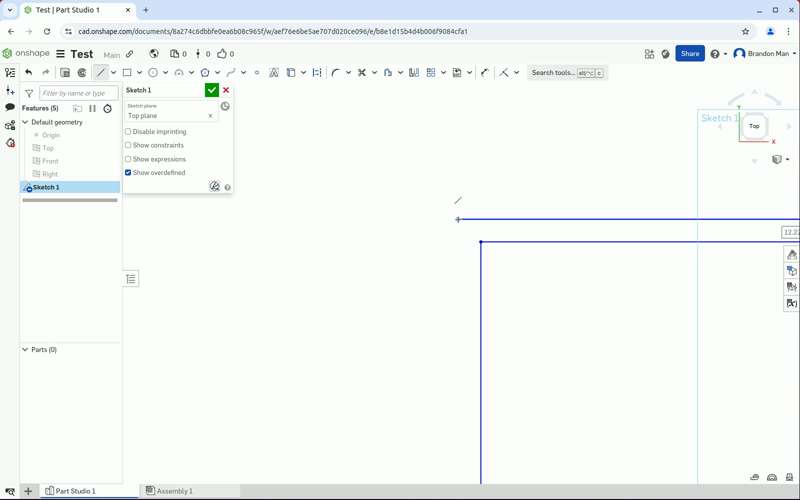
scroll(-6)
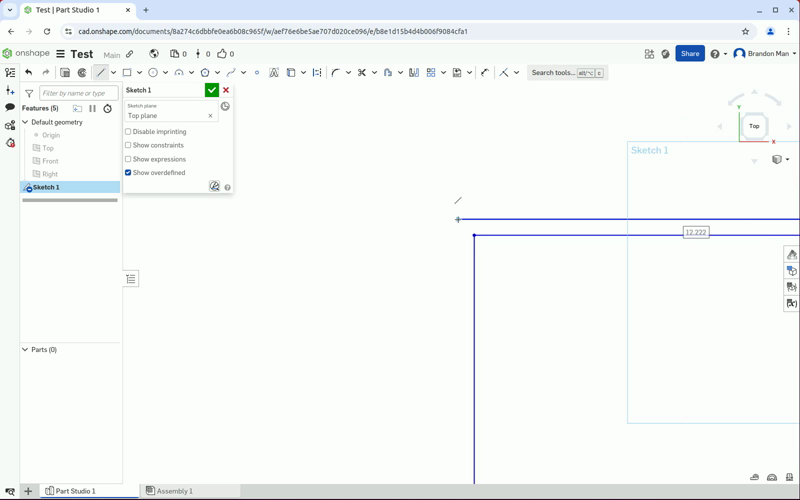
scroll(-6)
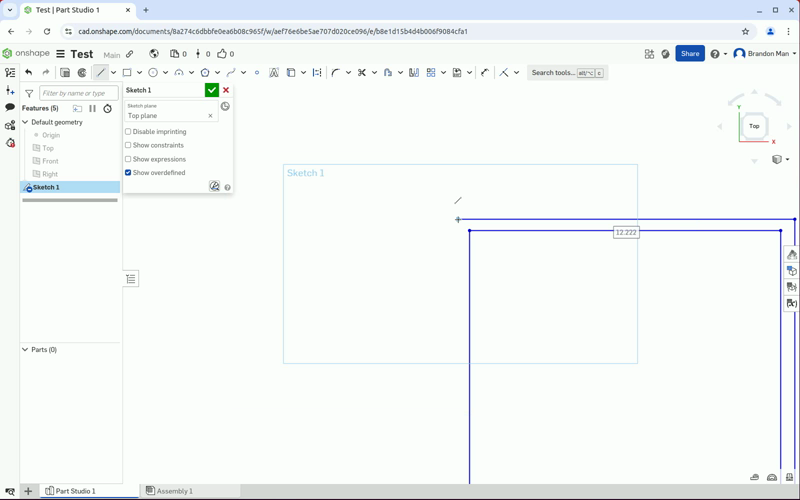
scroll(-6)
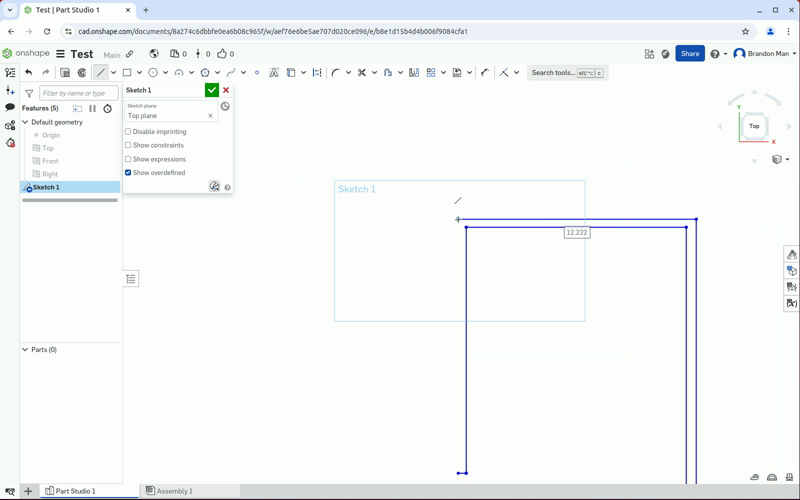
scroll(-6)
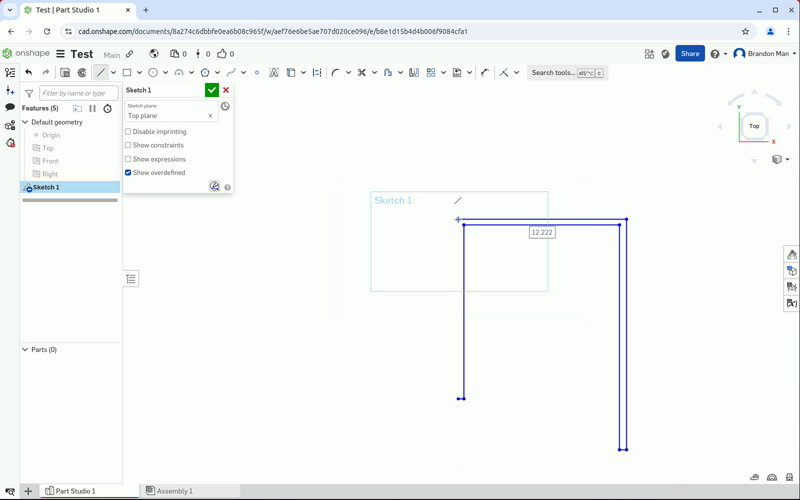
scroll(-6)
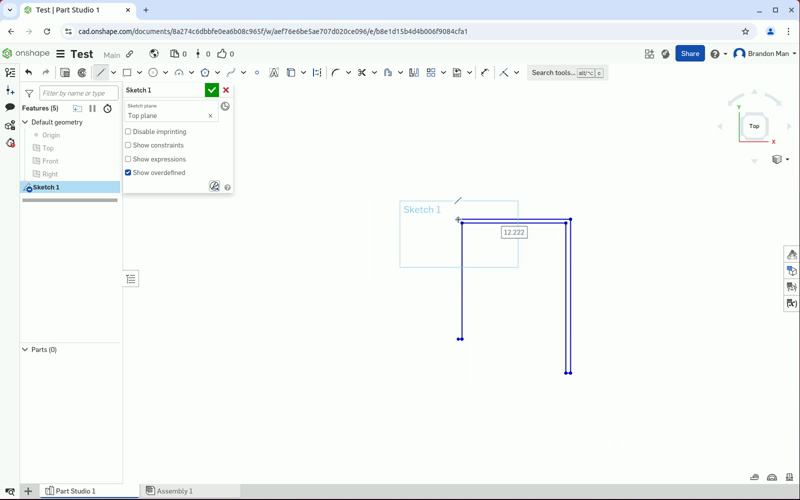
scroll(-6)
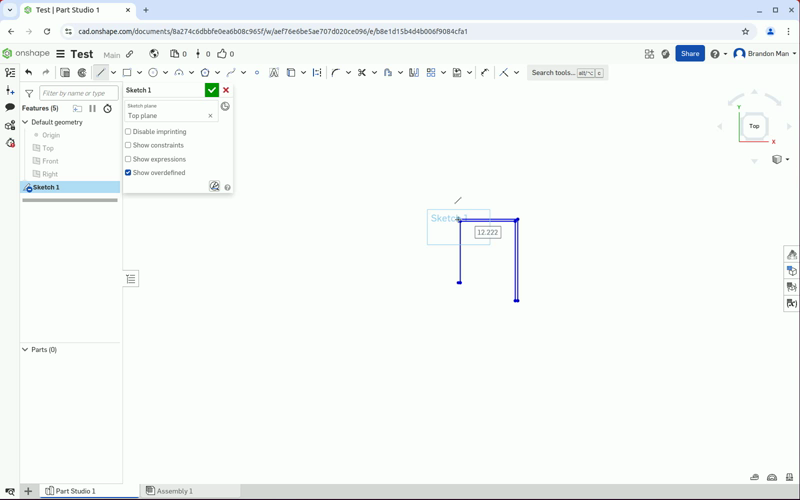
key_up(shift)
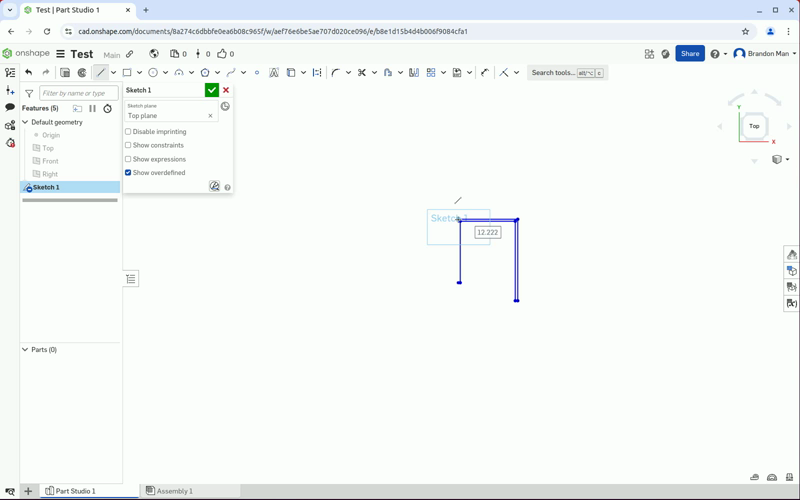
key_down(shift)
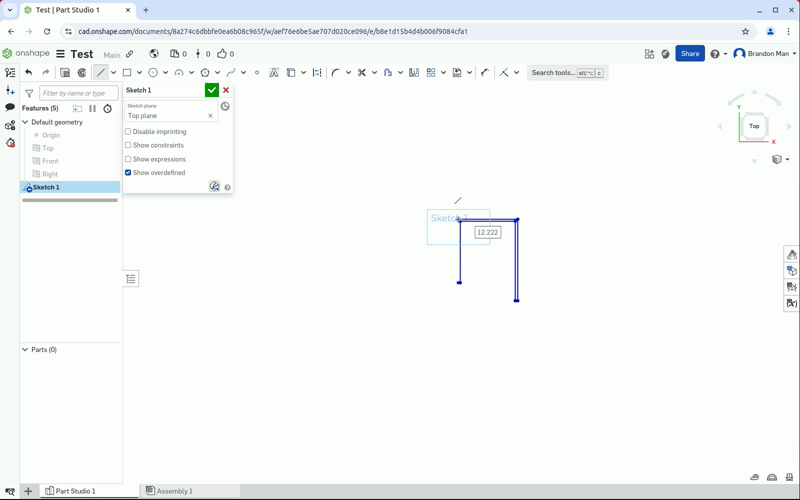
mouse_move(458, 282)
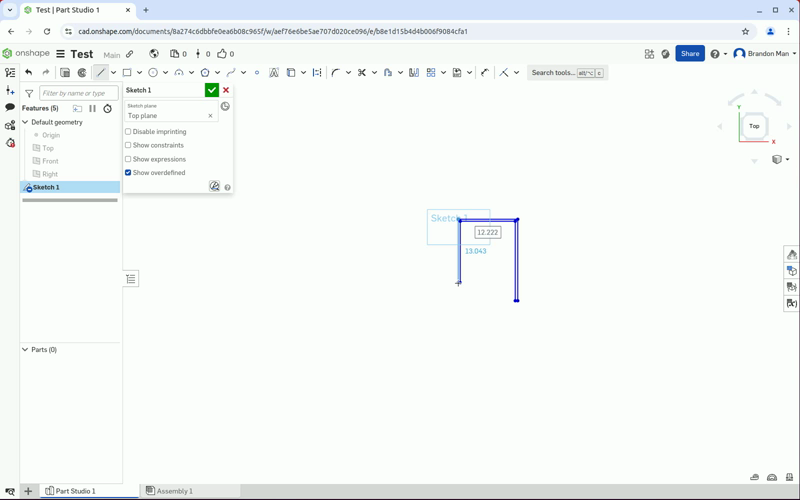
scroll(6)
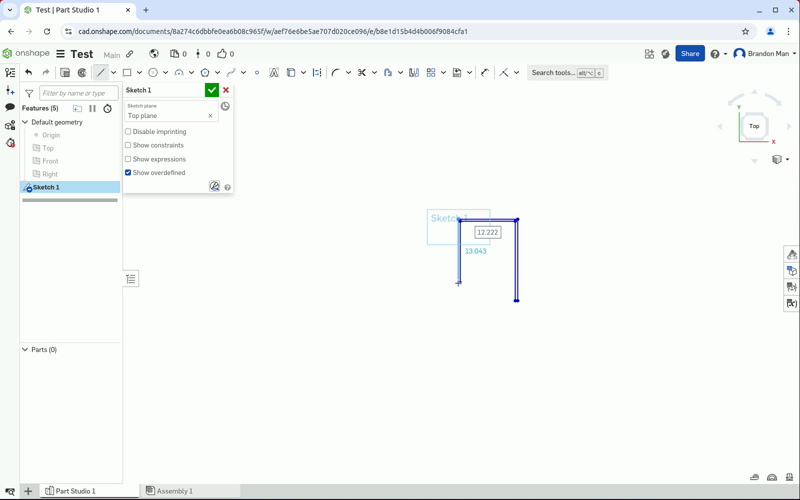
scroll(6)
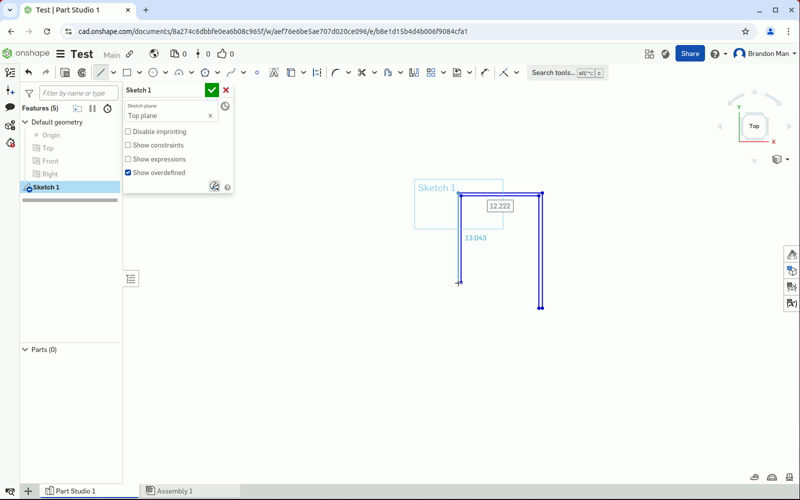
scroll(6)
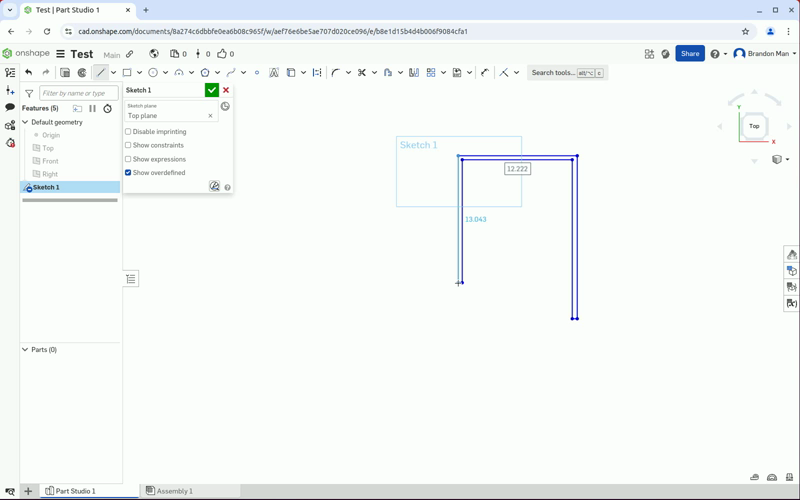
scroll(6)
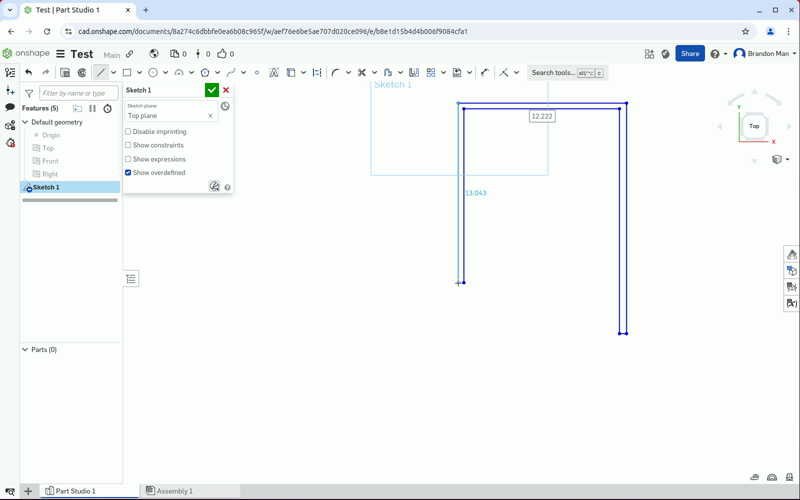
scroll(6)
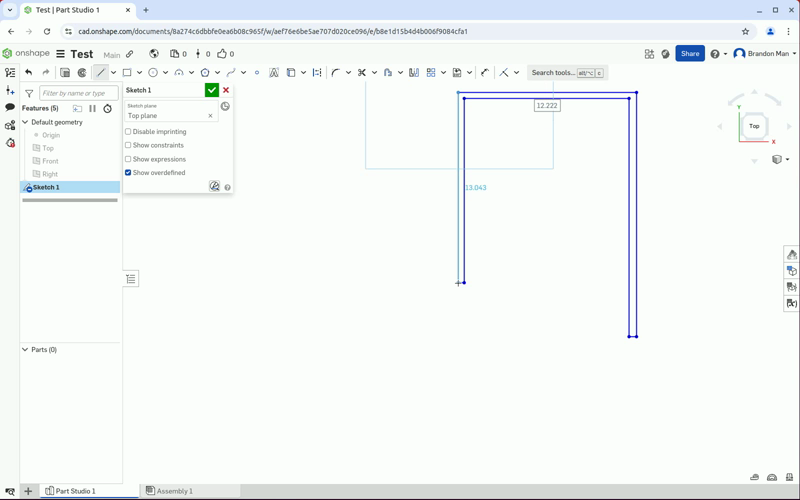
scroll(6)
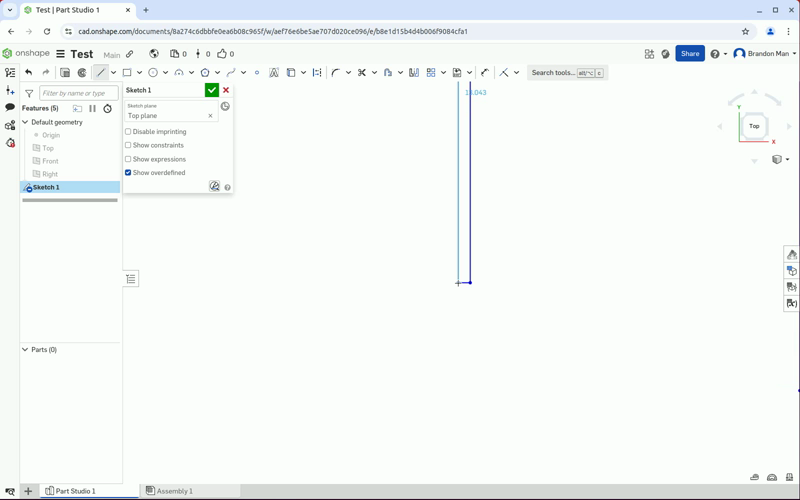
scroll(6)
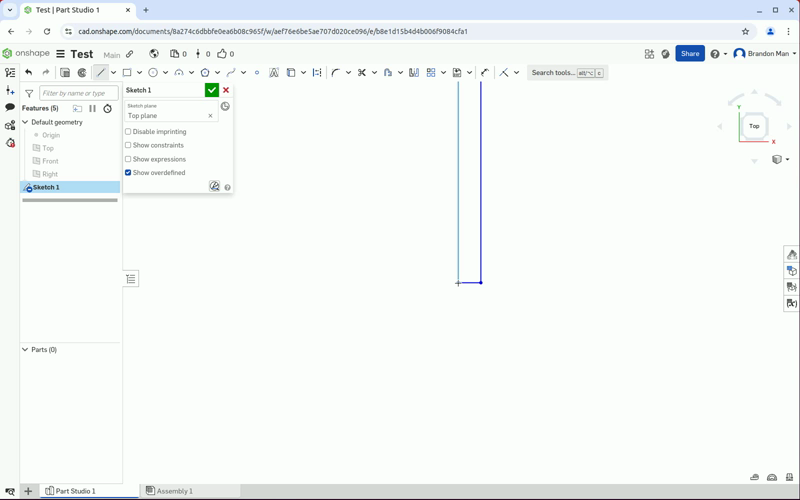
key_up(shift)
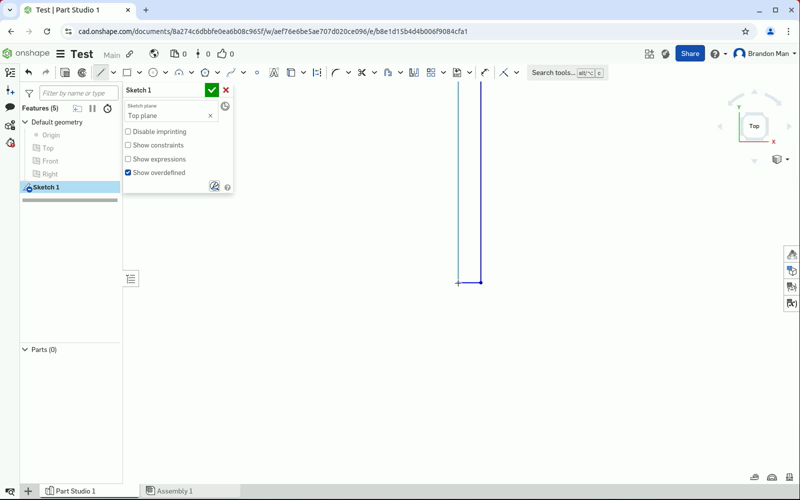
click(458, 282)
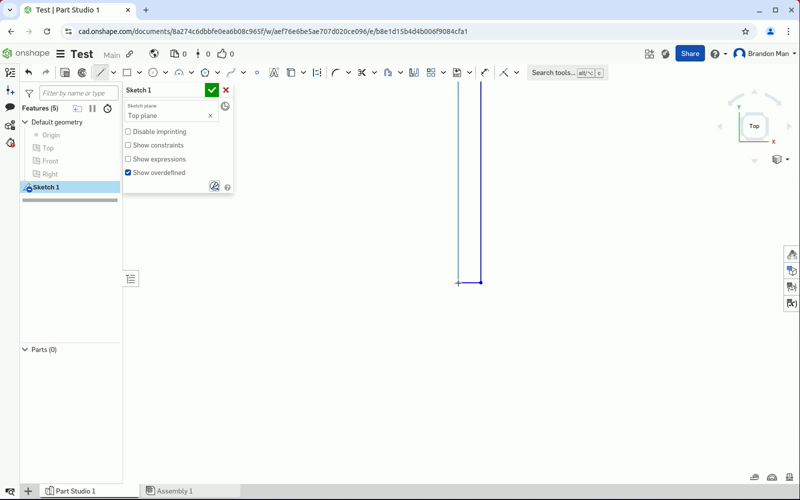
scroll(-6)
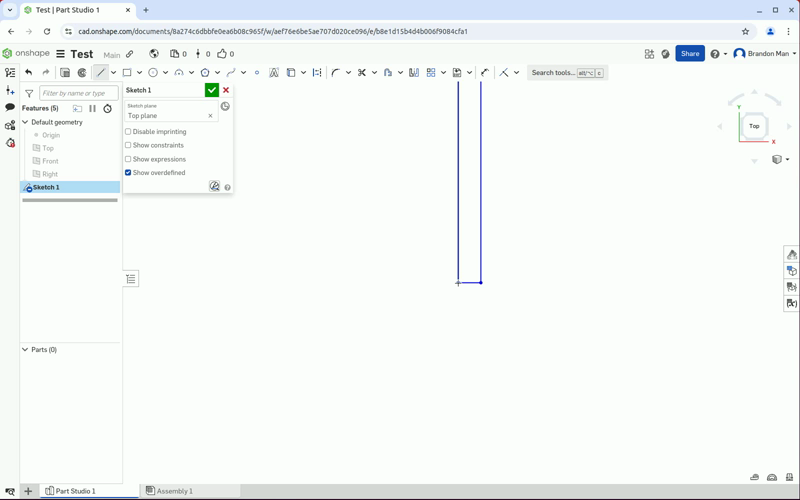
scroll(-6)
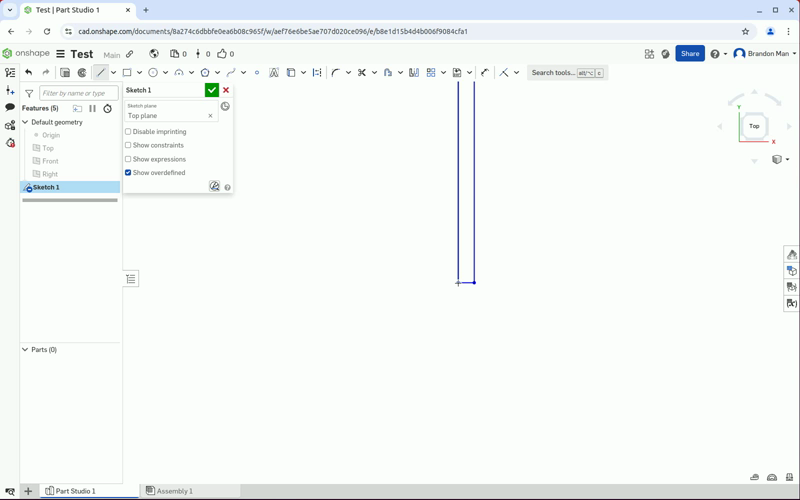
scroll(-6)
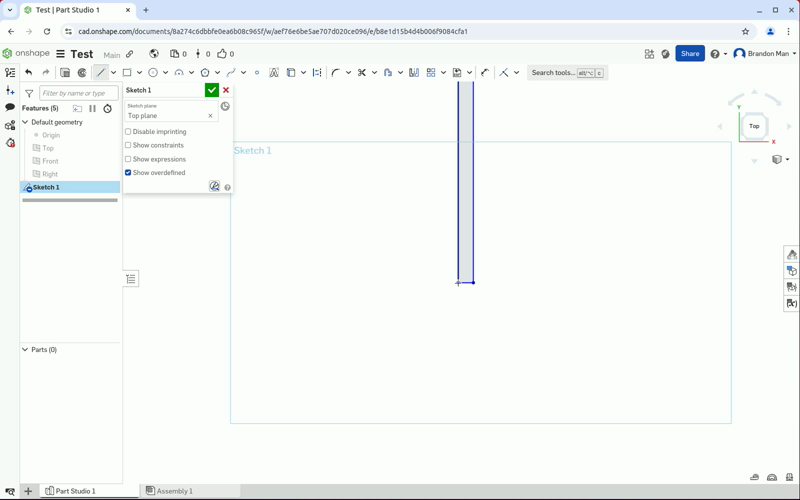
scroll(-6)
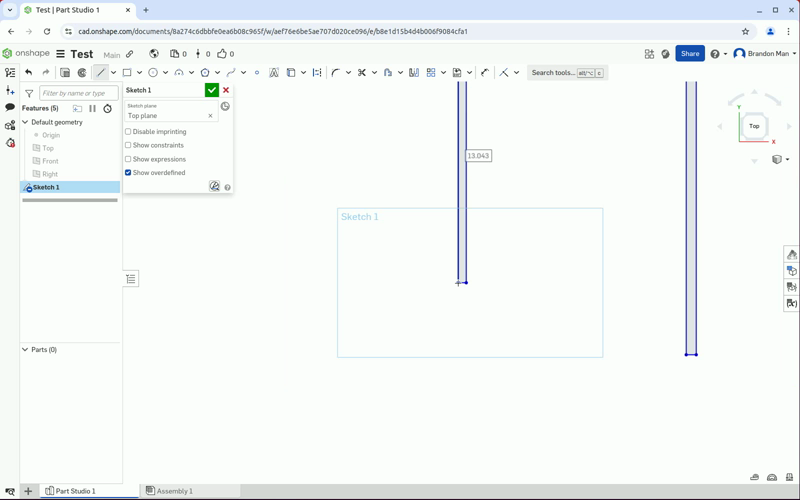
scroll(-6)
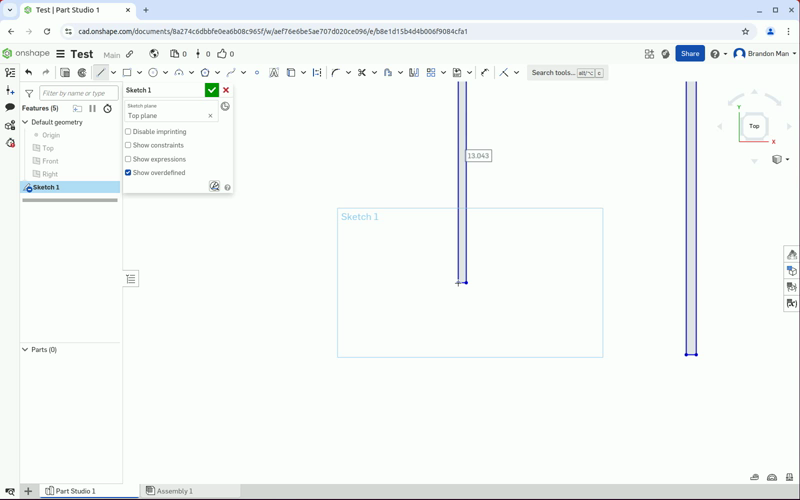
scroll(-6)
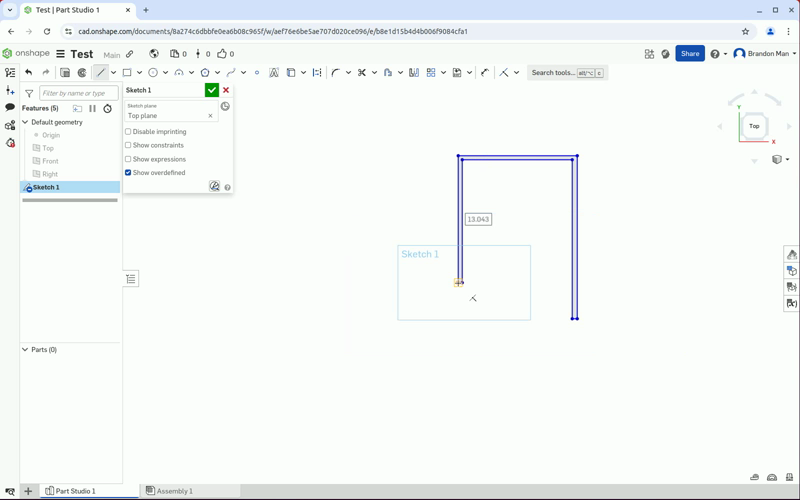
scroll(-6)
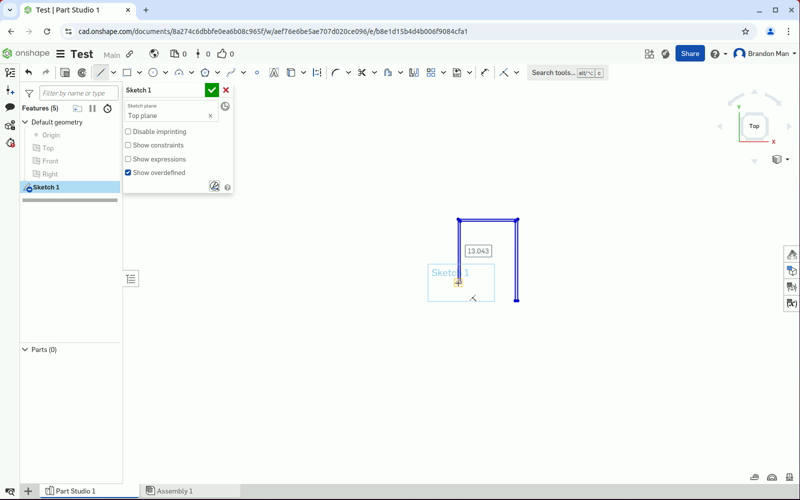
key(esc)
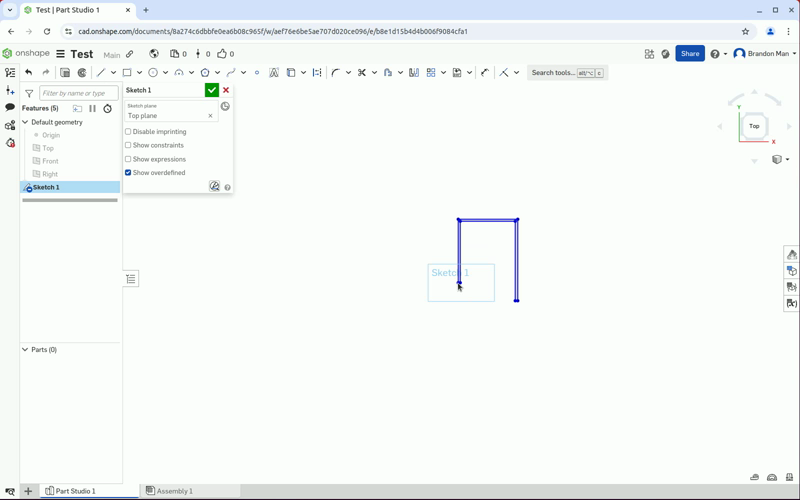
mouse_move(458, 278)
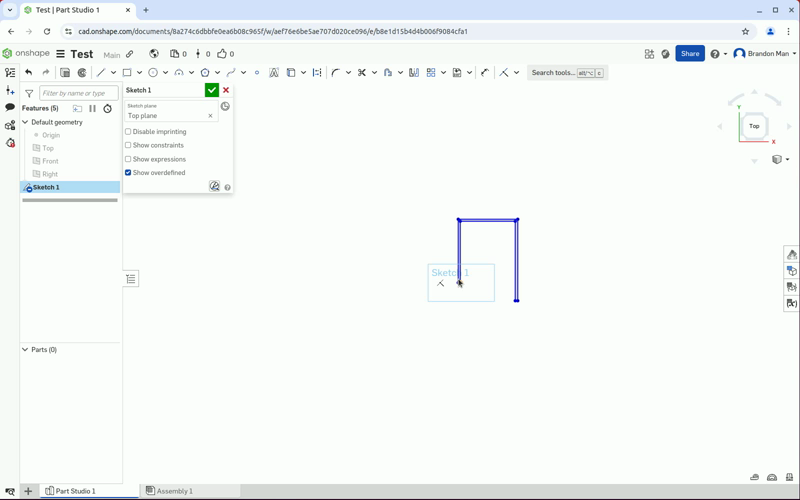
scroll(6)
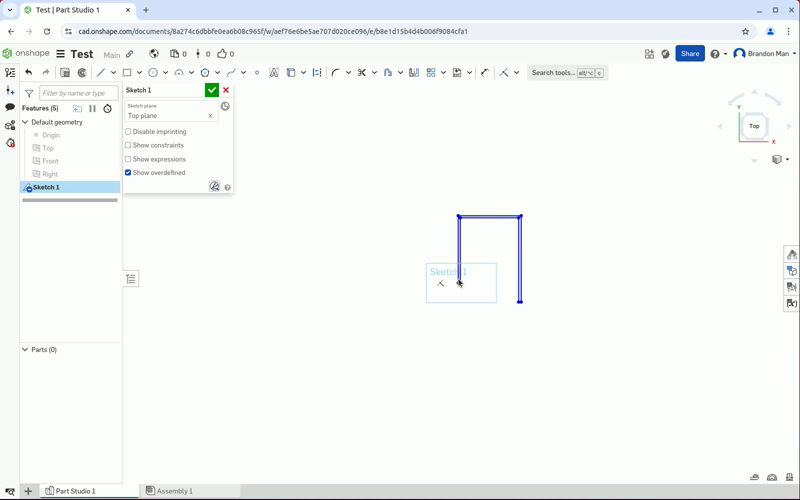
scroll(6)
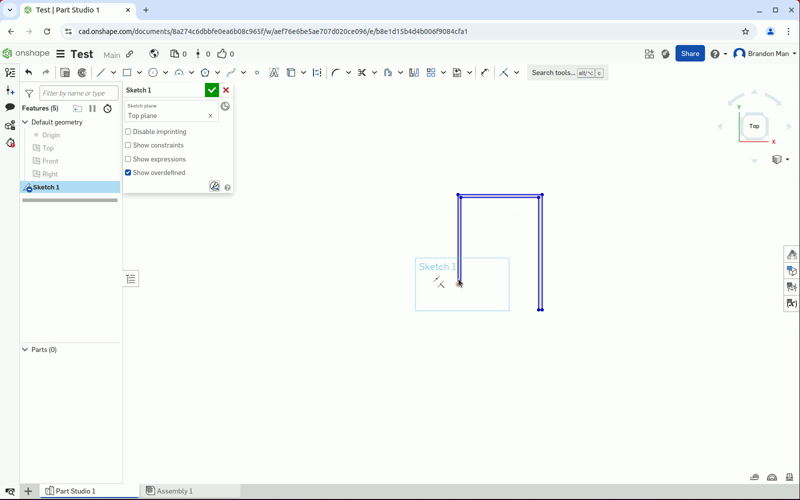
scroll(6)
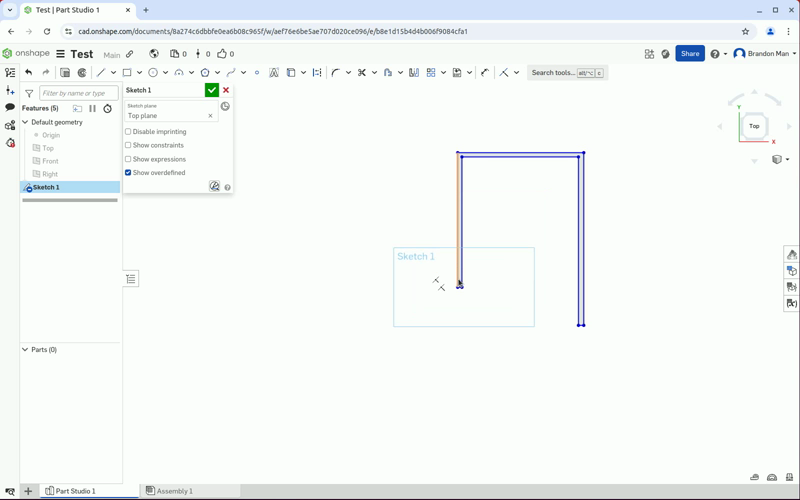
scroll(6)
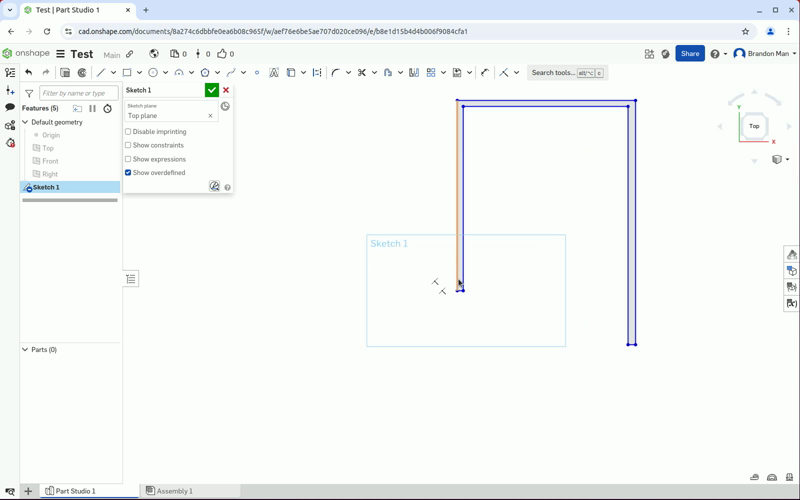
scroll(6)
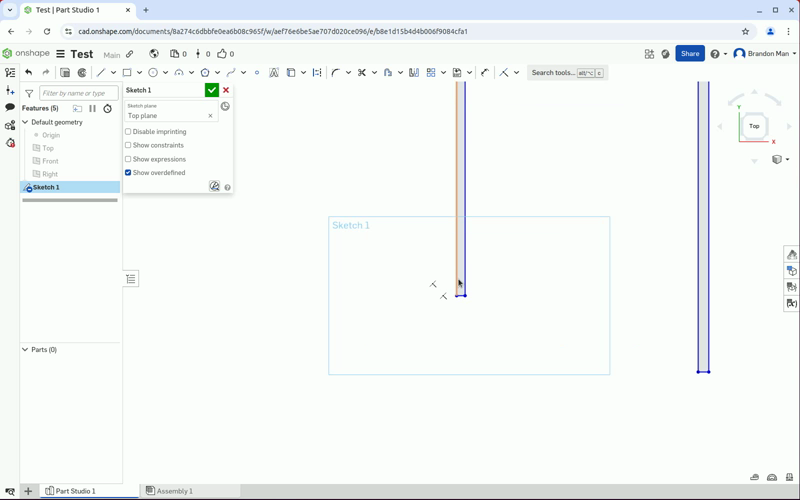
scroll(6)
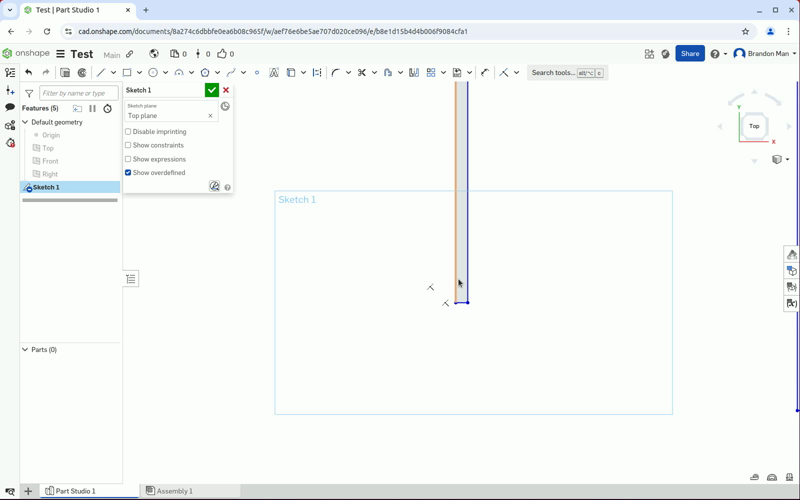
scroll(6)
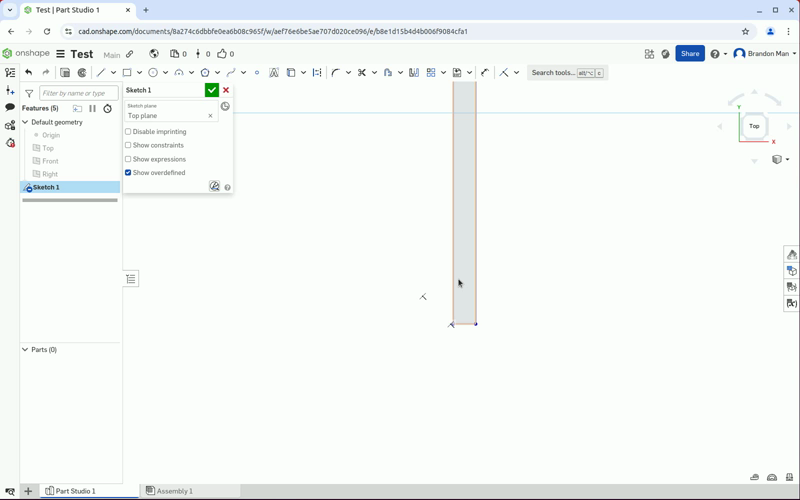
click(458, 278)
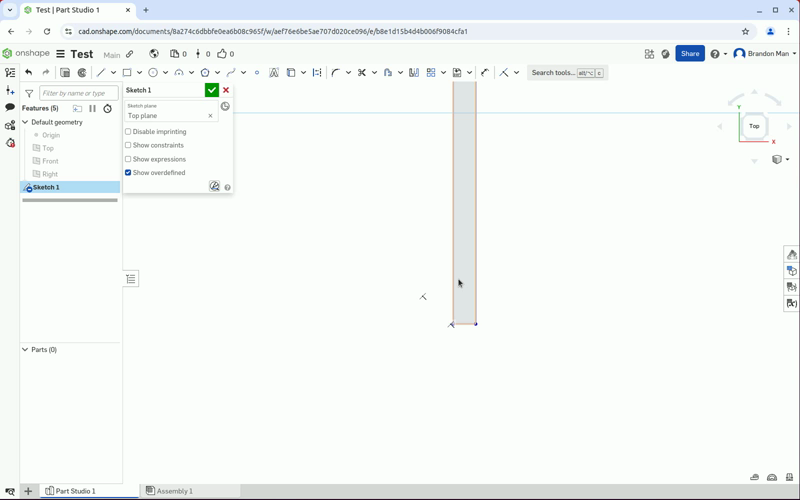
scroll(-6)
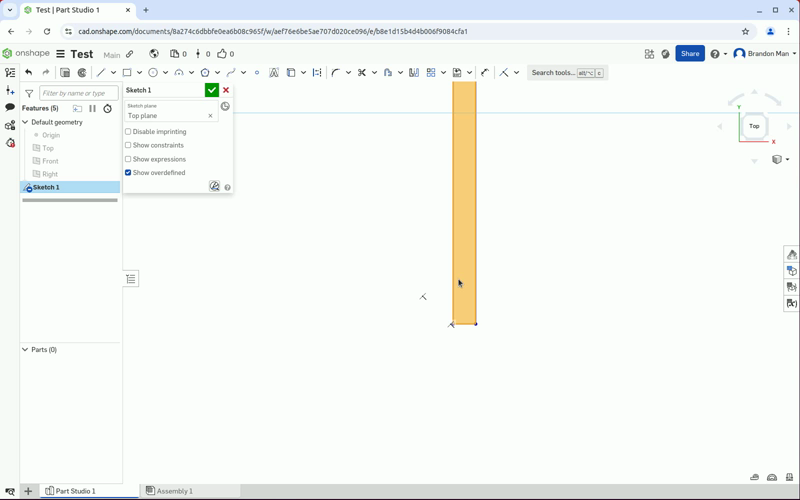
scroll(-6)
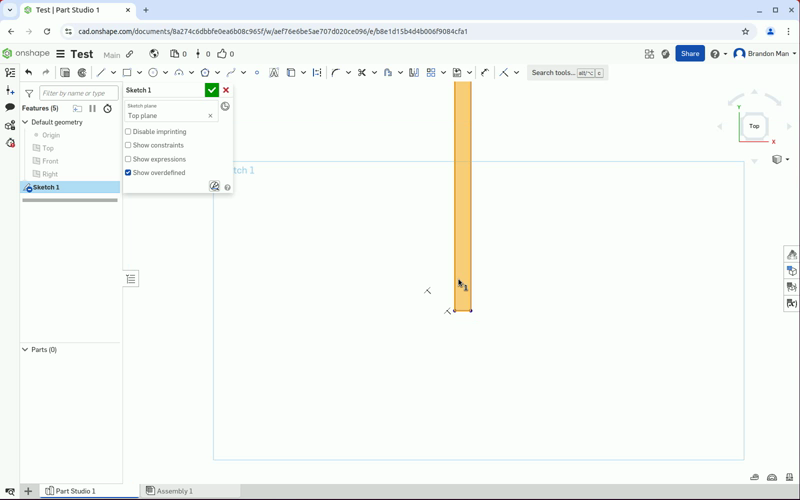
scroll(-6)
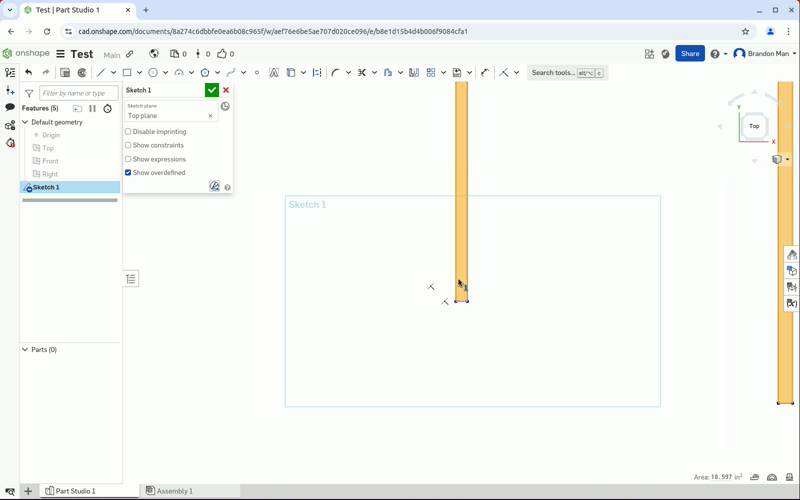
scroll(-6)
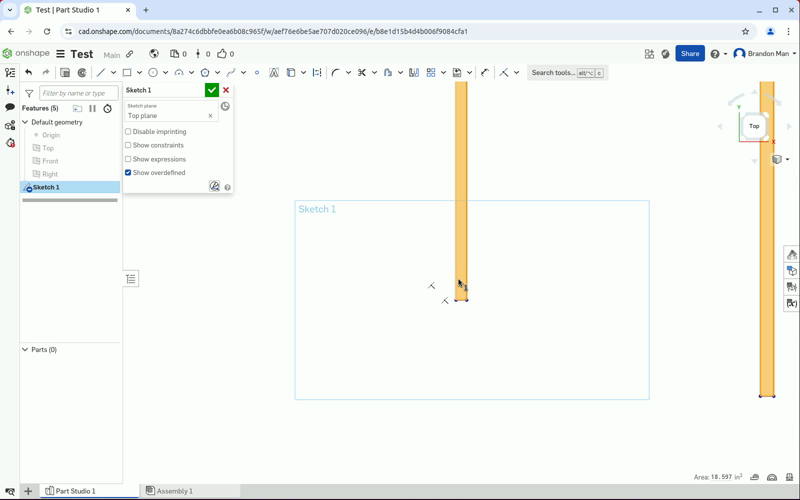
scroll(-6)
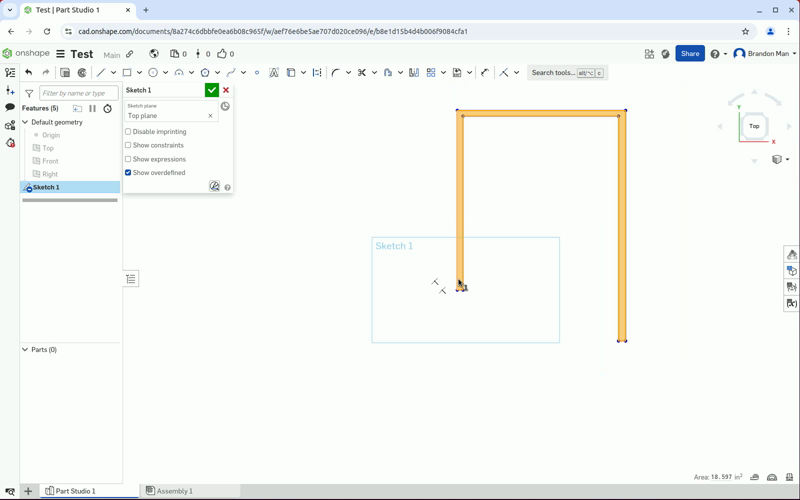
scroll(-6)
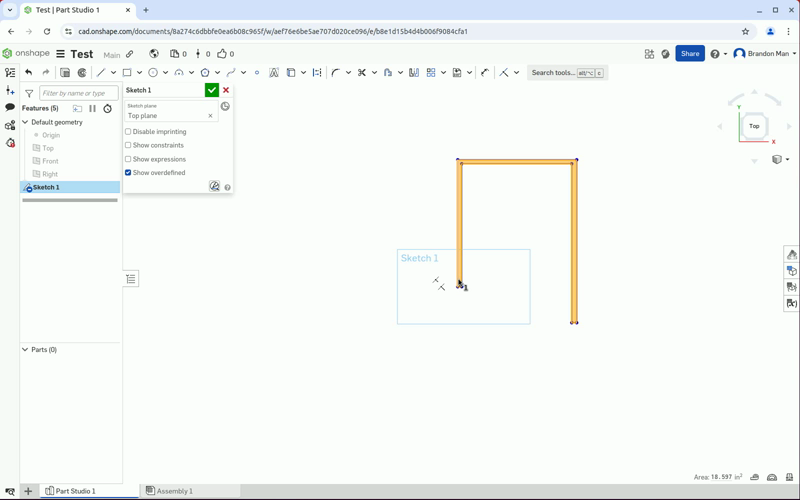
scroll(-6)
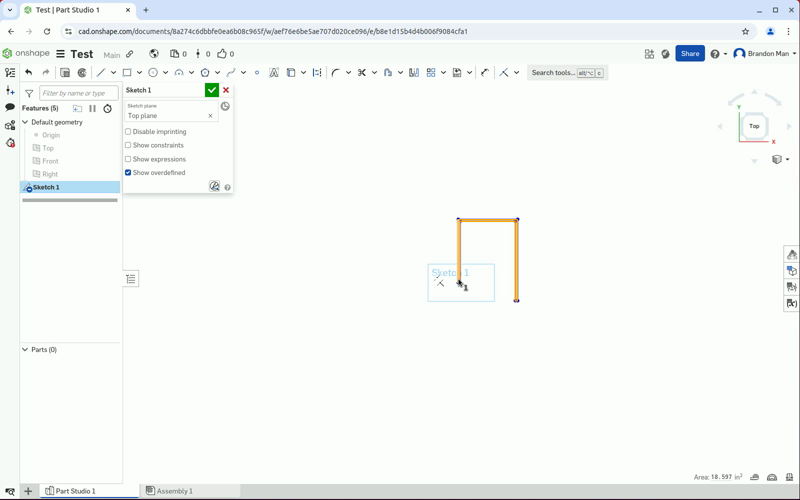
mouse_move(73, 352)
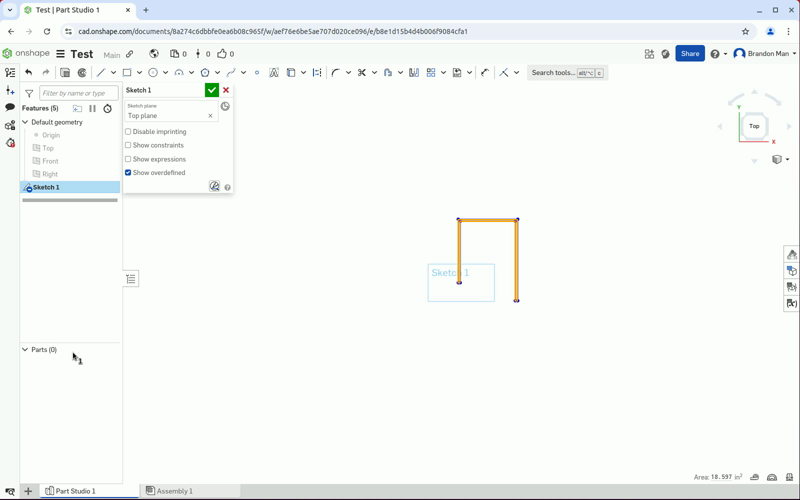
key(shift+y)
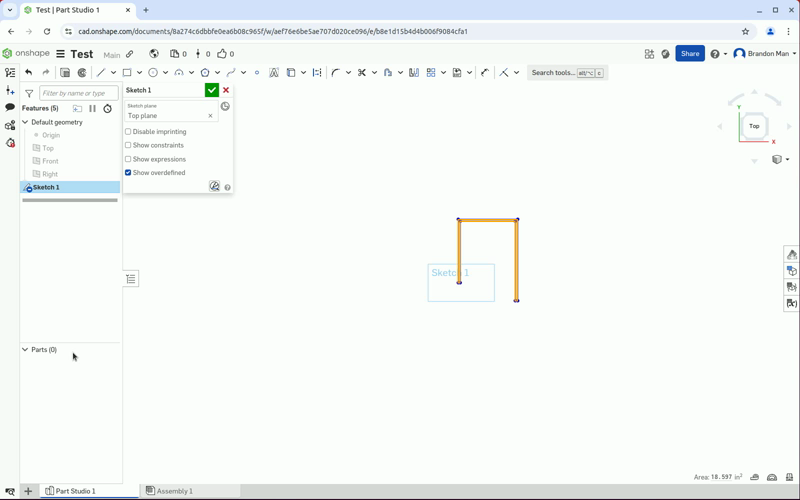
key(shift+e)
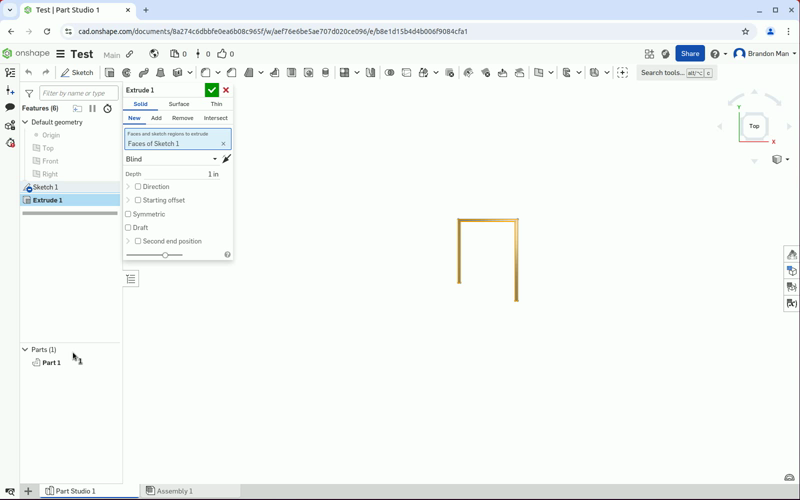
mouse_move(143, 106)
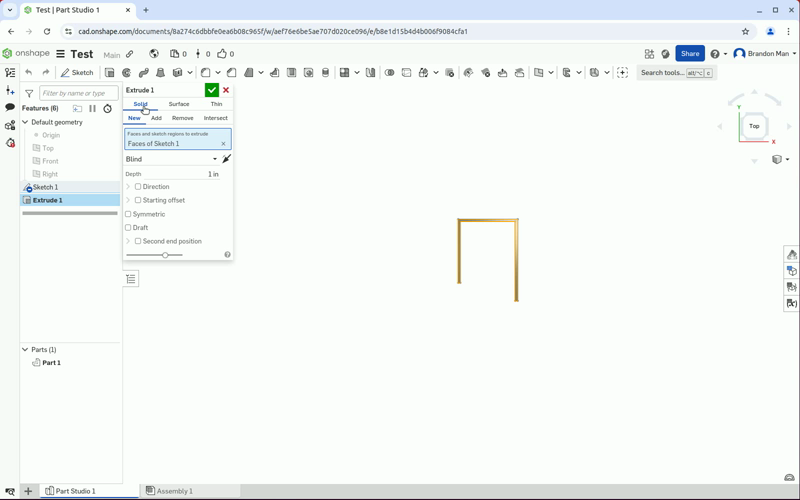
click(143, 106)
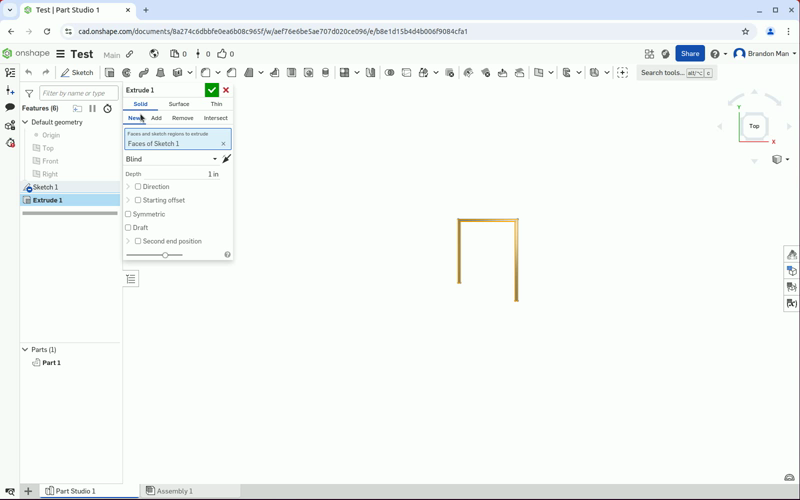
mouse_move(137, 120)
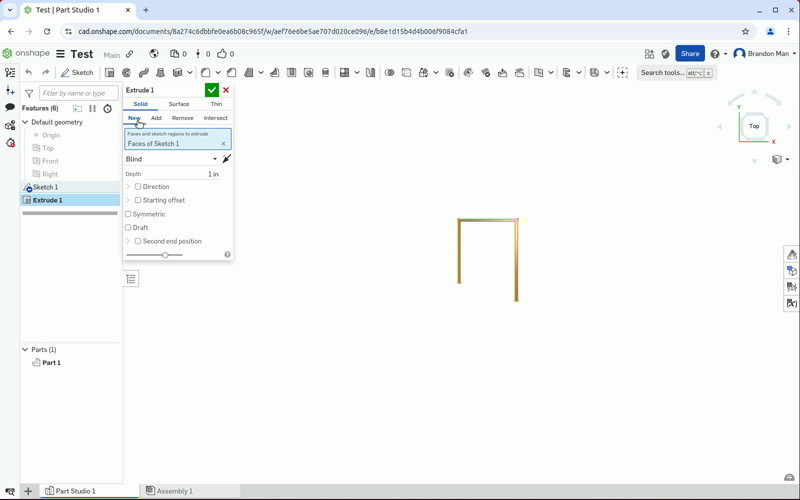
click(137, 120)
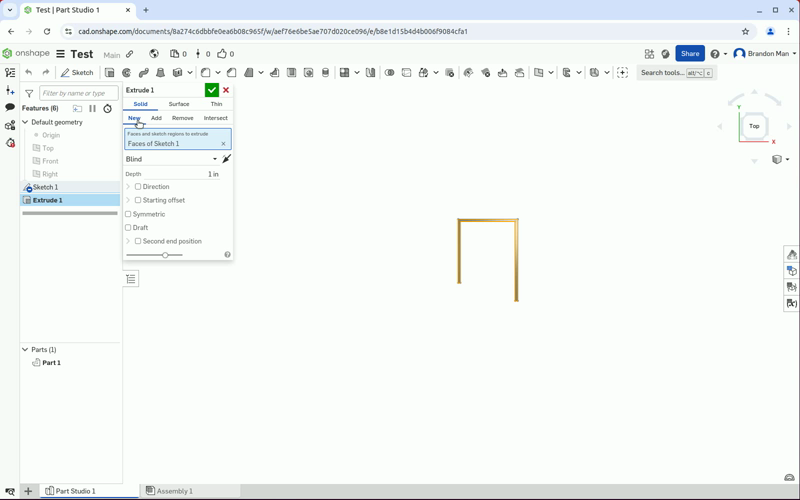
key(tab, 4)
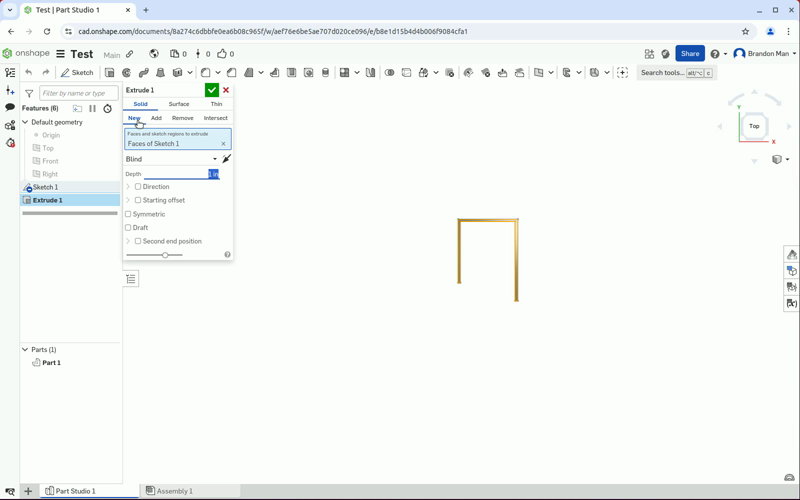
text(23.108)
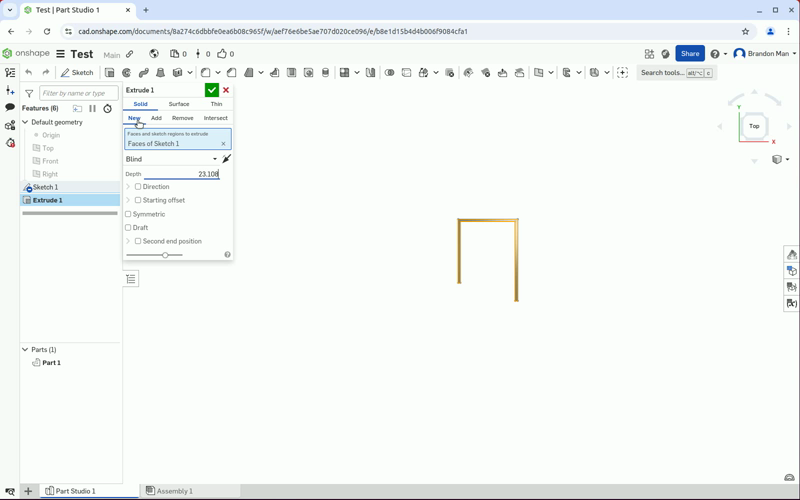
key(enter)
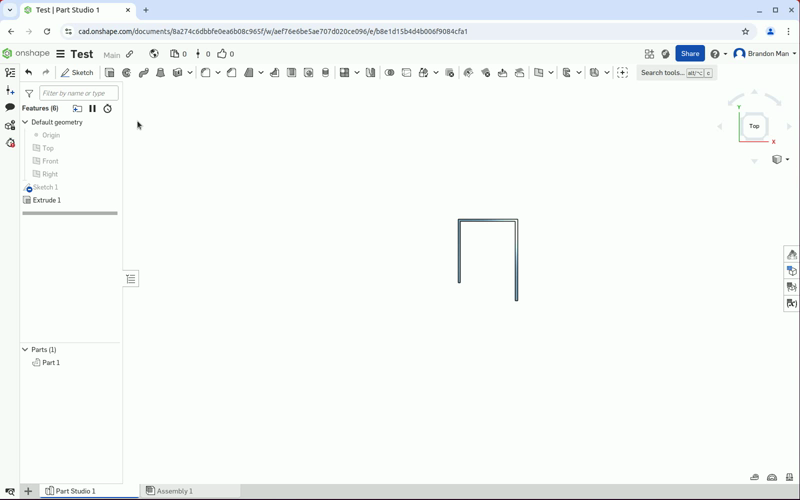
key(shift+h)
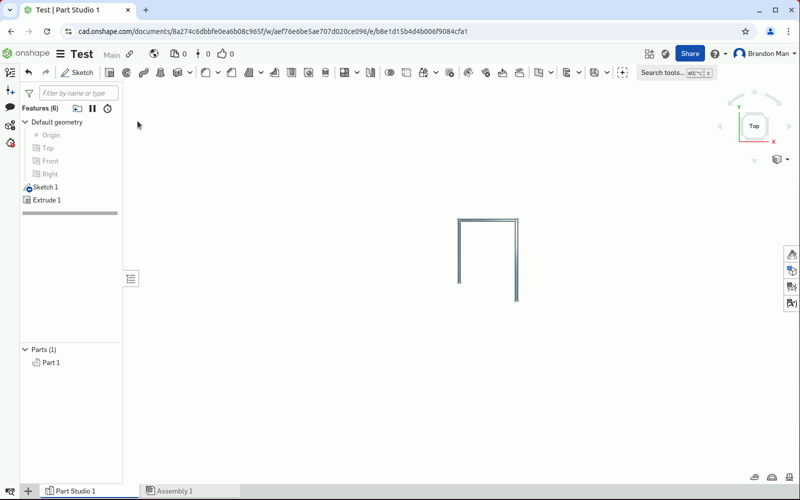
key(shift+h)
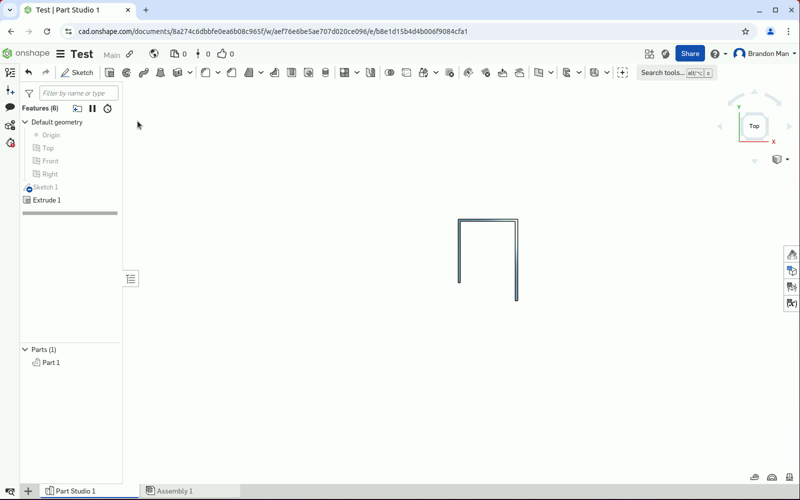
mouse_move(73, 189)
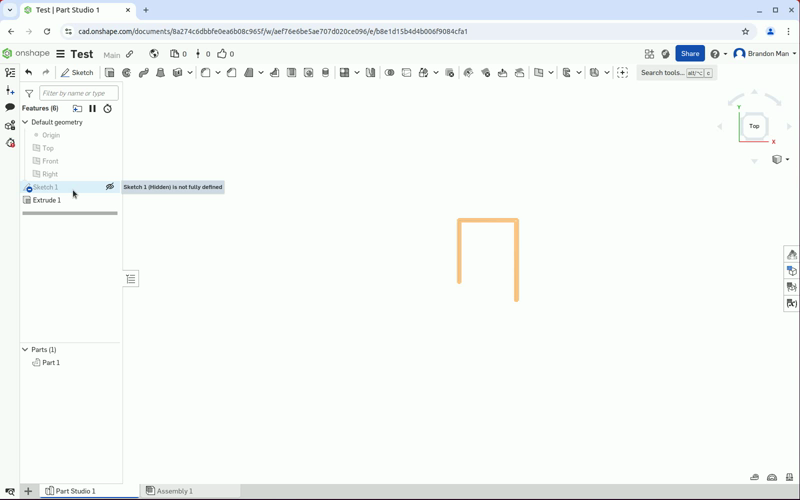
click(73, 189)
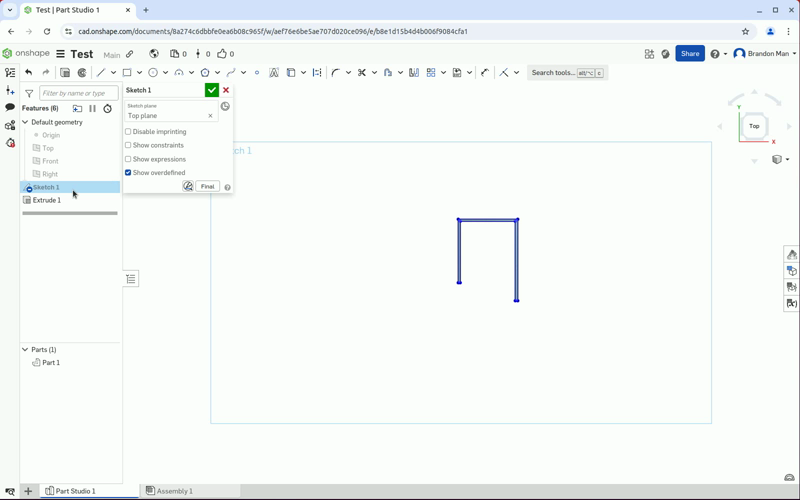
mouse_move(229, 92)
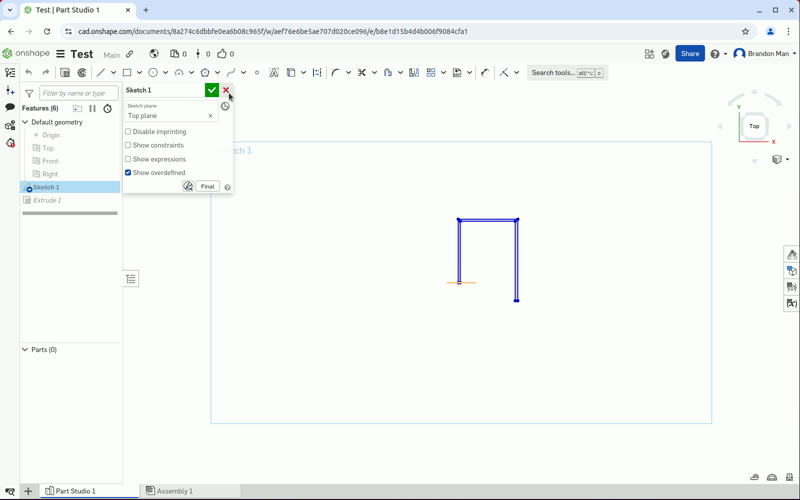
click(229, 92)
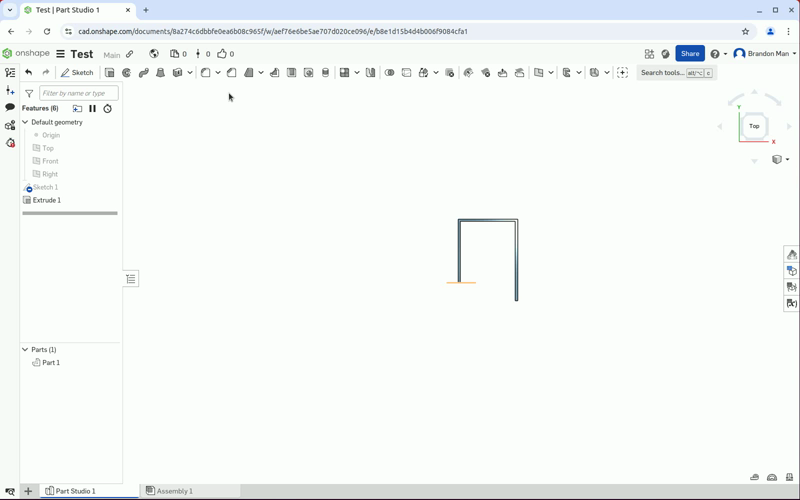
mouse_move(73, 352)
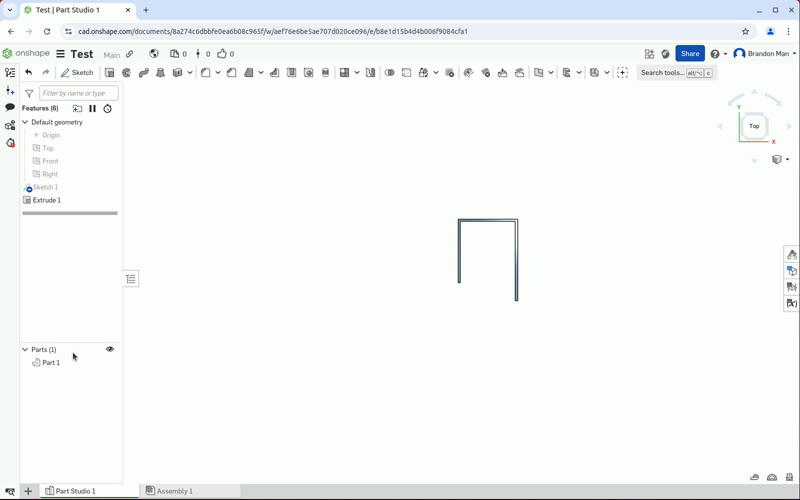
key(y)
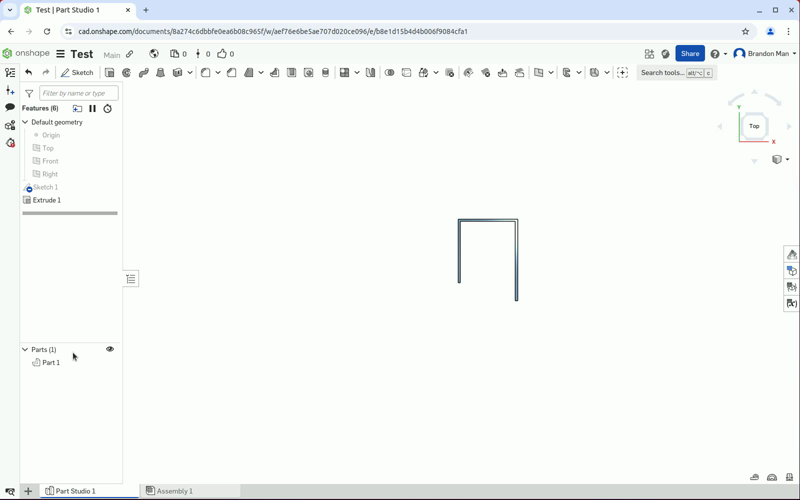
key(shift+p)
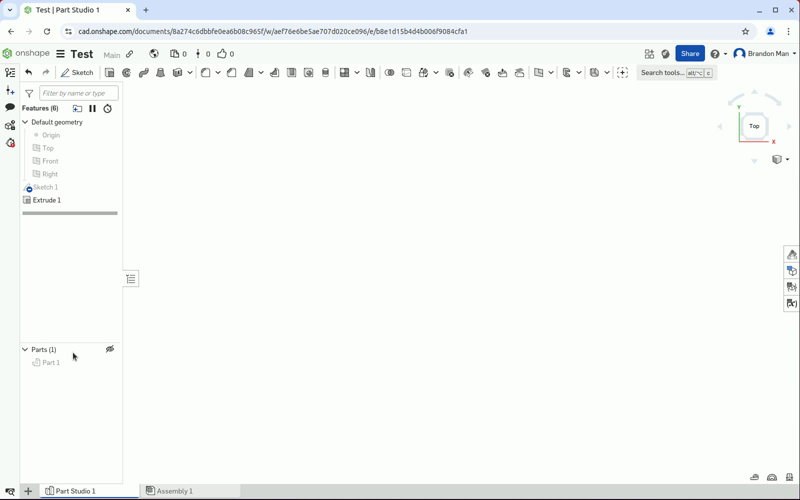
key(space)
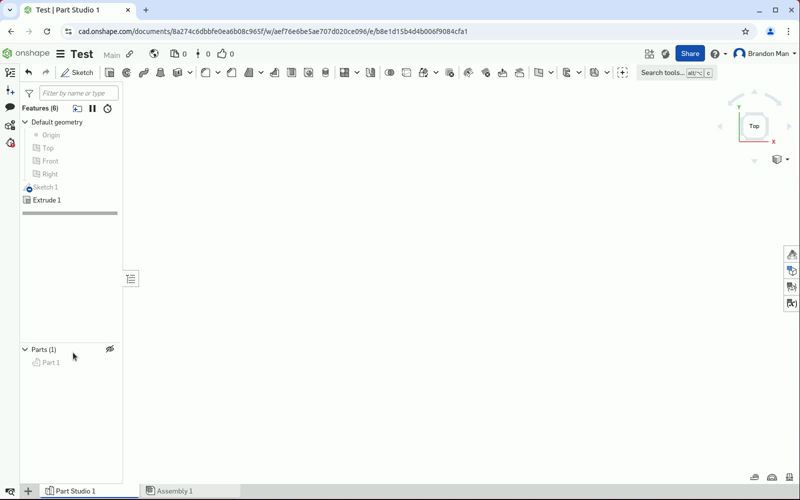
key_down(shift)
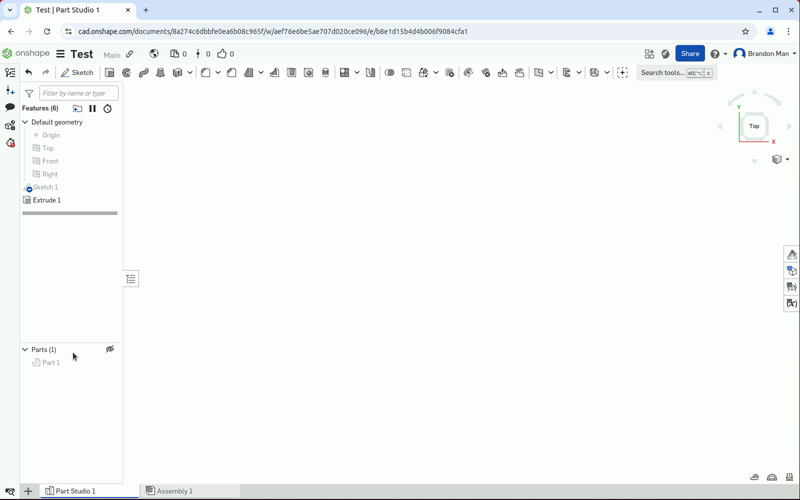
key(up)
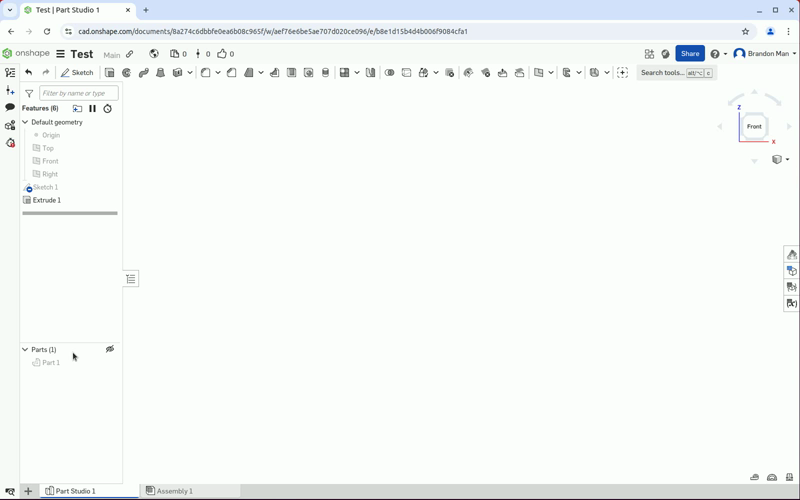
key_up(shift)
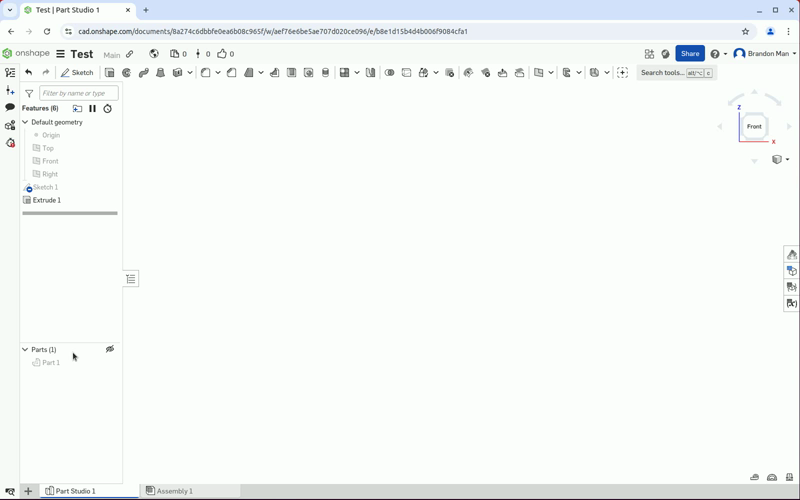
mouse_move(73, 352)
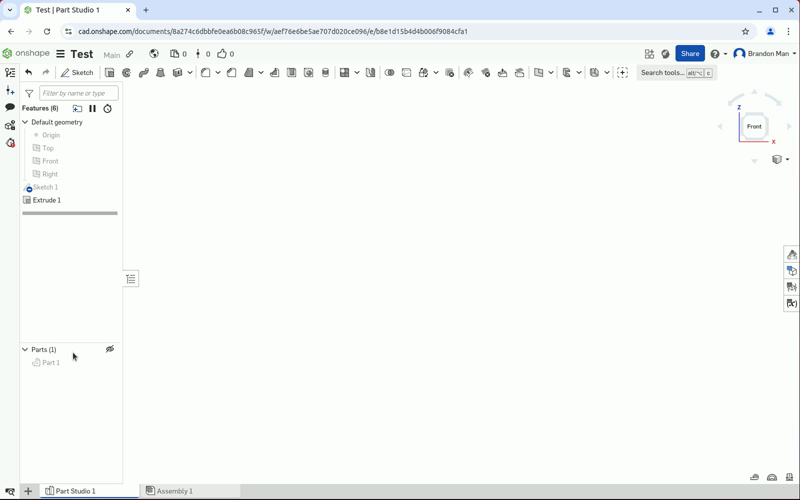
key(shift+y)
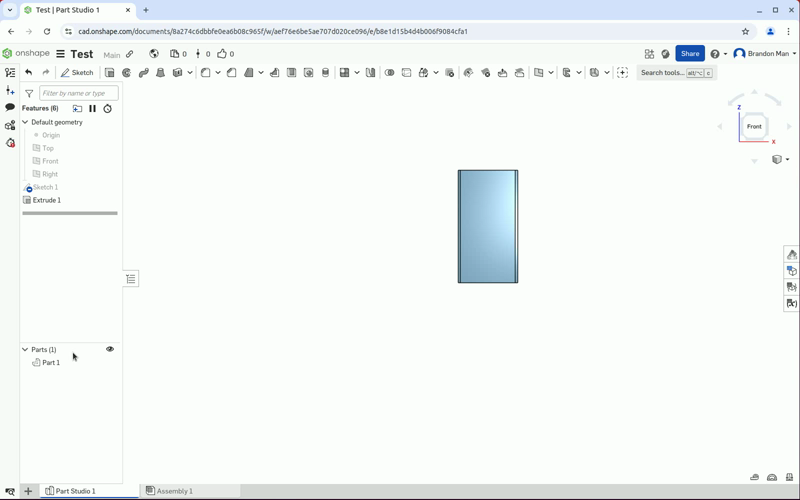
mouse_move(541, 75)
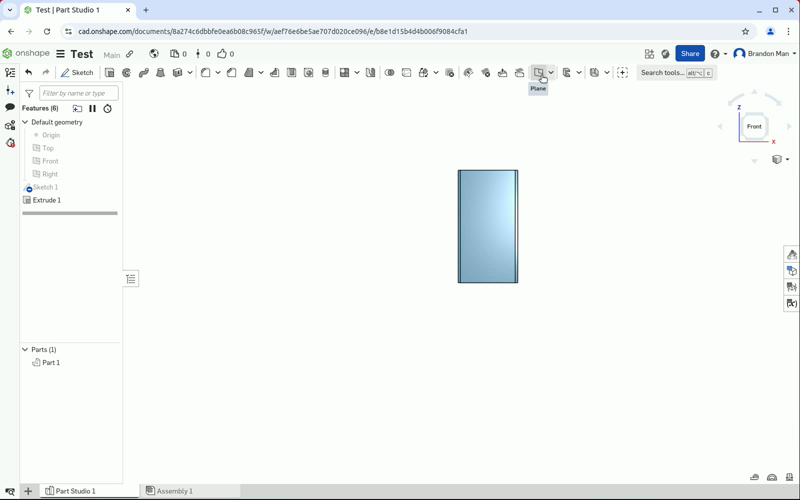
click(541, 75)
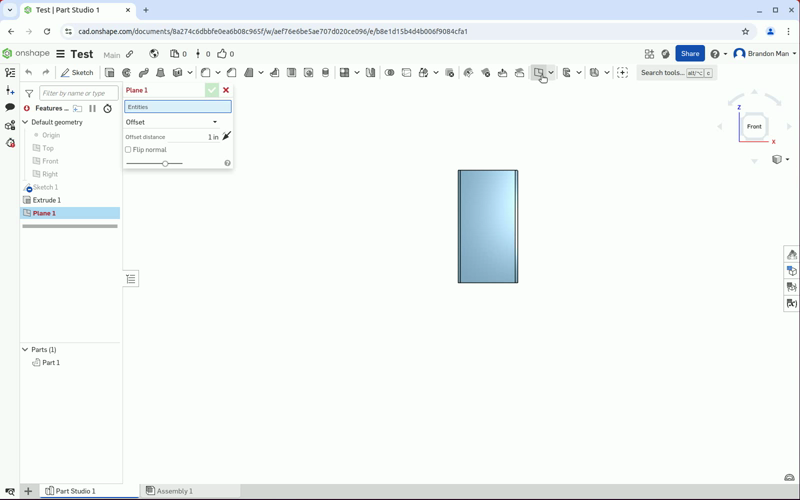
mouse_move(73, 163)
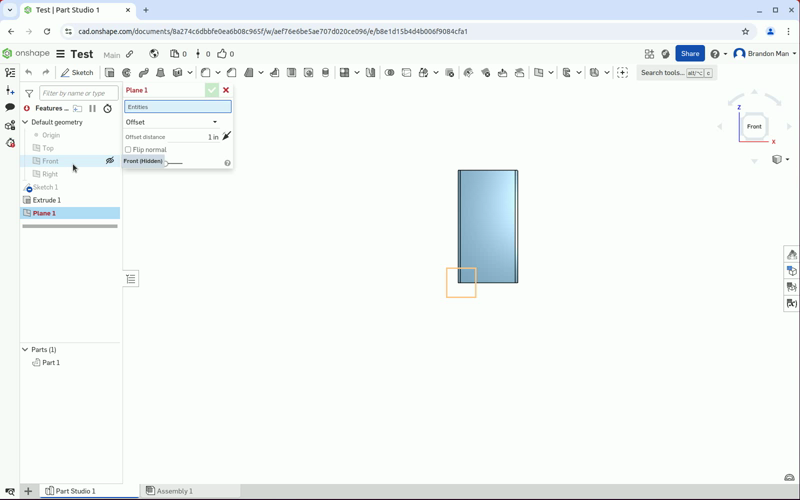
click(73, 163)
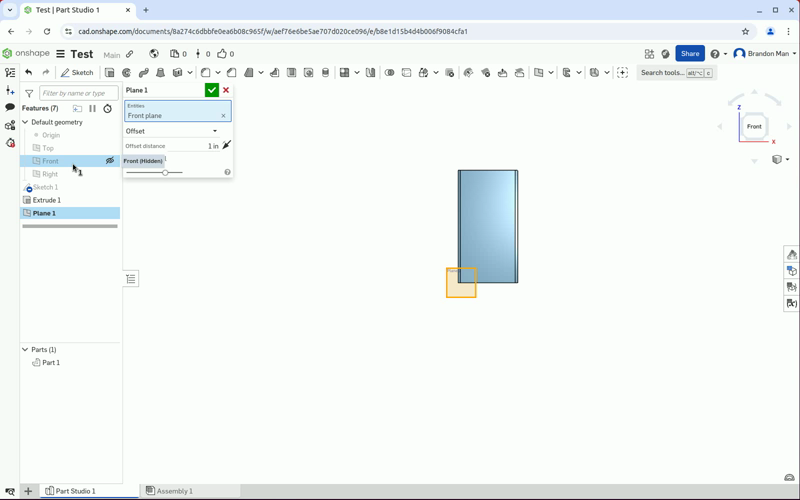
key(tab, 2)
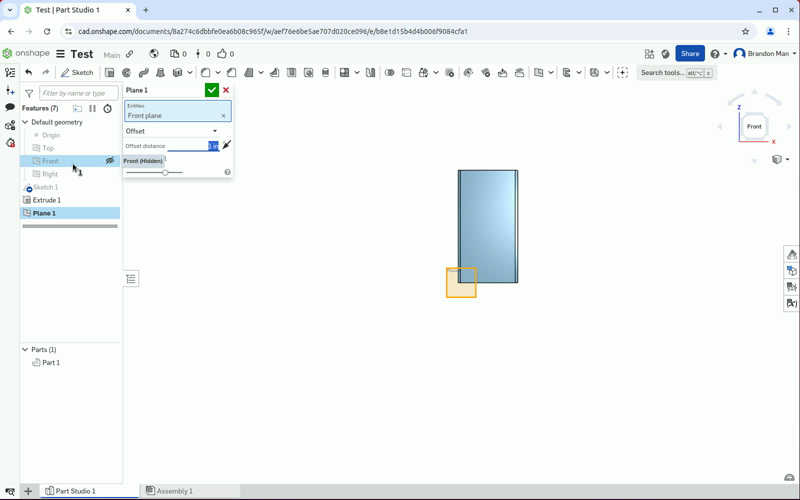
text(12.509)
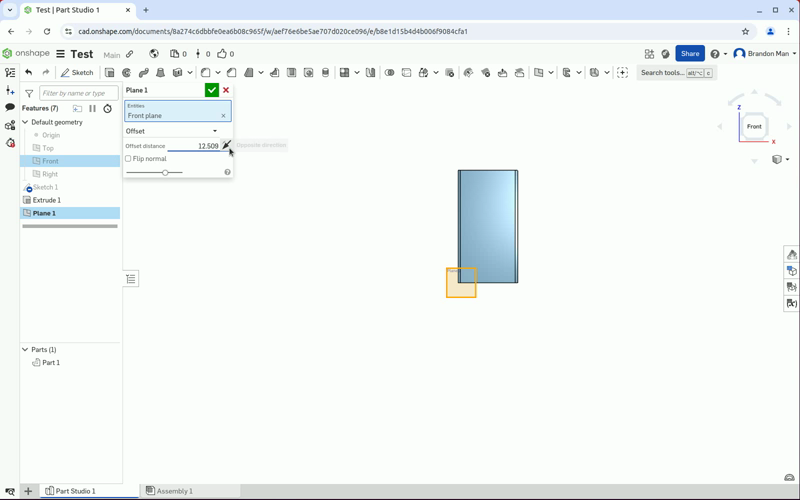
mouse_move(229, 147)
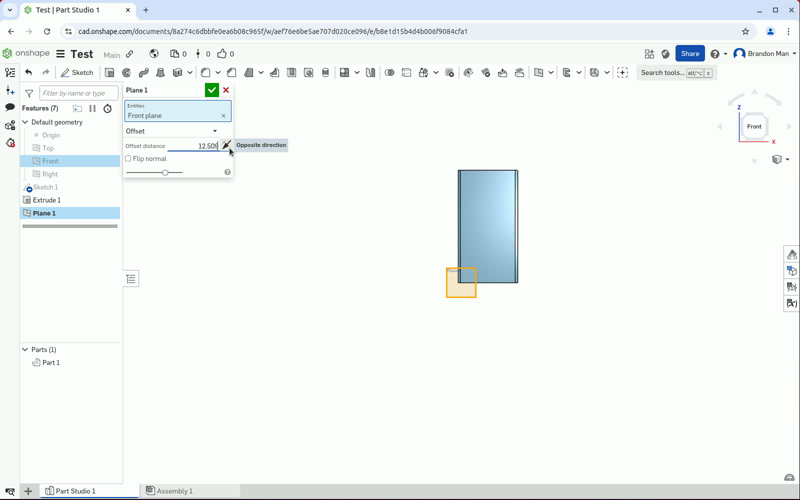
click(229, 147)
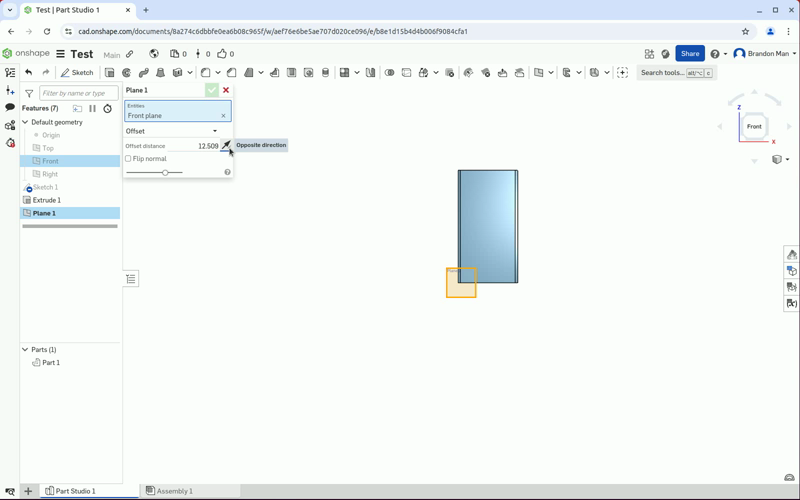
key(enter, 2)
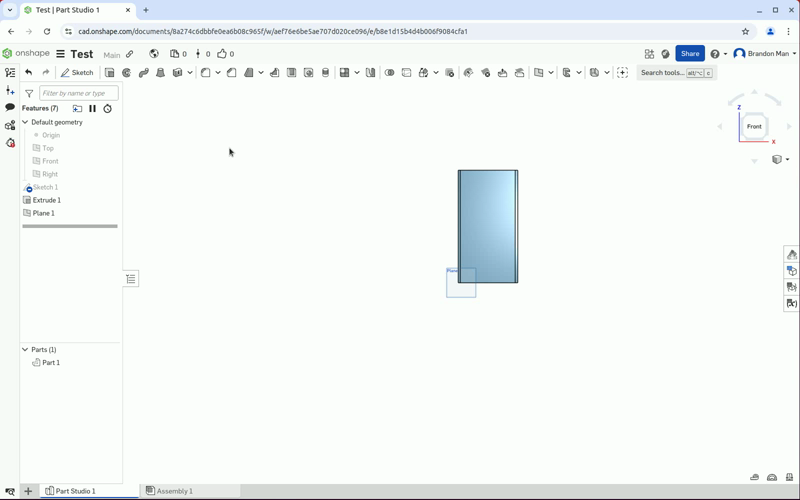
key(shift+s)
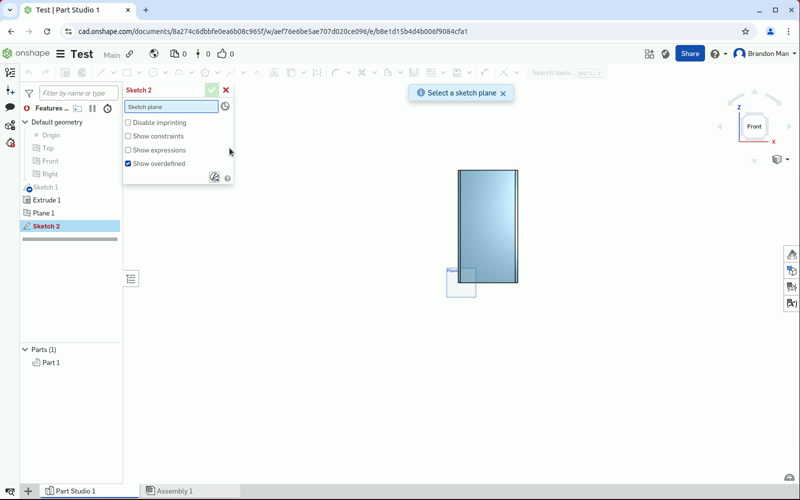
mouse_move(73, 215)
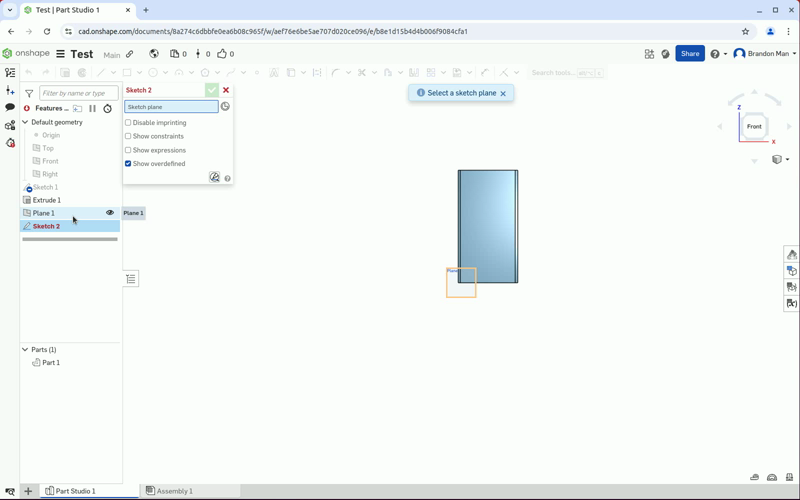
click(73, 215)
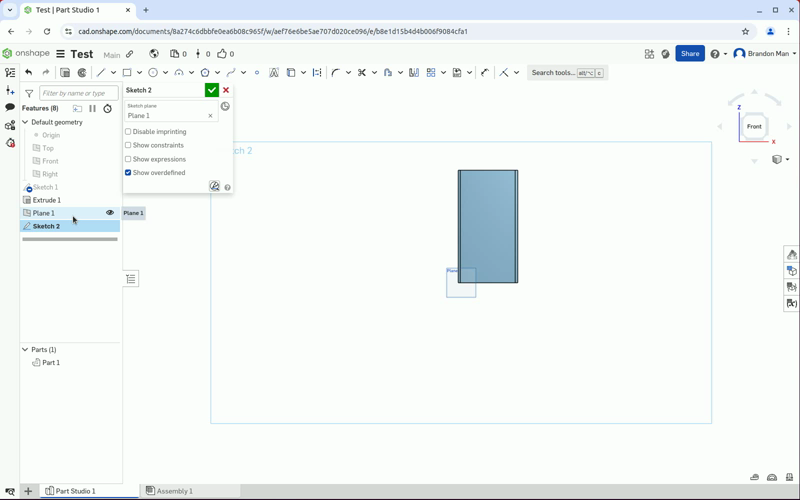
mouse_move(73, 352)
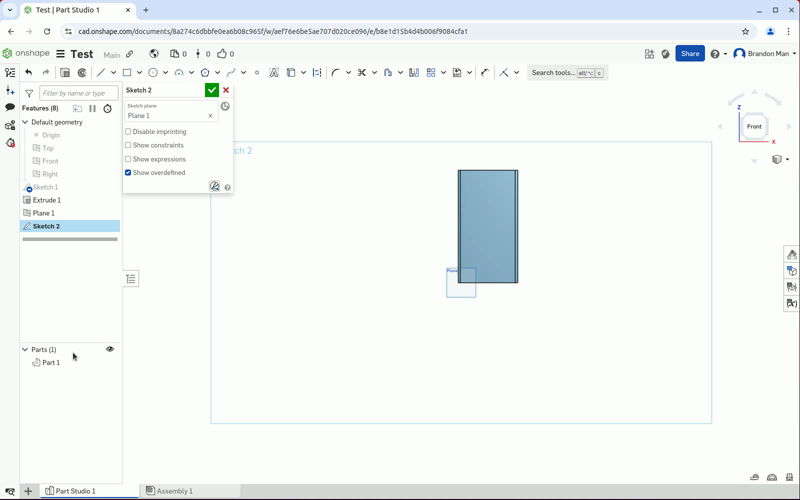
key(y)
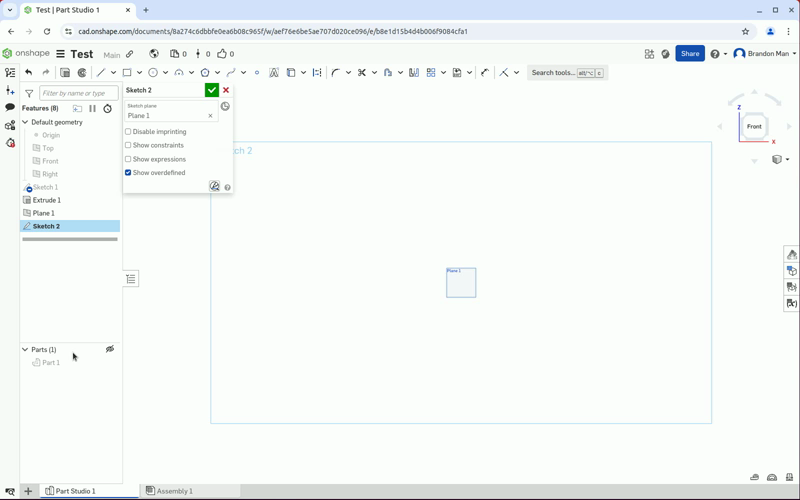
key(l)
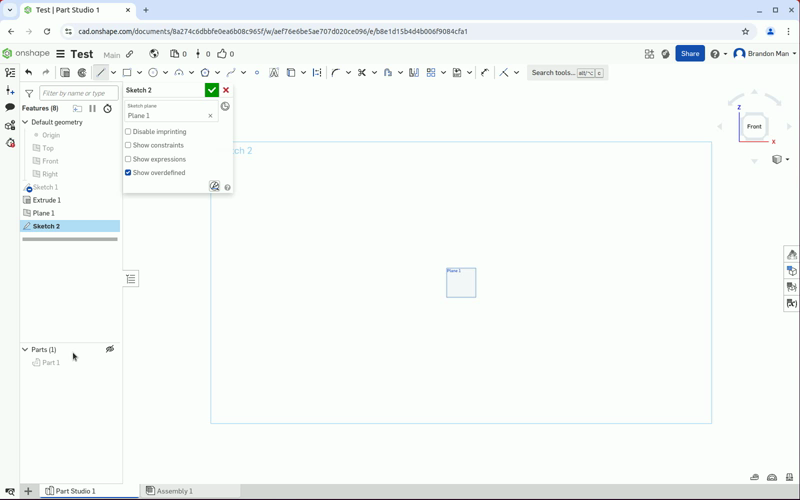
key_down(shift)
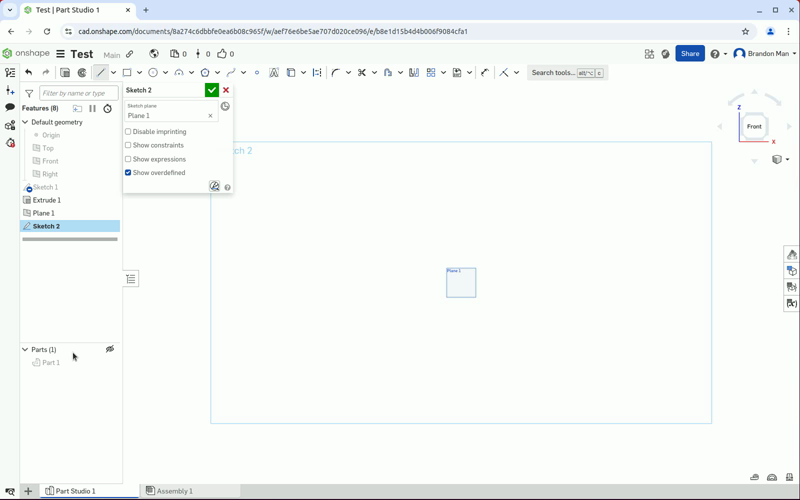
mouse_move(460, 184)
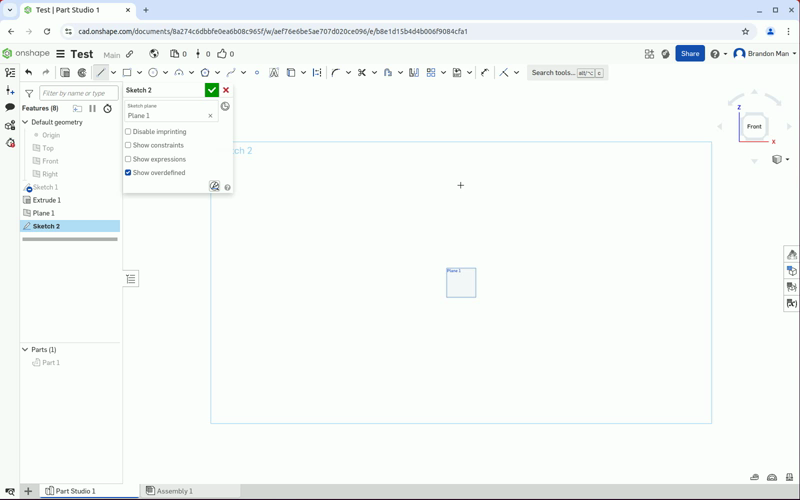
click(460, 184)
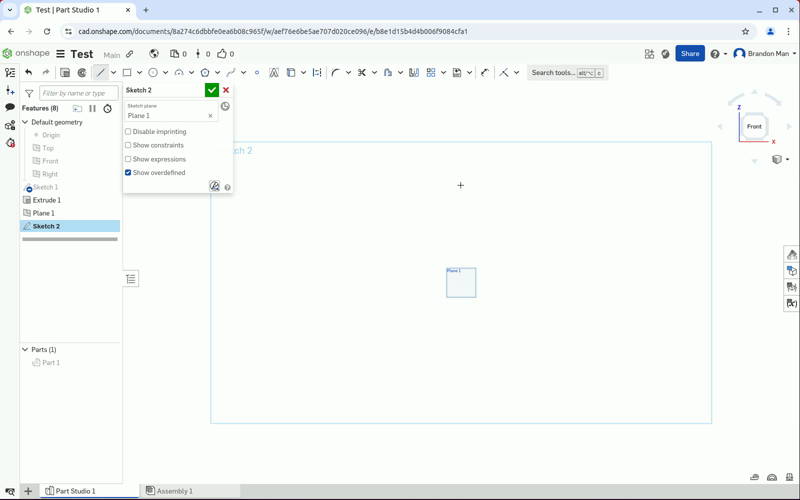
key_up(shift)
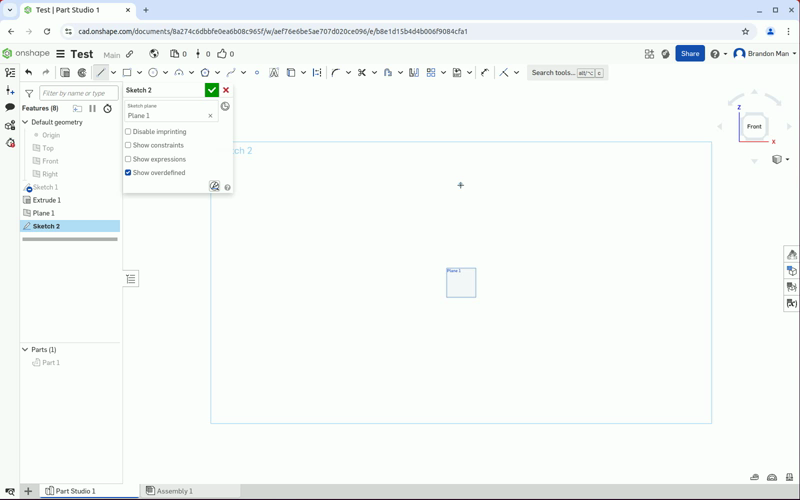
key_down(shift)
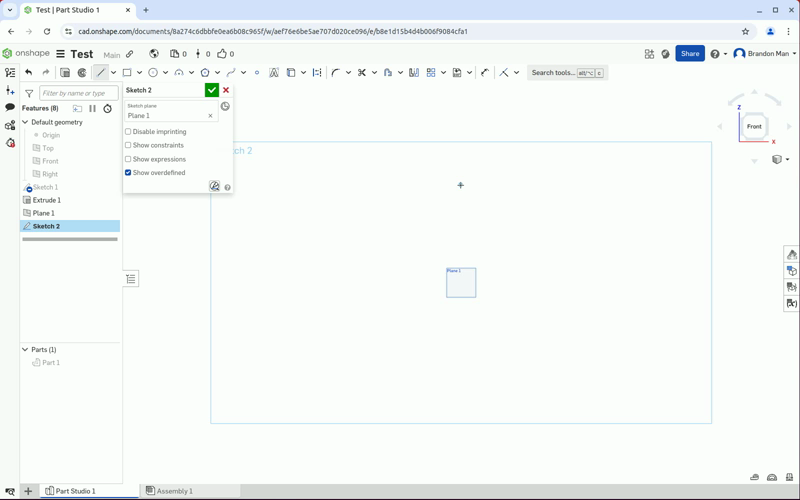
mouse_move(490, 184)
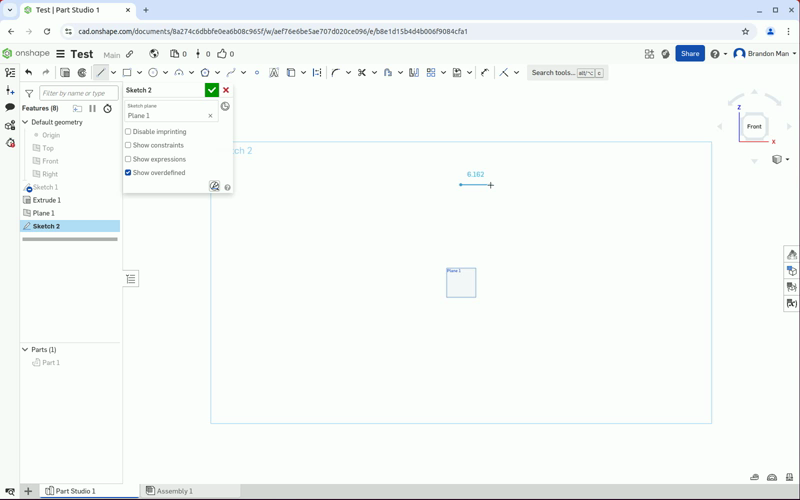
mouse_move(516, 184)
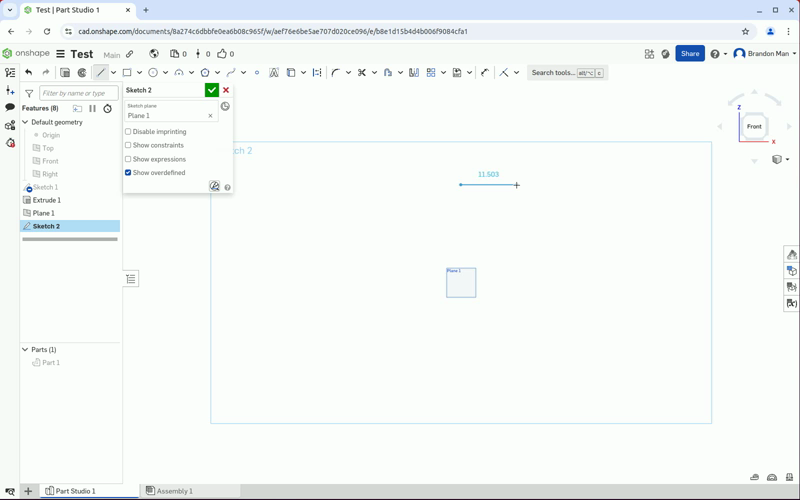
click(516, 184)
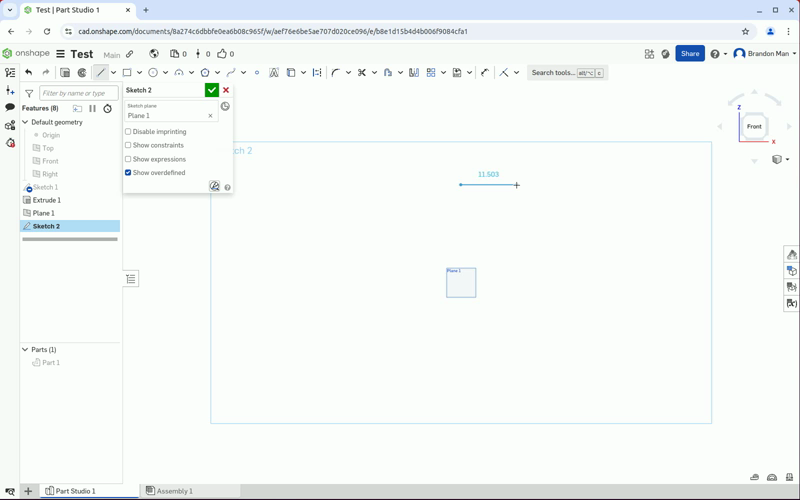
key_up(shift)
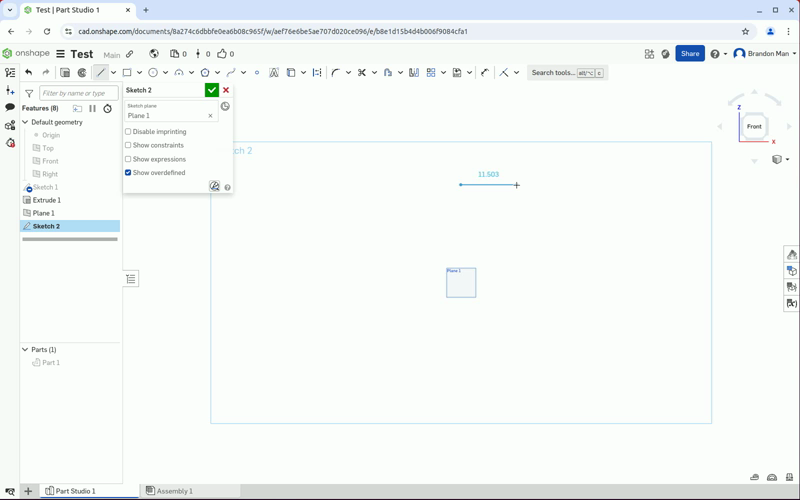
key_down(shift)
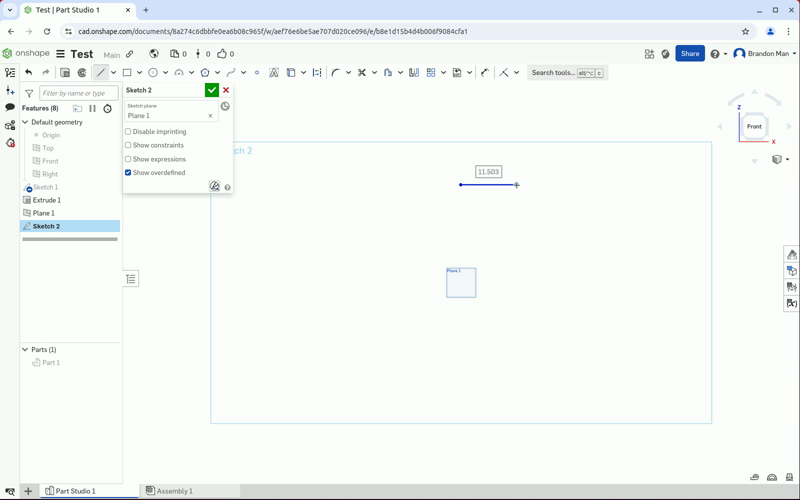
mouse_move(546, 184)
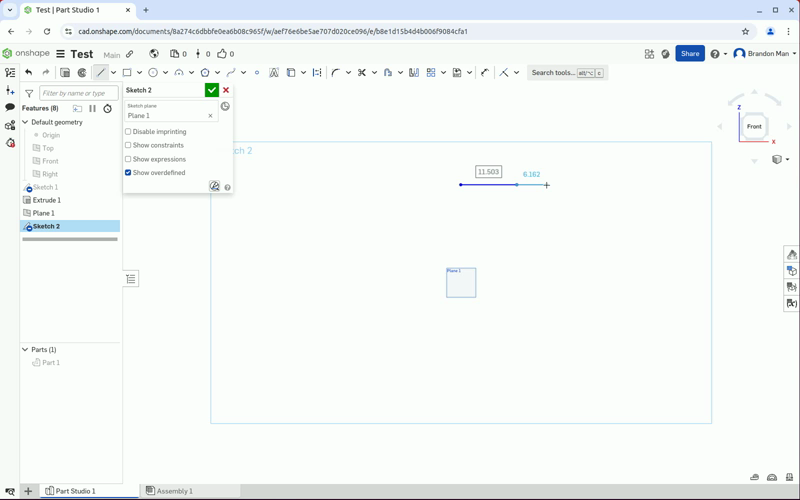
mouse_move(516, 170)
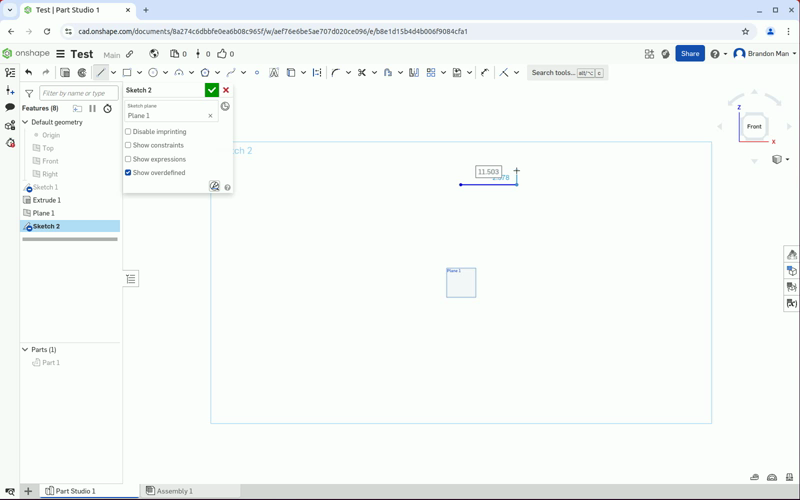
click(516, 170)
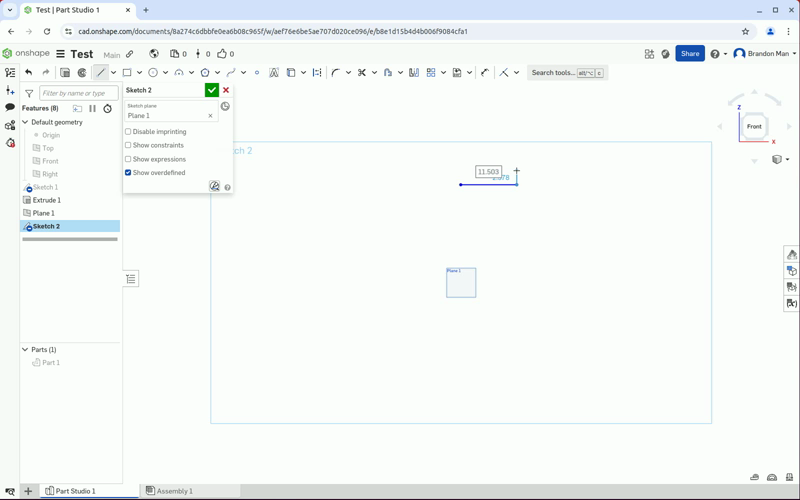
key_up(shift)
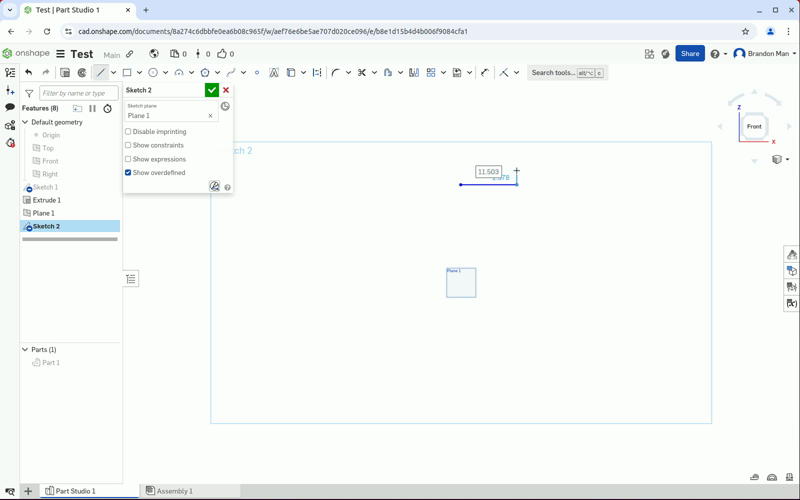
key_down(shift)
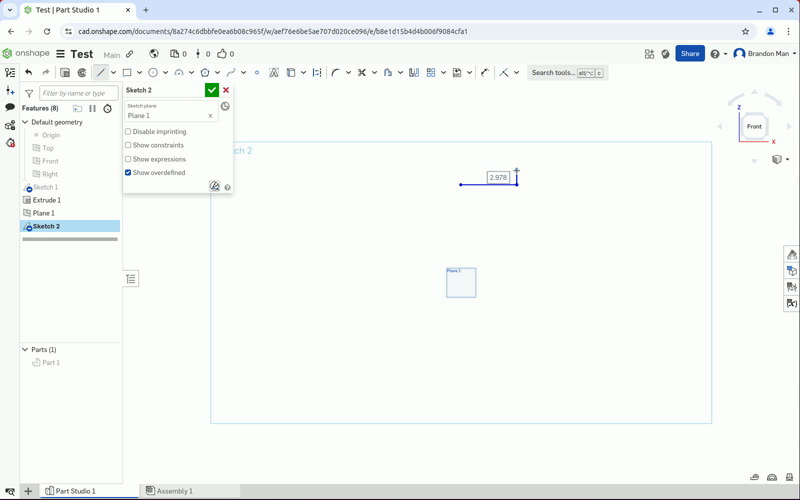
mouse_move(546, 170)
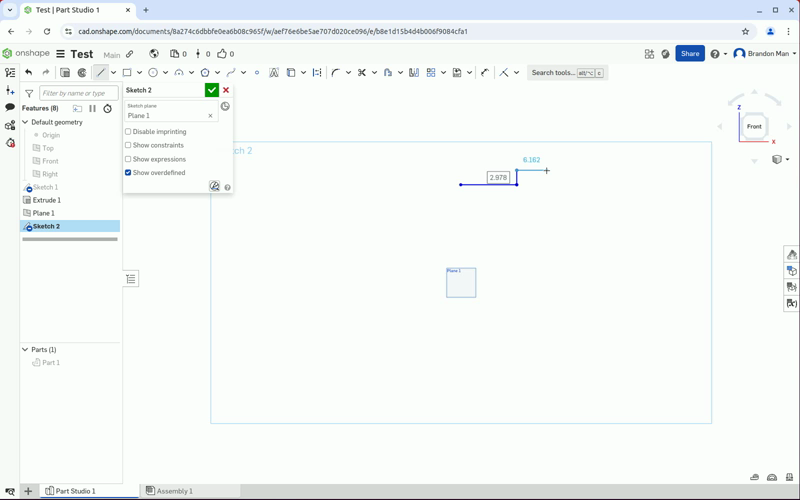
mouse_move(460, 170)
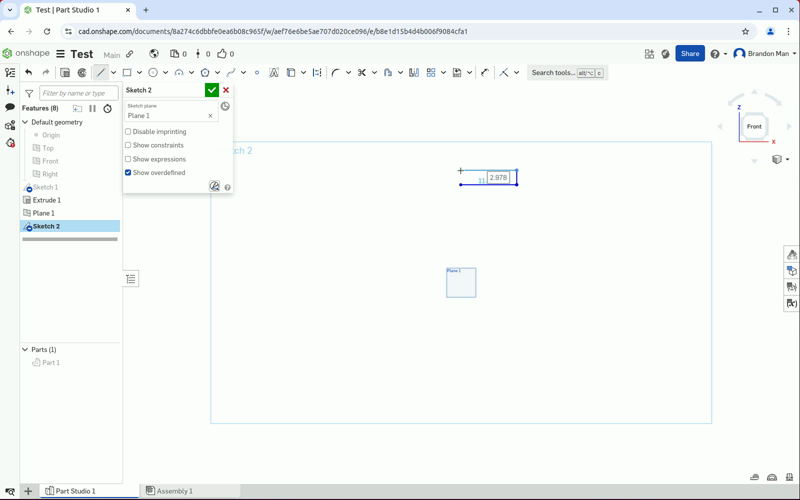
click(460, 170)
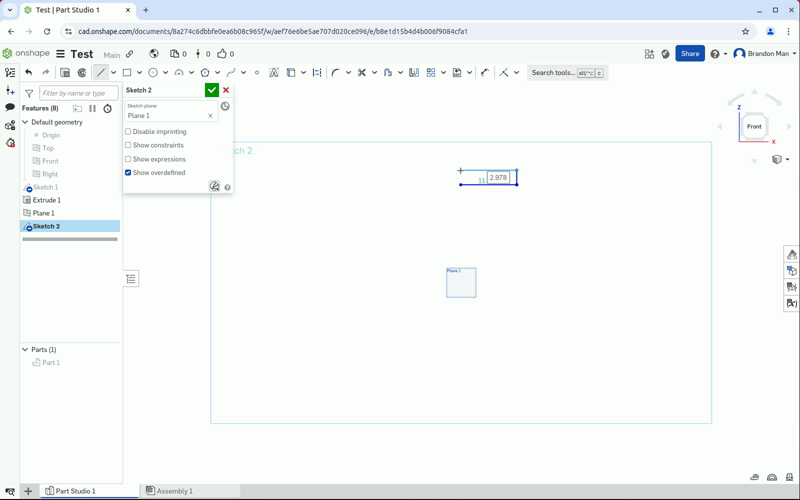
key_up(shift)
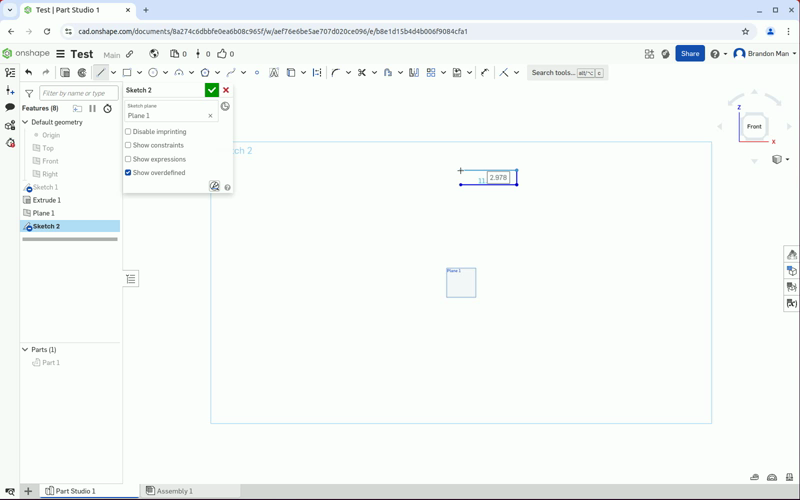
mouse_move(490, 170)
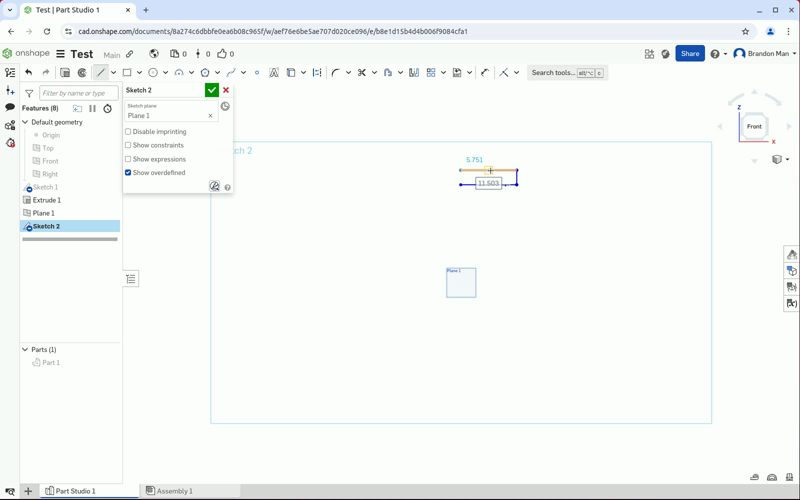
key_down(shift)
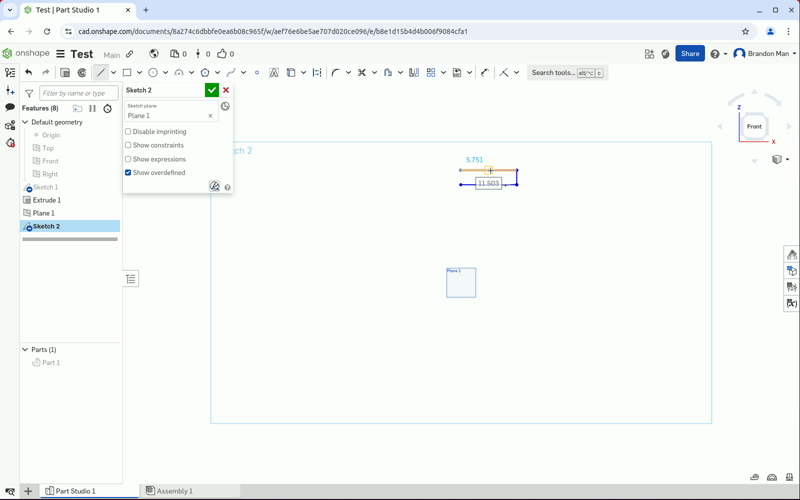
mouse_move(460, 184)
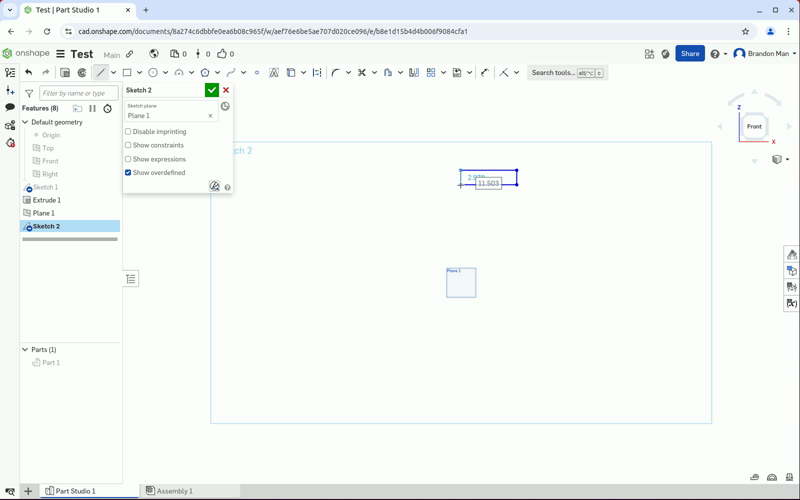
key_up(shift)
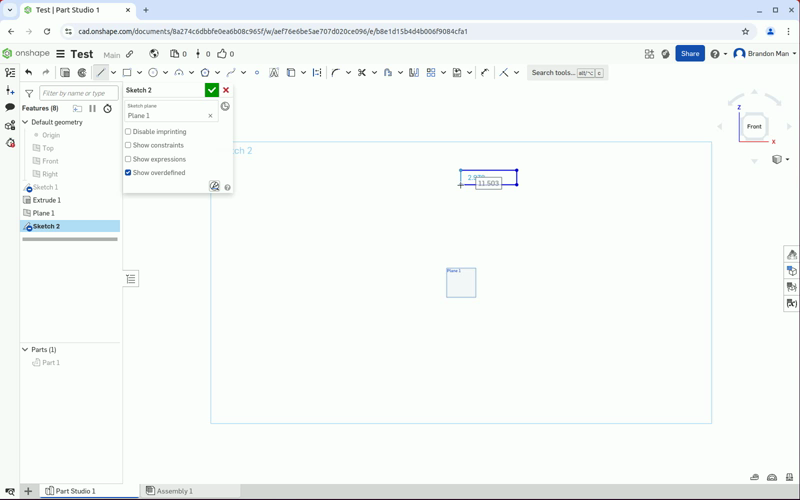
click(460, 184)
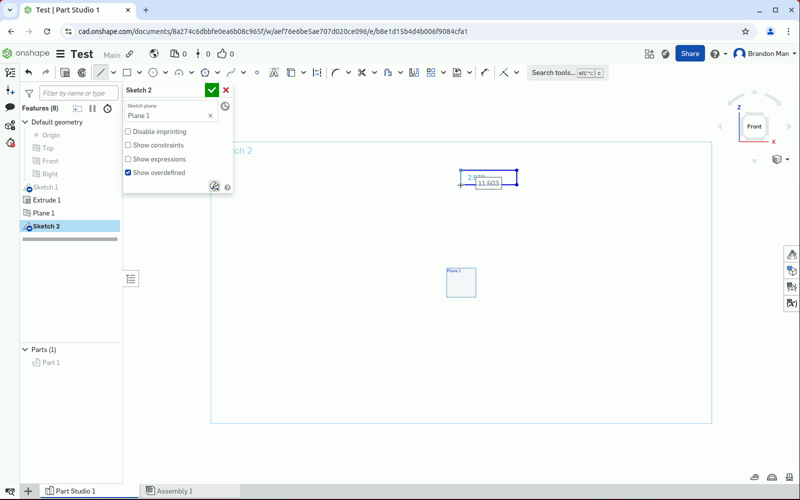
key(esc)
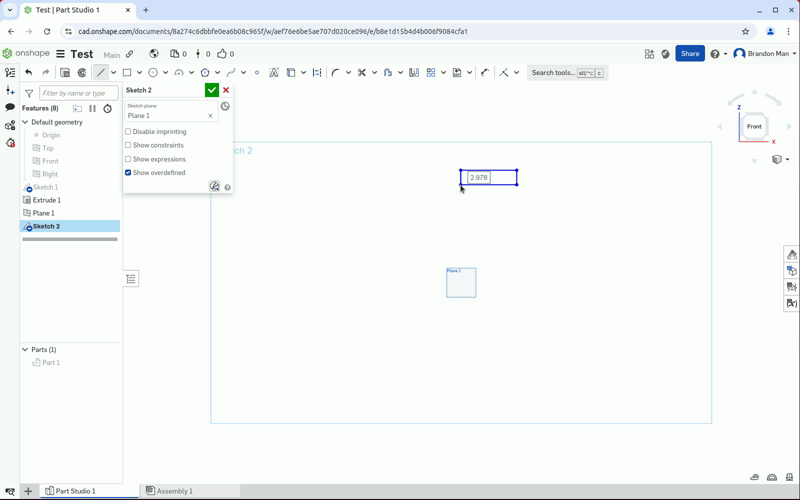
mouse_move(472, 177)
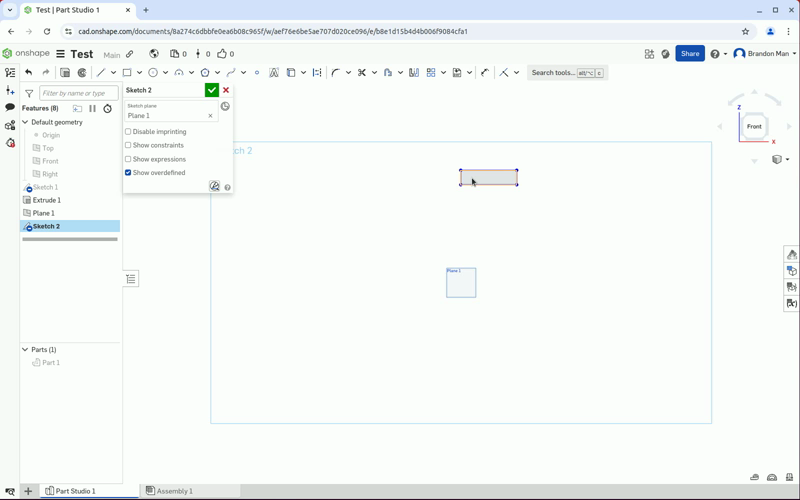
scroll(6)
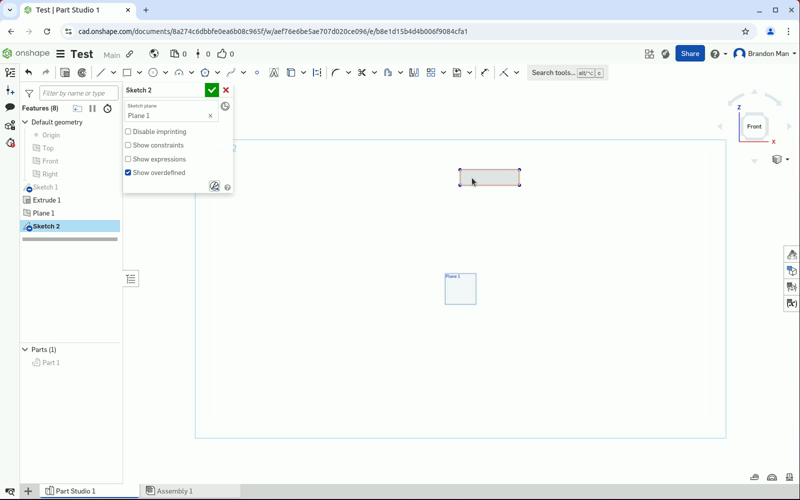
scroll(6)
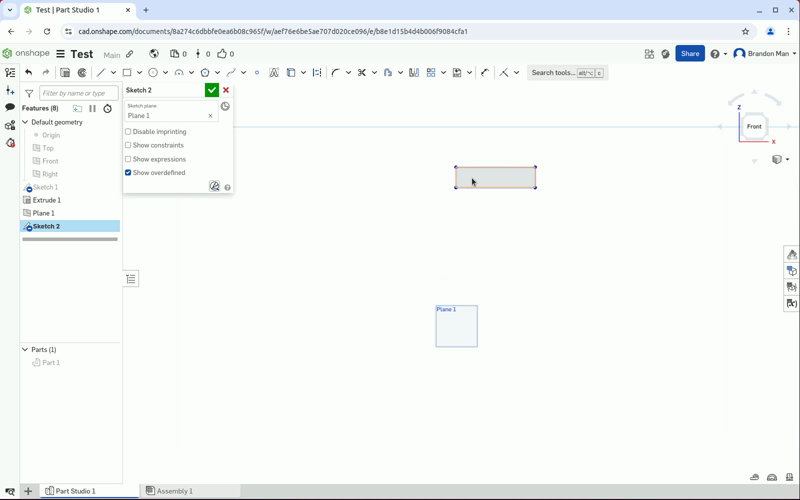
scroll(6)
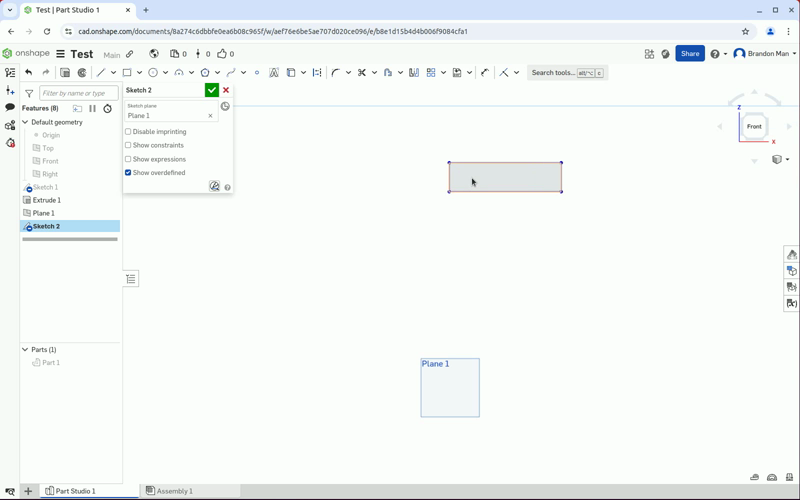
scroll(6)
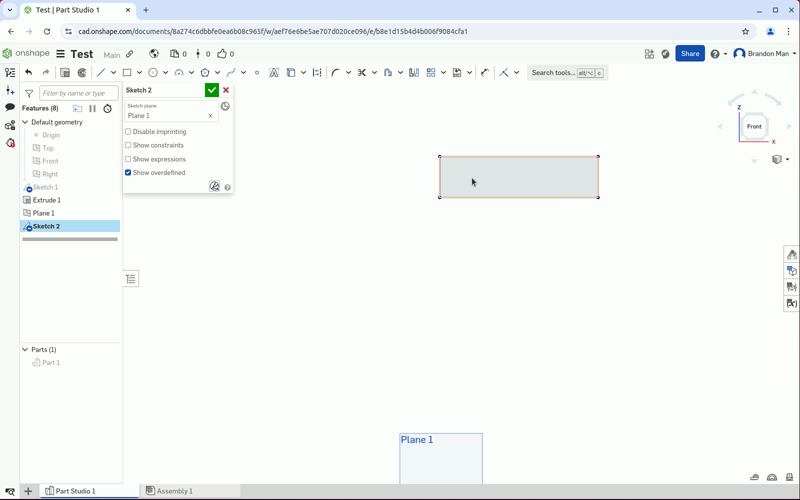
scroll(6)
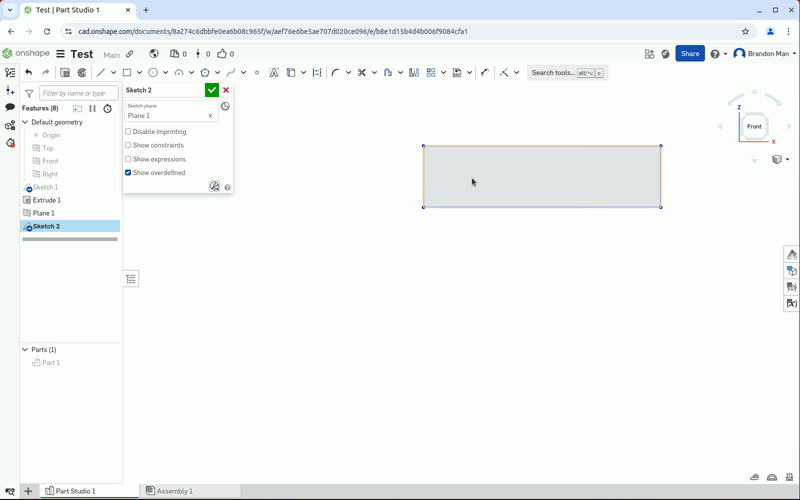
scroll(6)
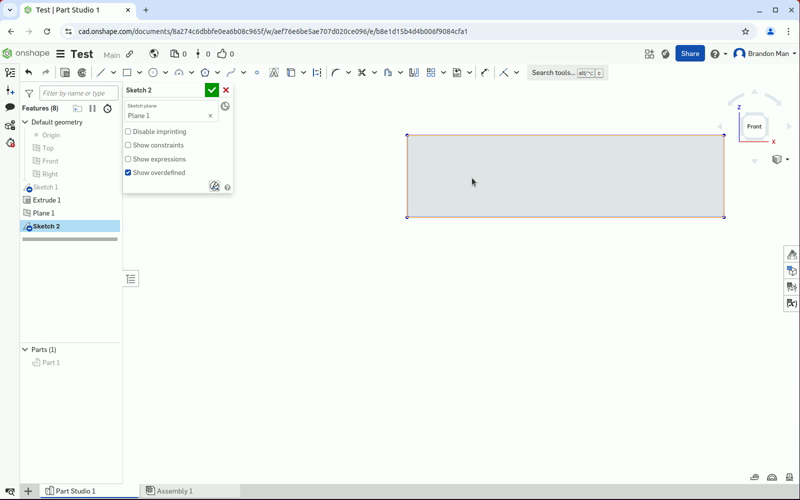
scroll(6)
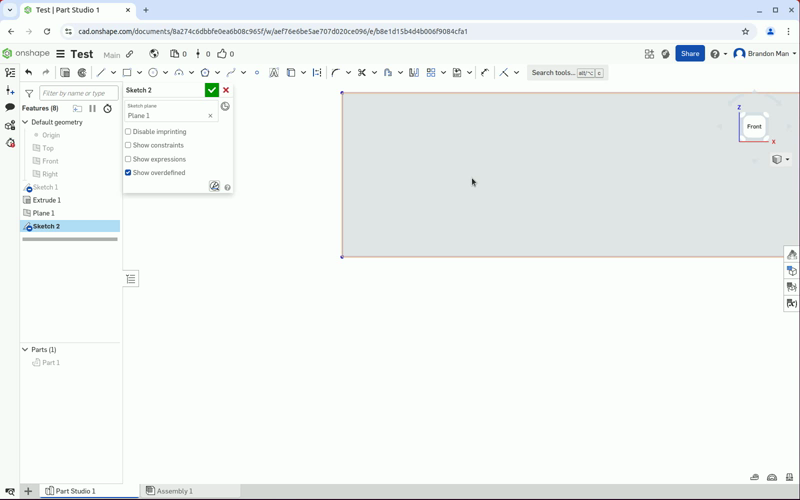
click(472, 177)
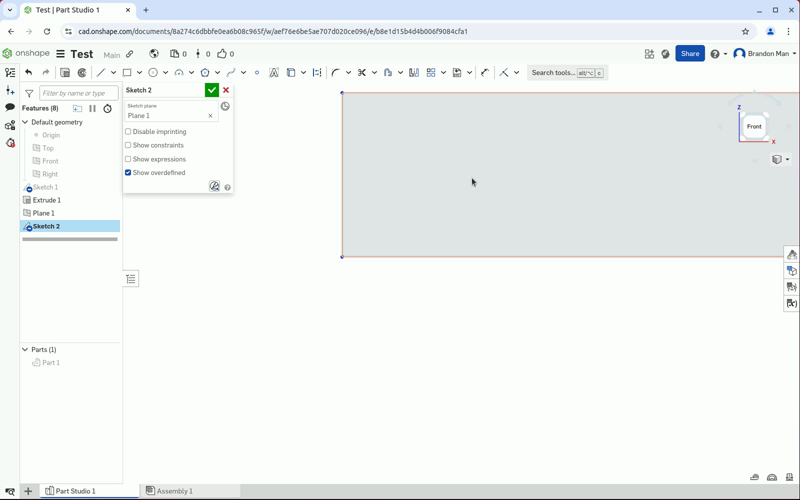
scroll(-6)
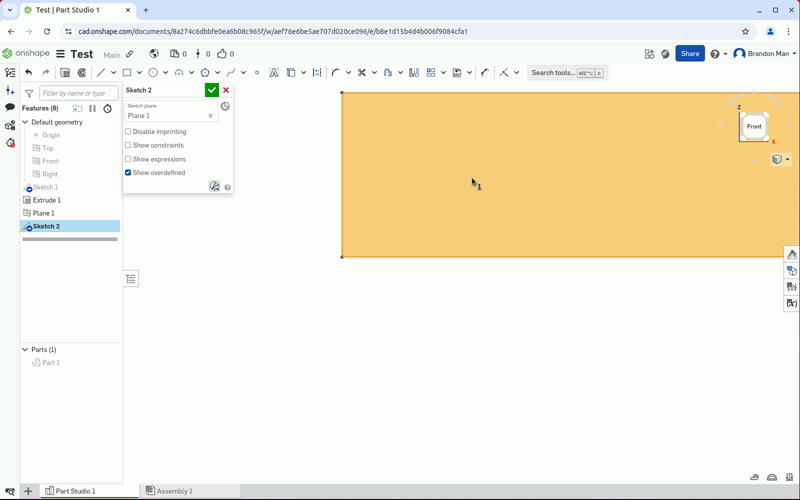
scroll(-6)
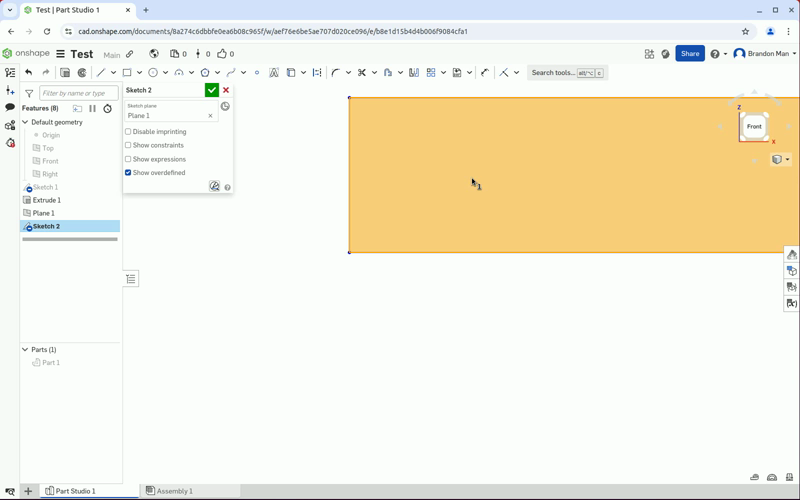
scroll(-6)
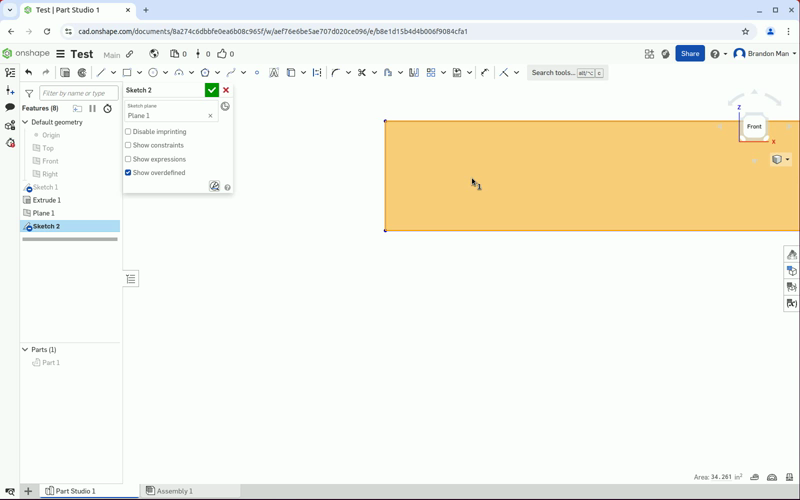
scroll(-6)
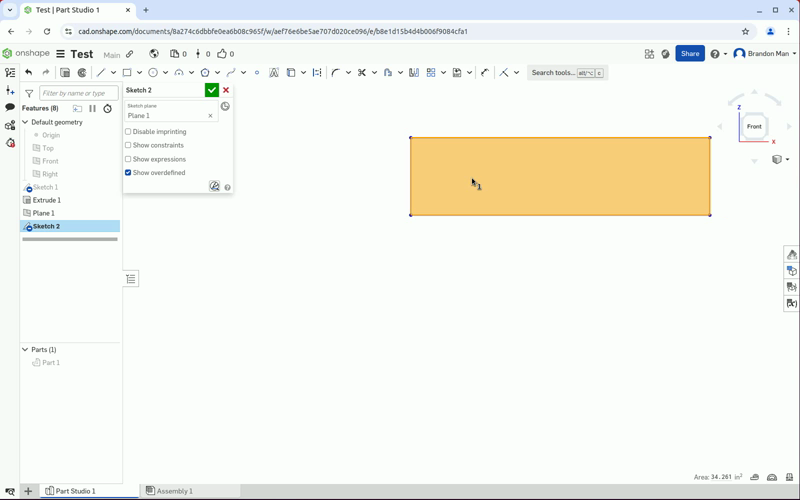
scroll(-6)
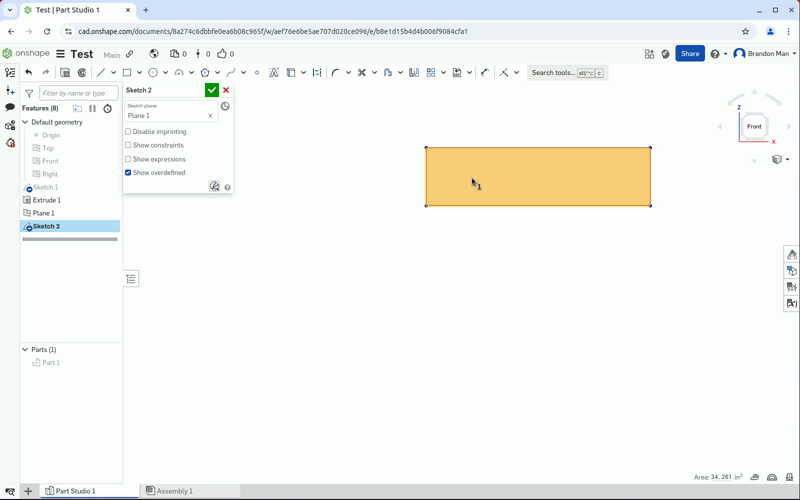
scroll(-6)
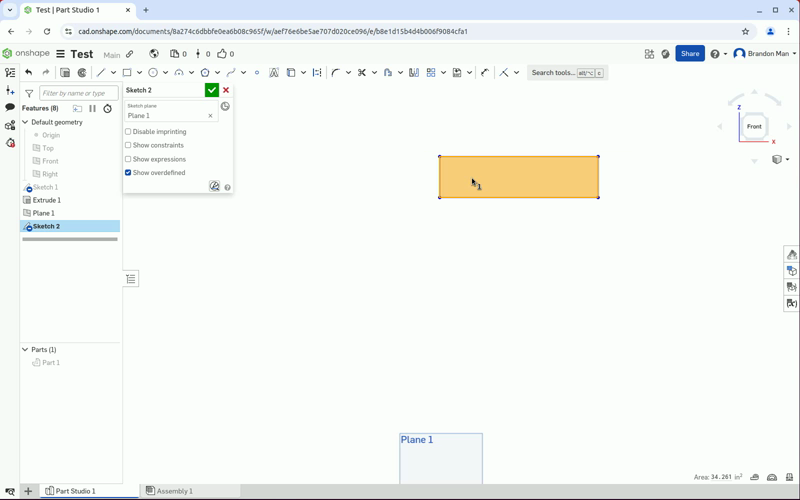
scroll(-6)
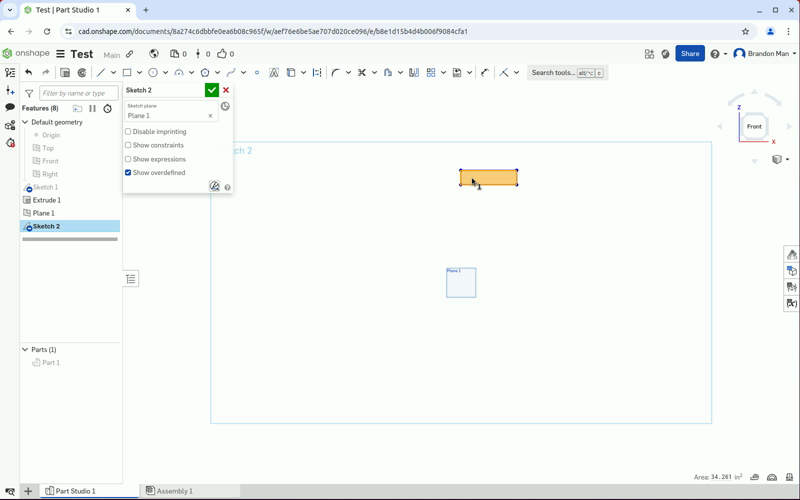
mouse_move(73, 352)
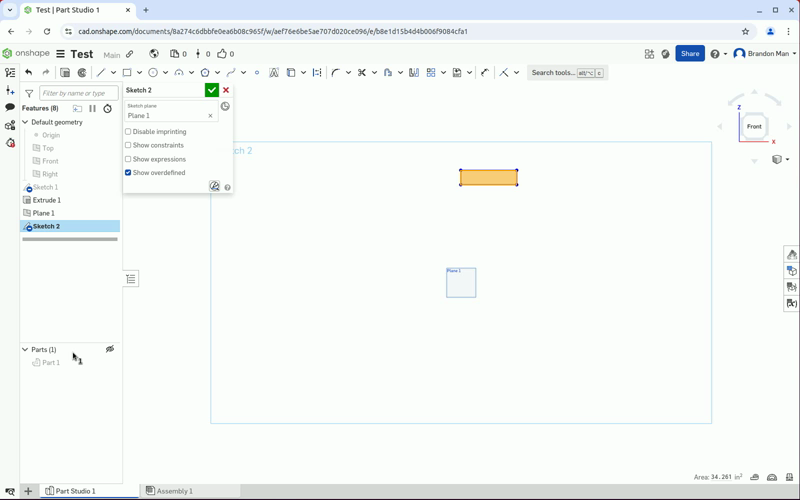
key(shift+y)
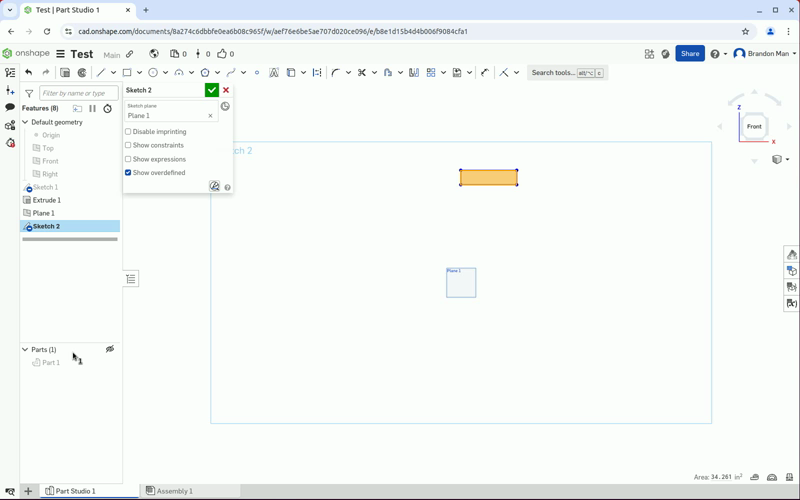
key(shift+e)
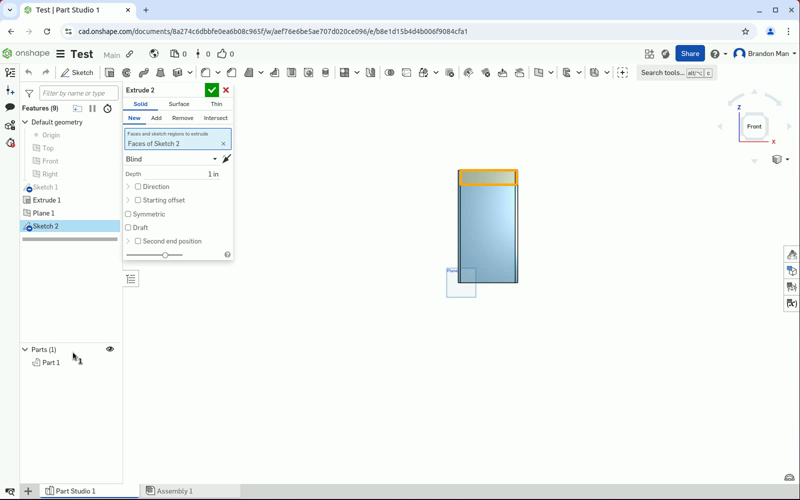
mouse_move(143, 106)
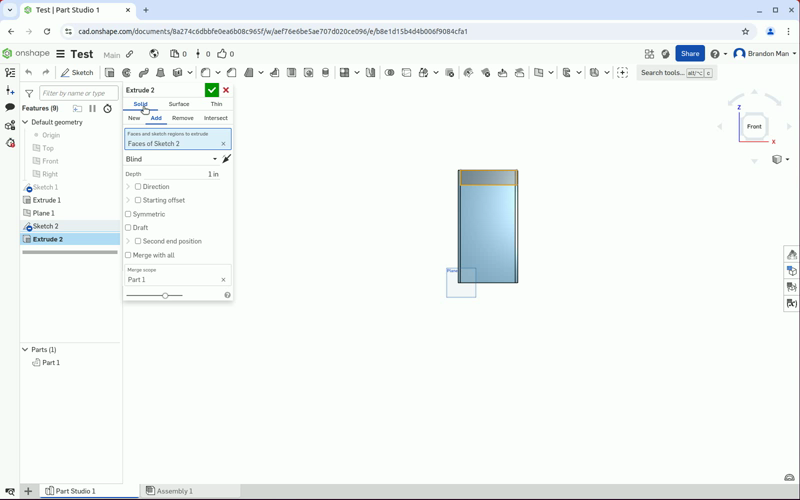
click(143, 106)
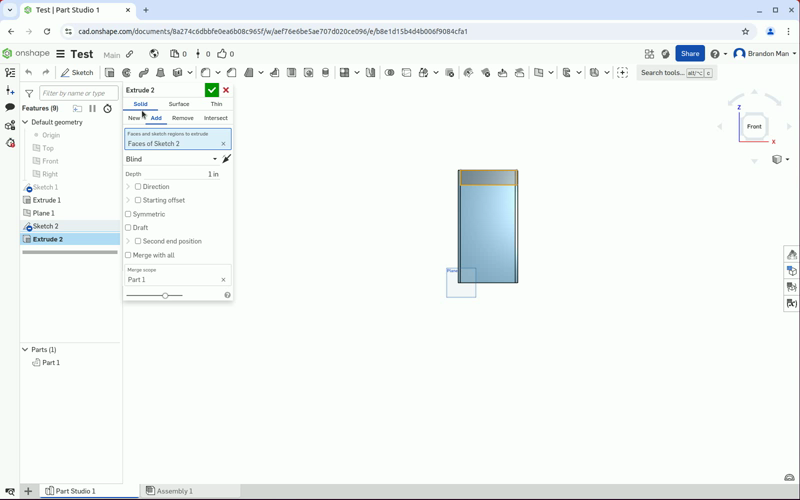
mouse_move(137, 120)
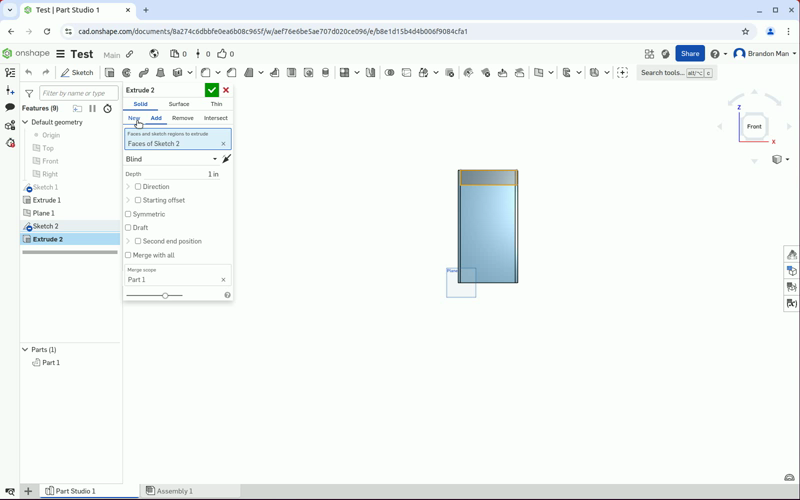
click(137, 120)
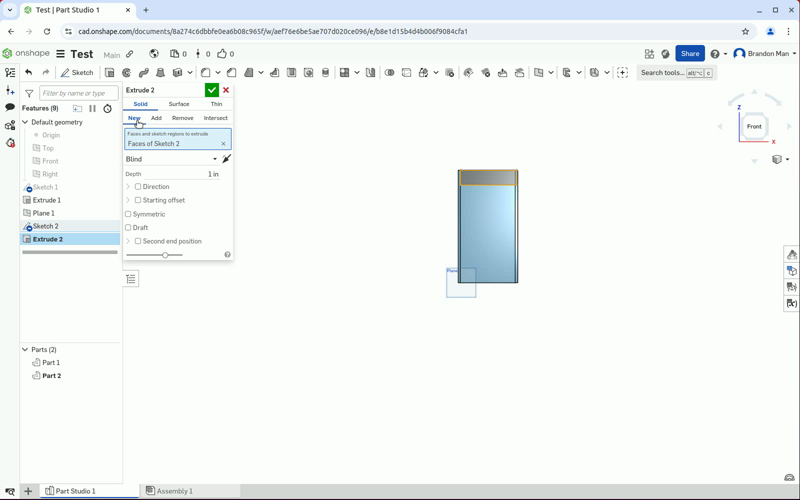
key(tab, 4)
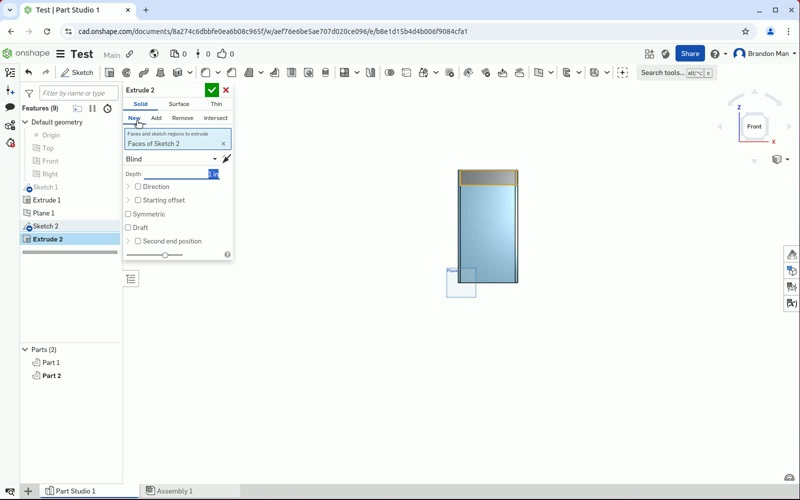
text(0.722)
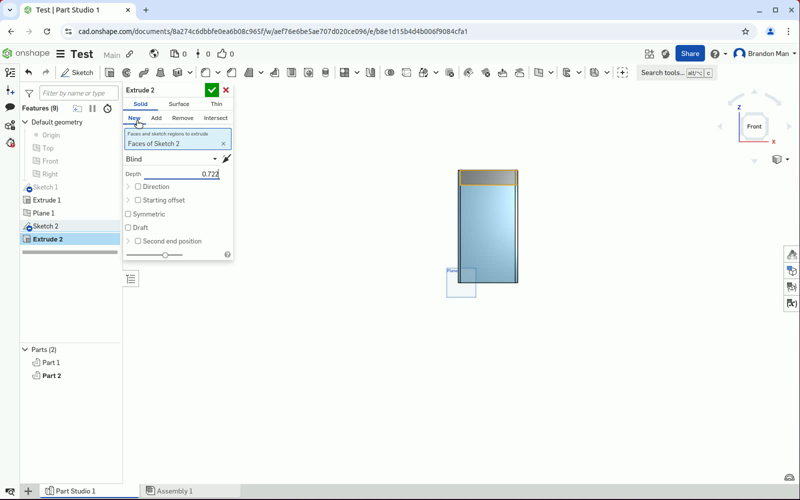
key(enter)
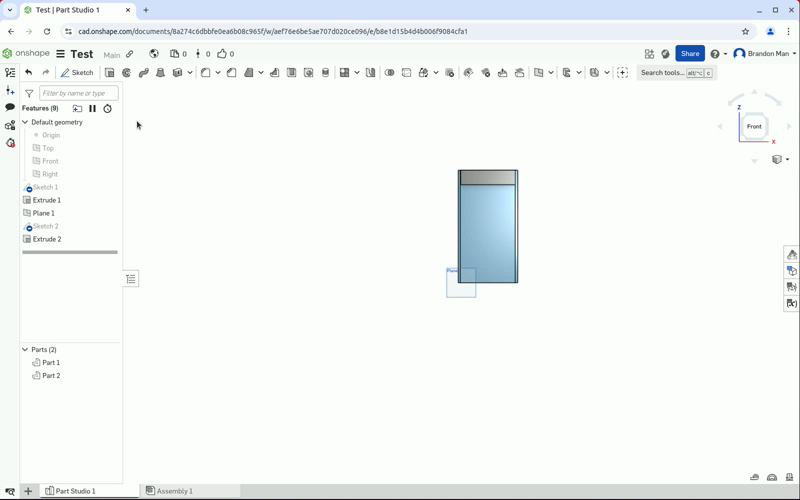
key(shift+h)
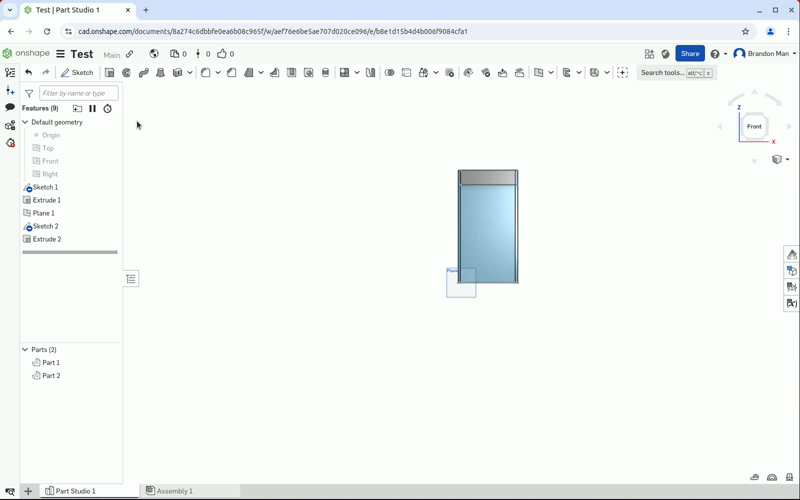
key(shift+h)
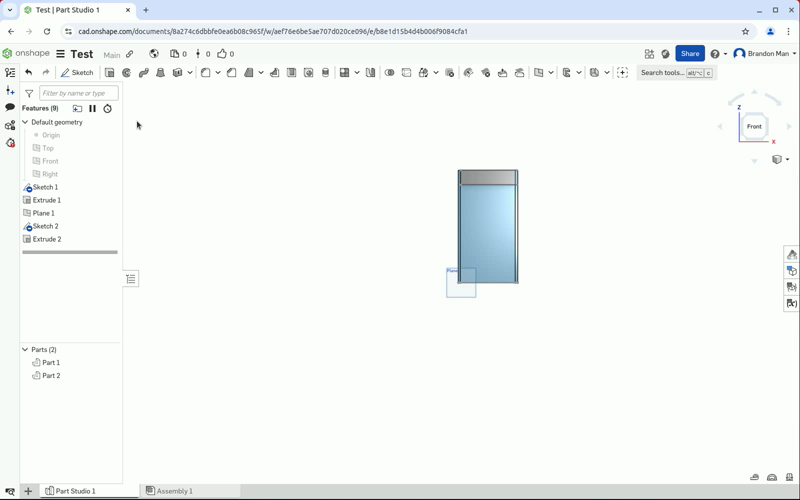
key(shift+7)
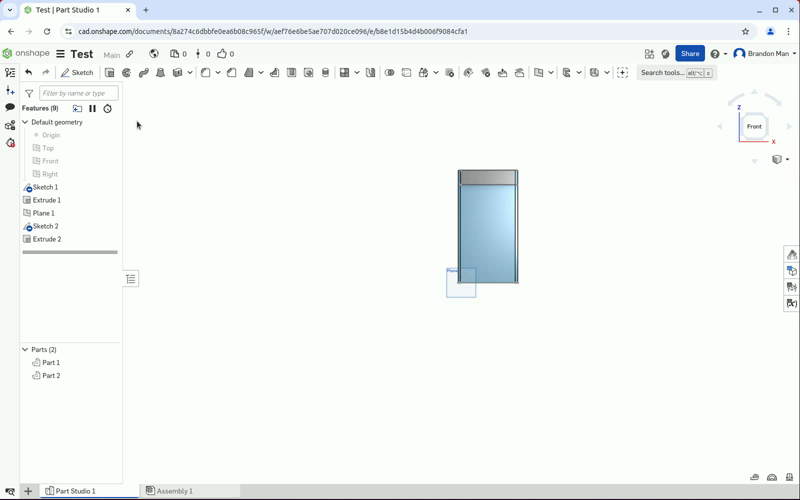
key(left, 2)
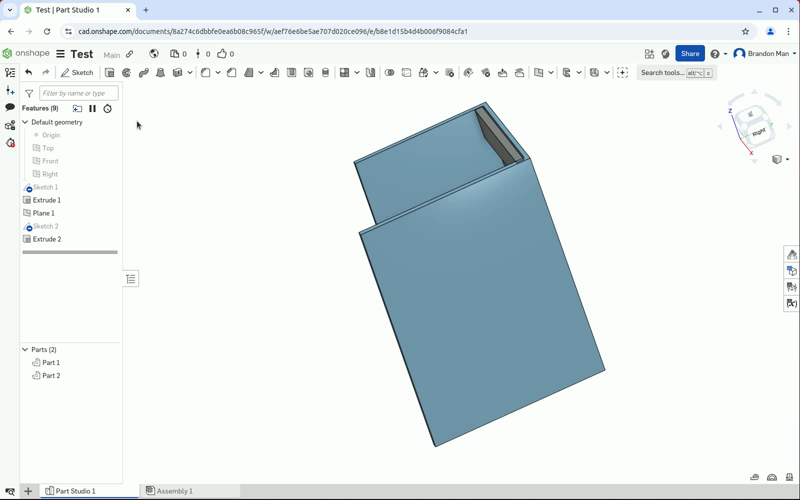
key(down, 2)
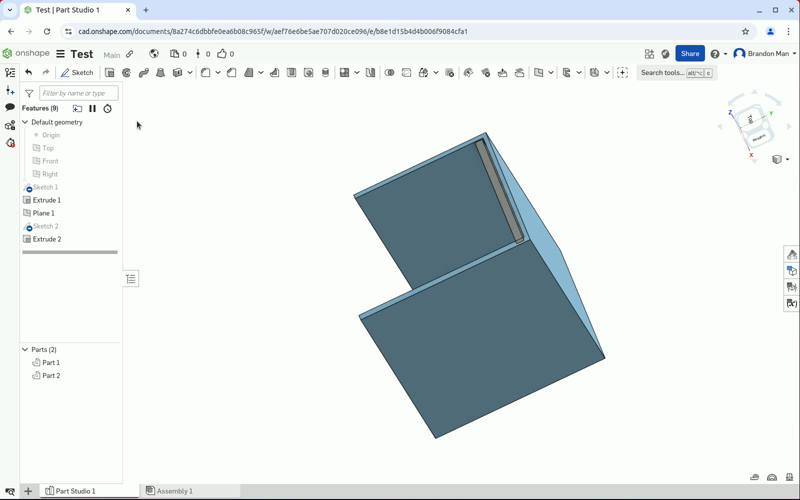
key(up, 2)
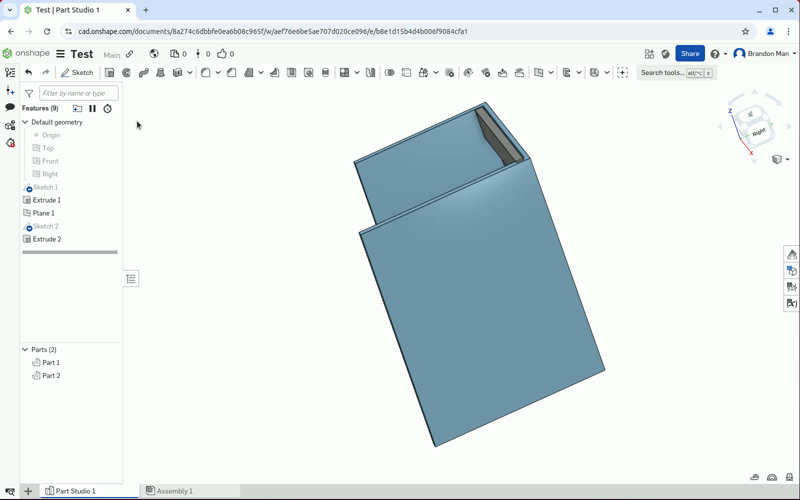
key(right, 2)
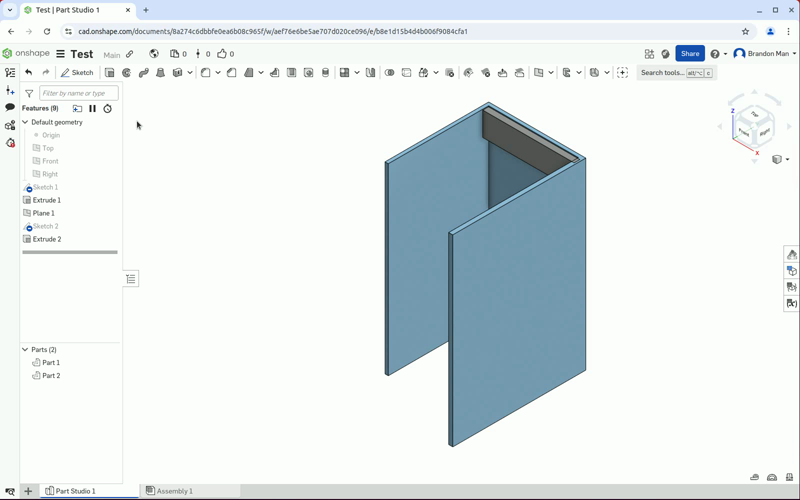
mouse_move(73, 189)
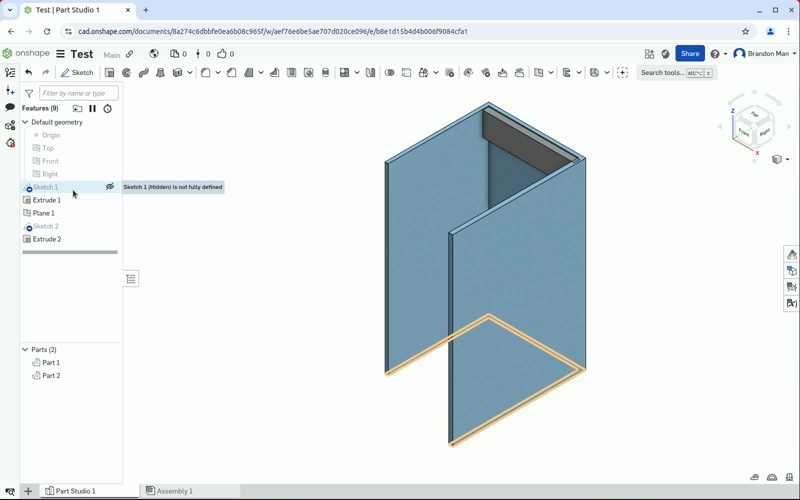
click(73, 189)